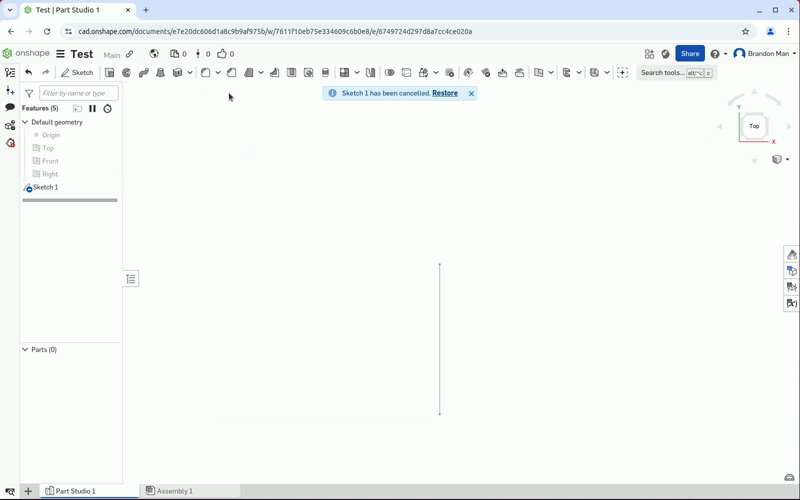
key(shift+h)
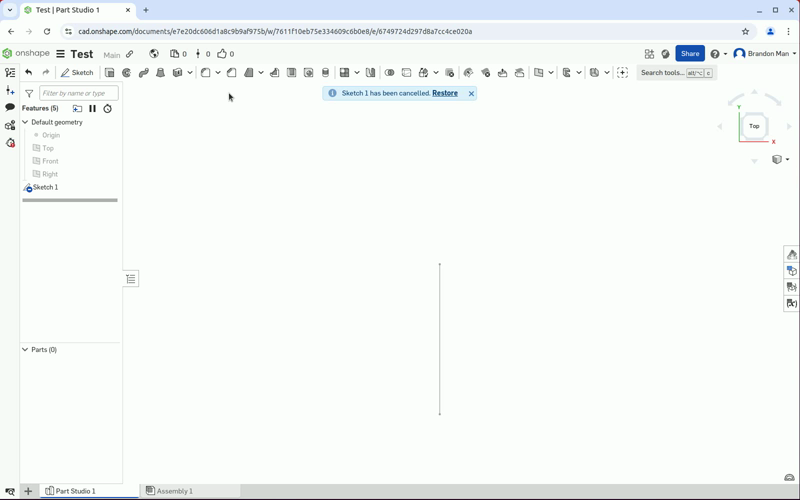
key(shift+s)
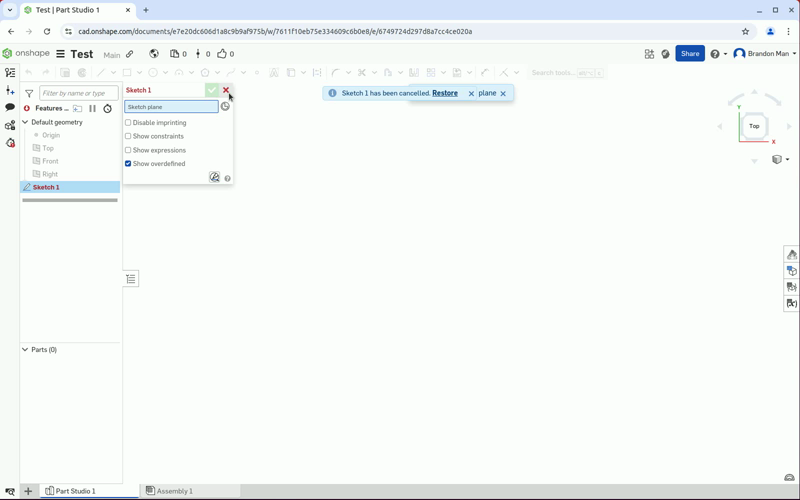
mouse_move(73, 150)
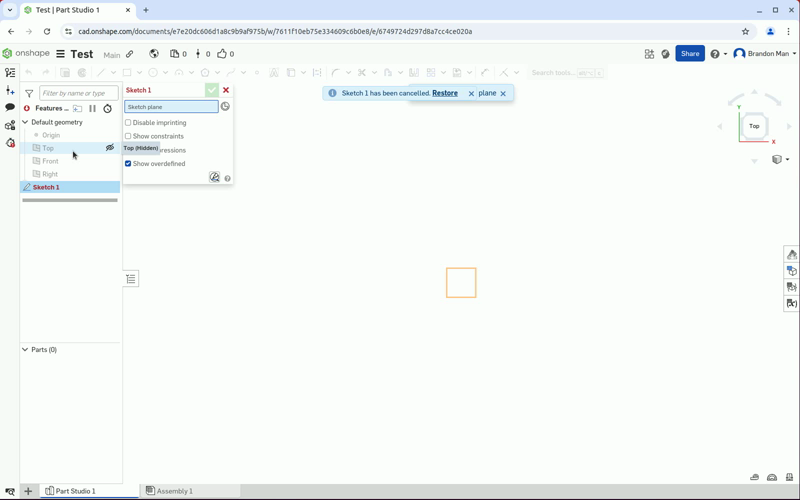
click(73, 150)
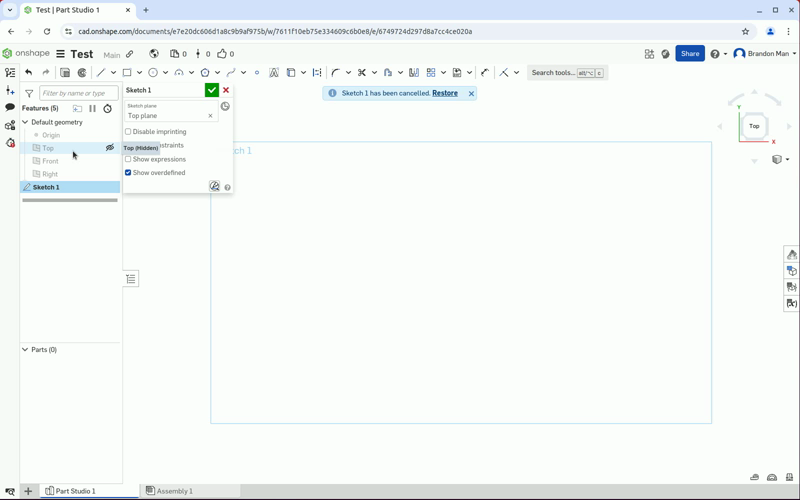
mouse_move(73, 352)
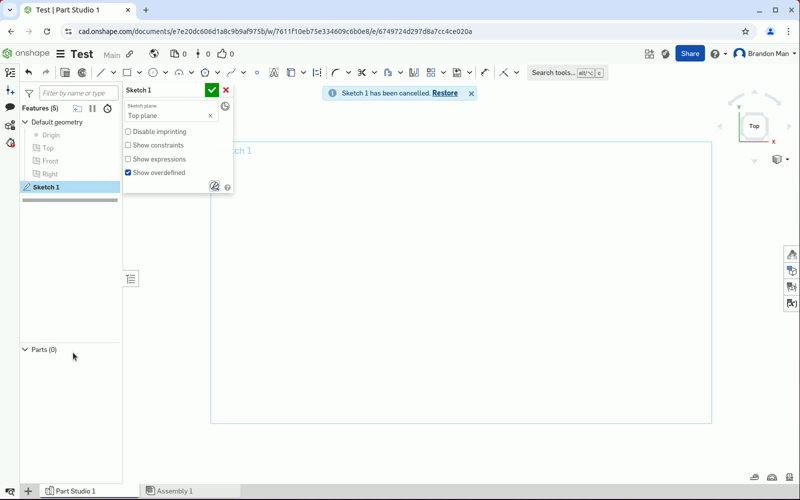
key(y)
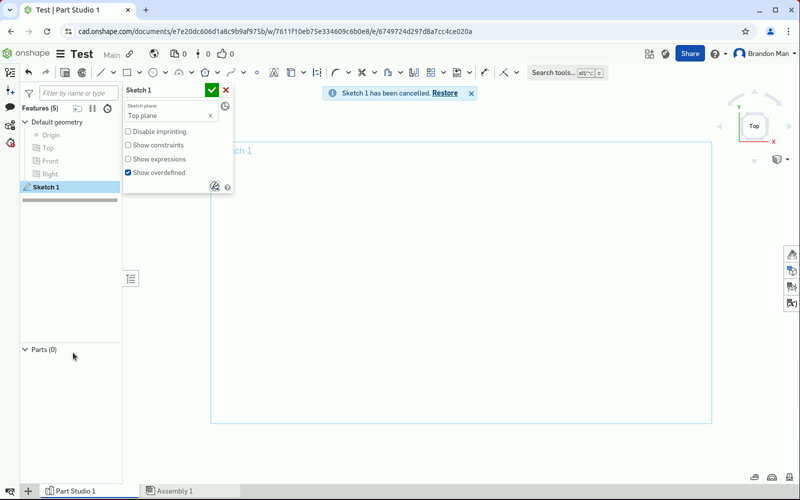
key(l)
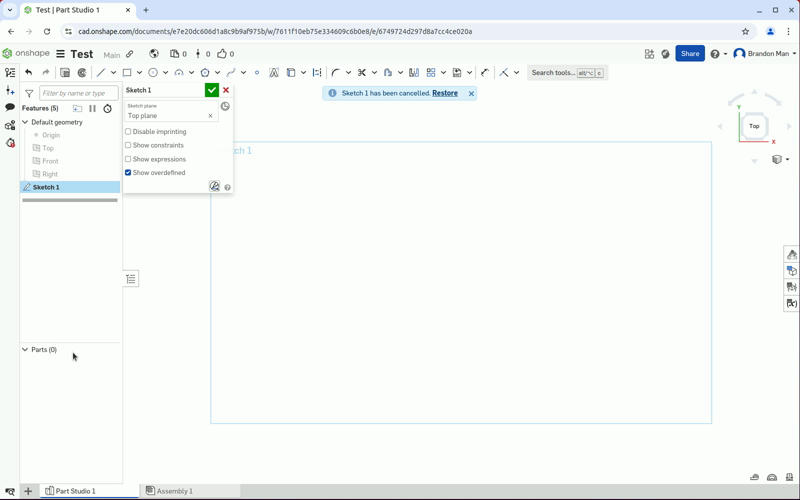
key_down(shift)
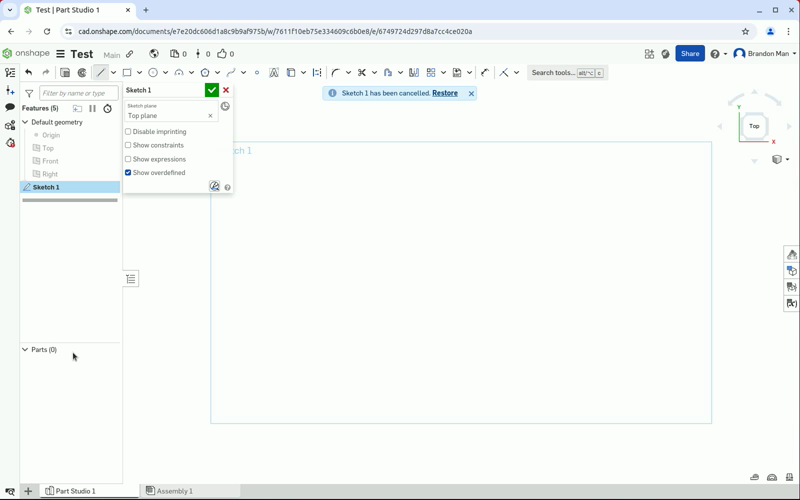
mouse_move(460, 282)
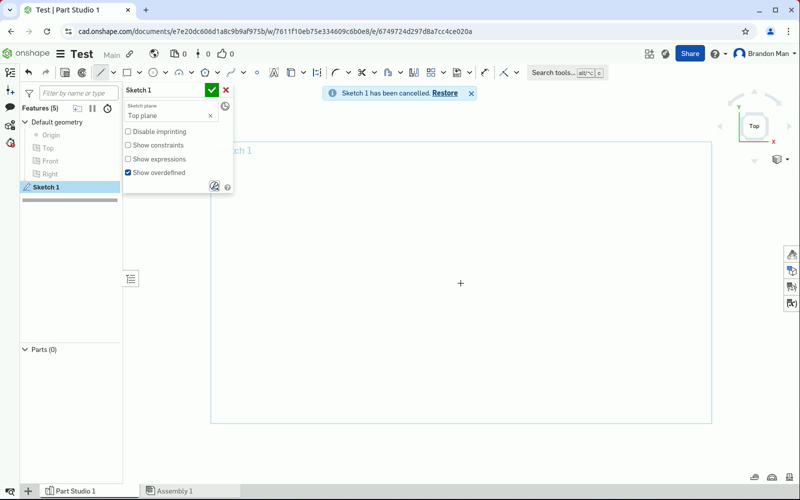
click(460, 282)
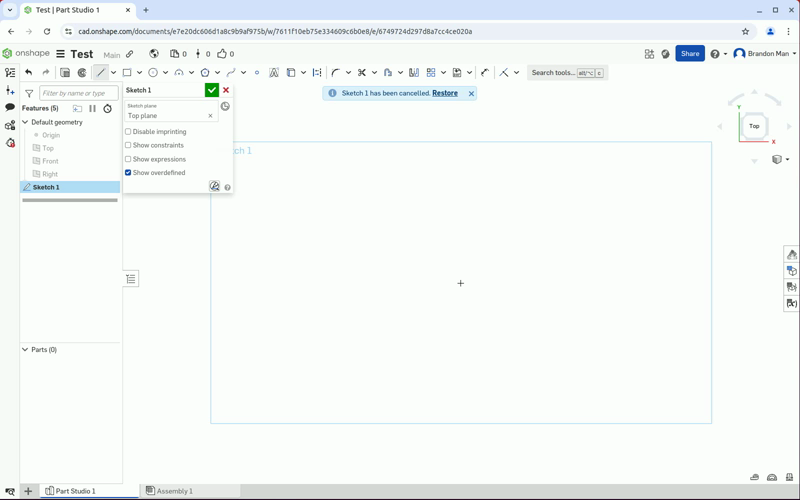
key_up(shift)
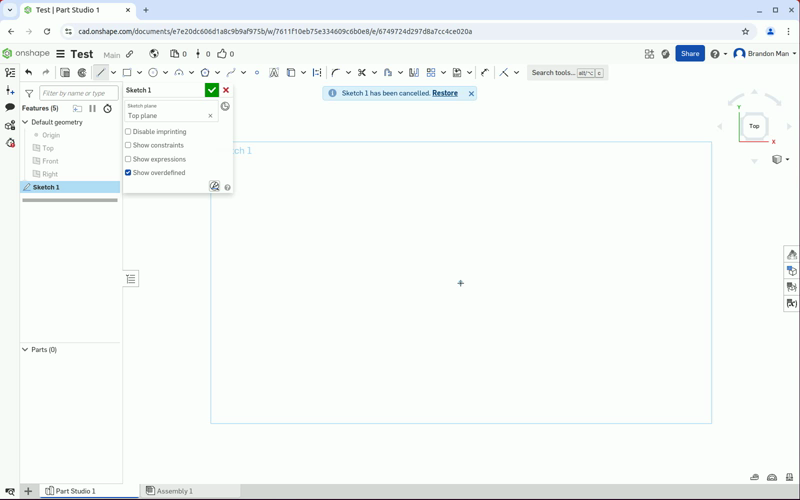
key_down(shift)
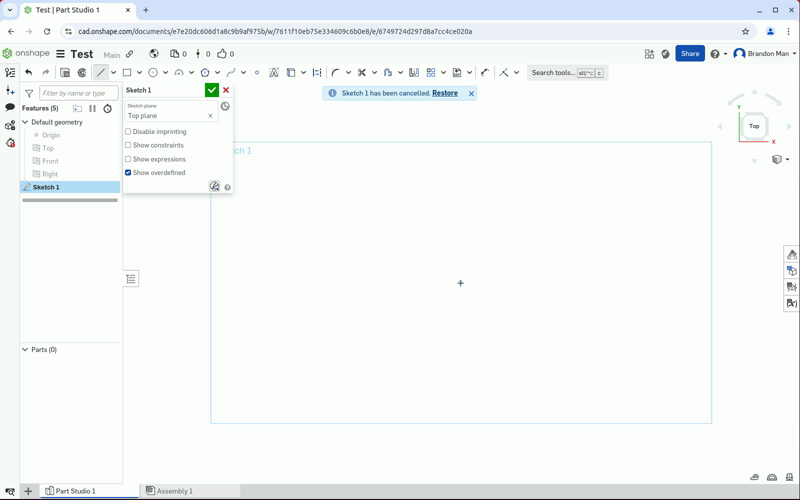
mouse_move(490, 282)
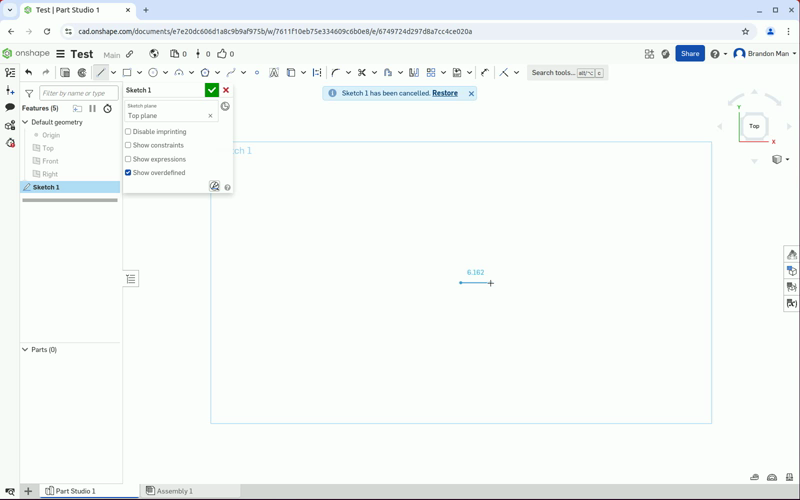
mouse_move(472, 282)
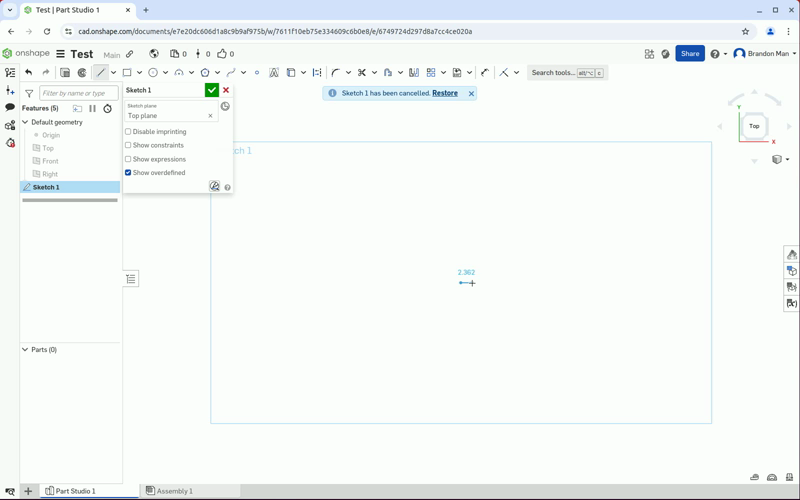
click(472, 282)
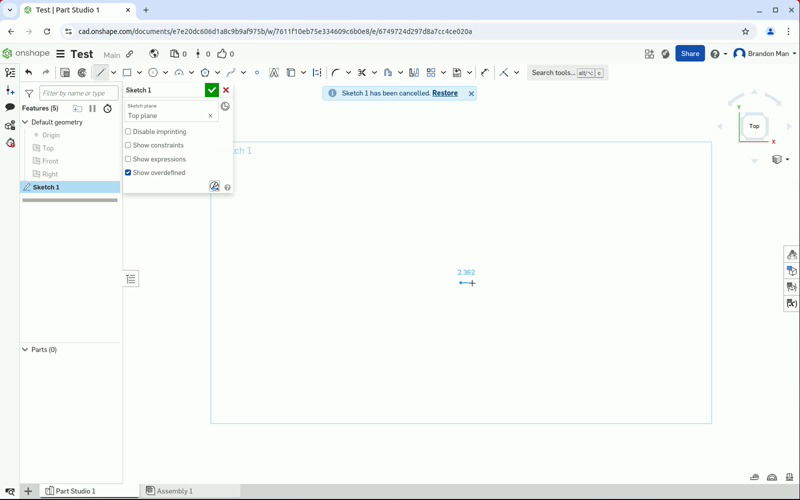
key_up(shift)
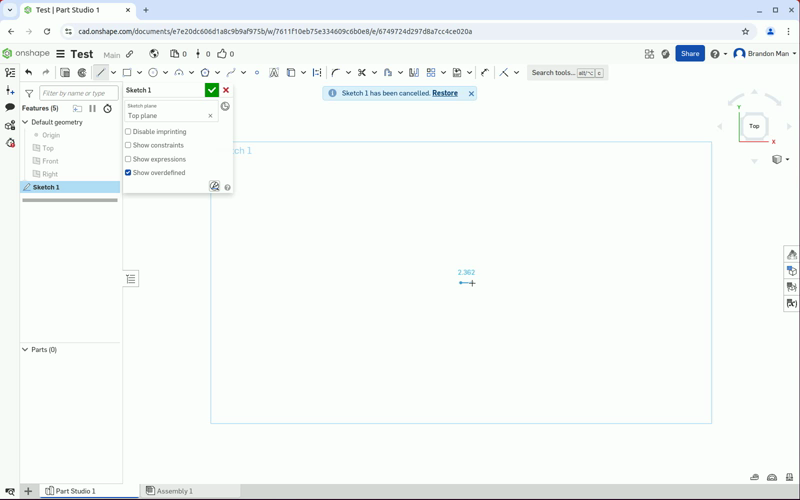
key_down(shift)
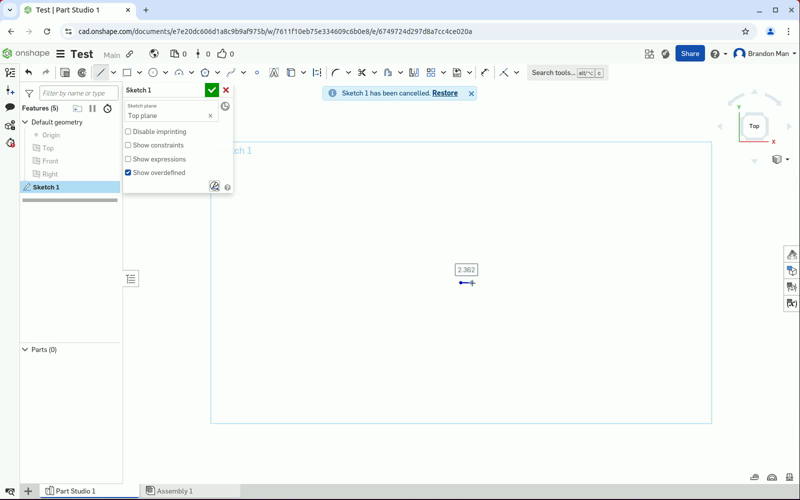
mouse_move(502, 282)
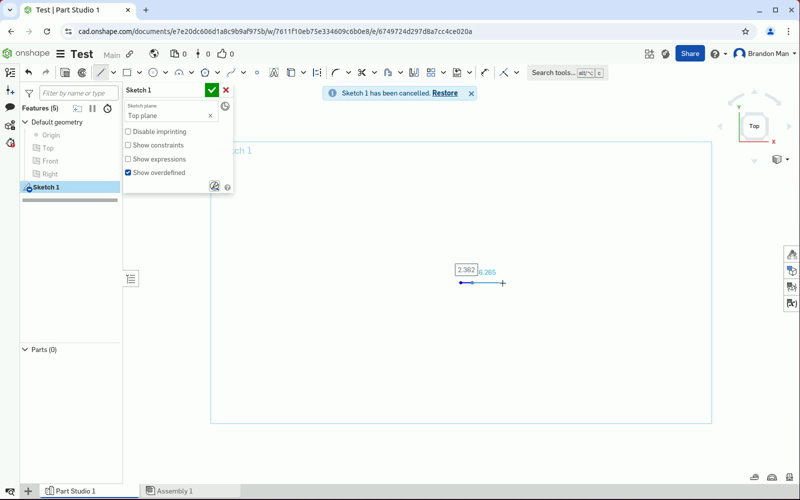
mouse_move(472, 271)
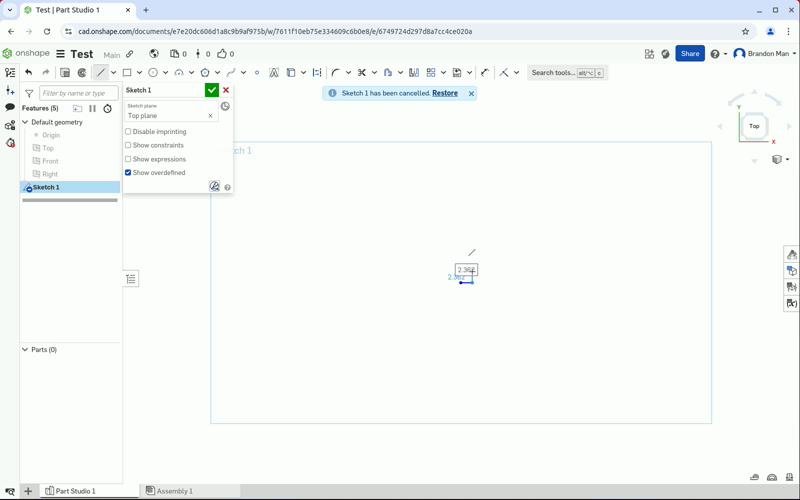
click(472, 271)
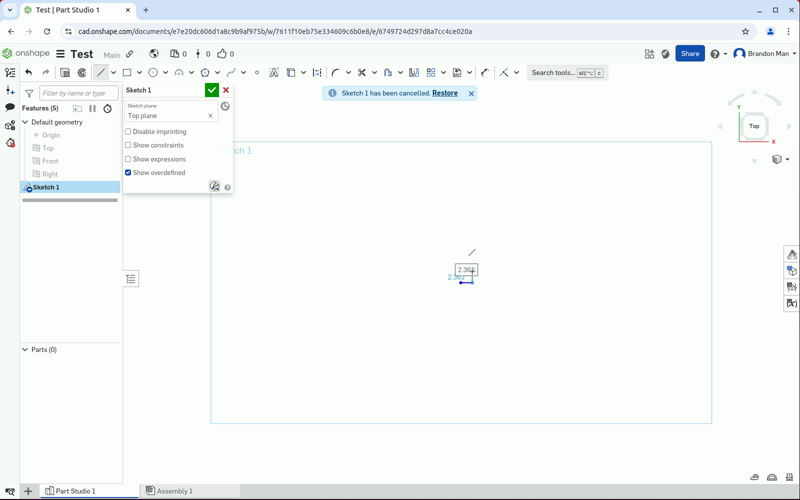
key_up(shift)
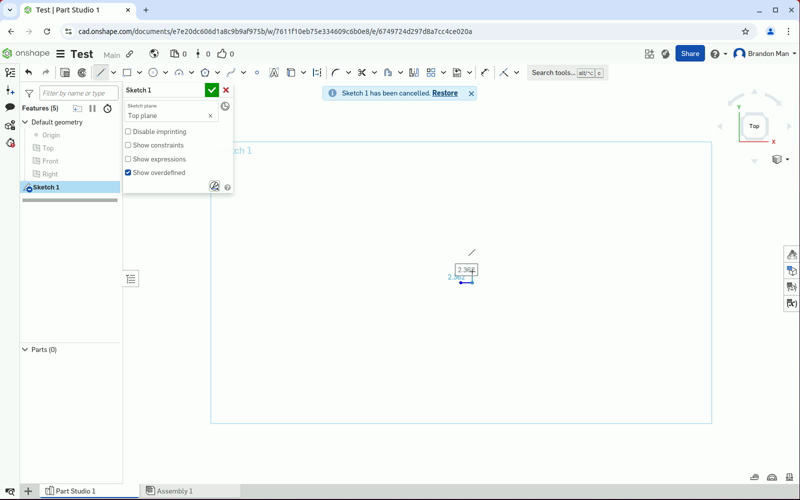
key_down(shift)
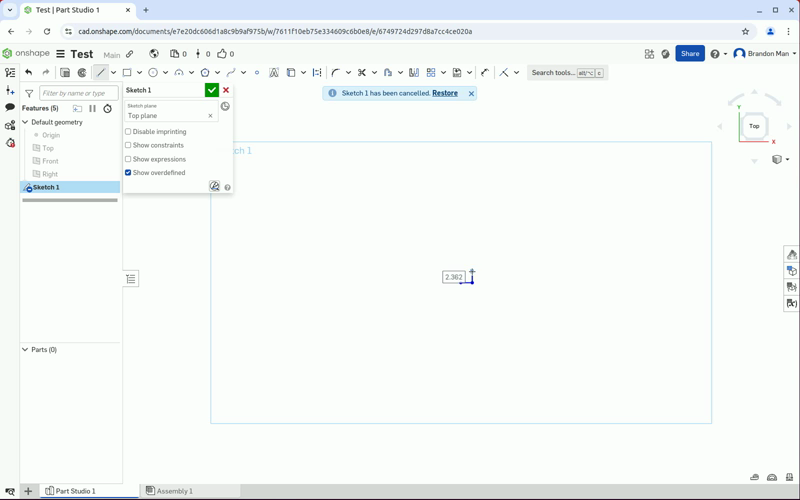
mouse_move(502, 271)
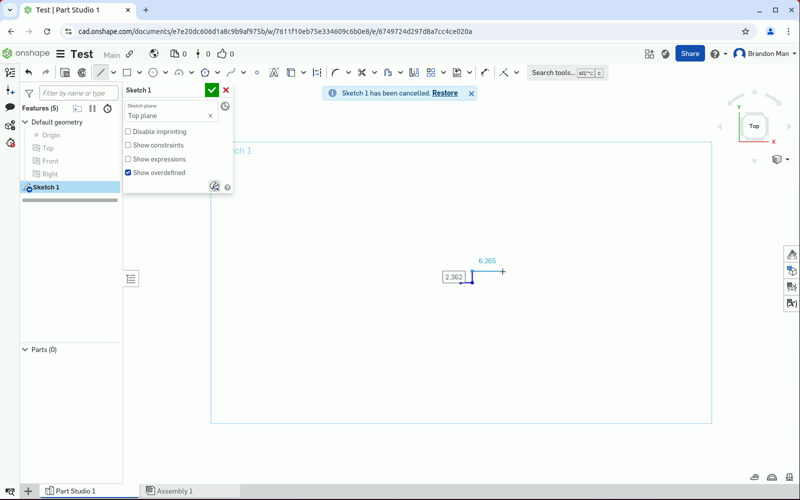
mouse_move(517, 271)
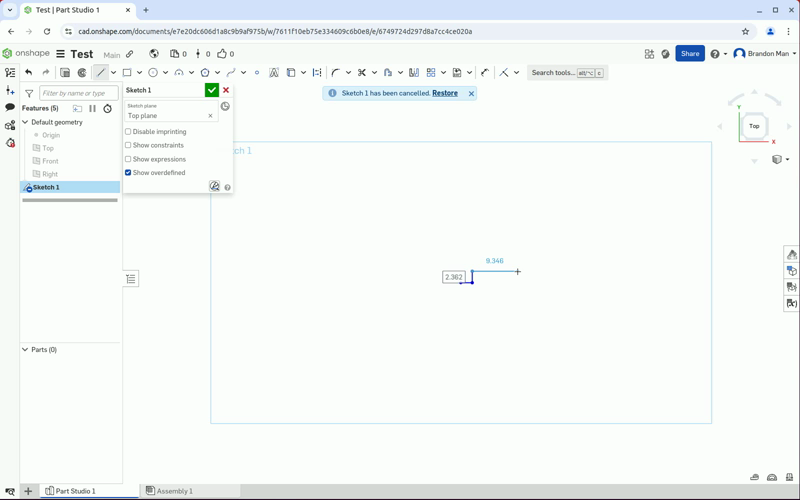
click(517, 271)
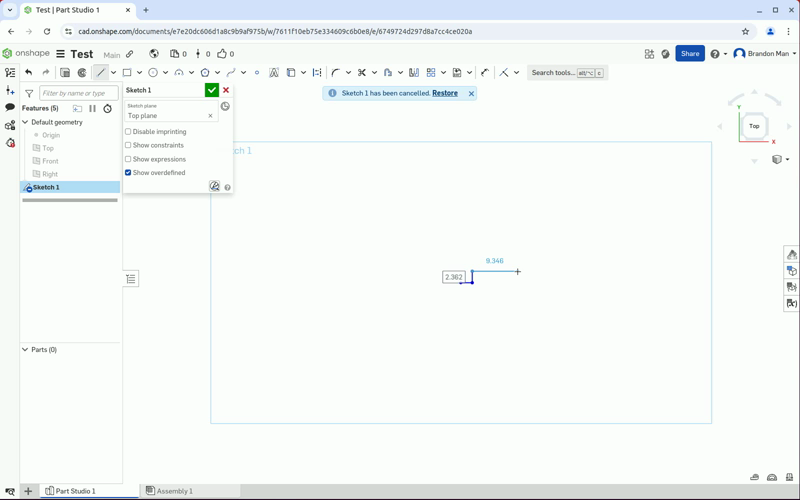
key_up(shift)
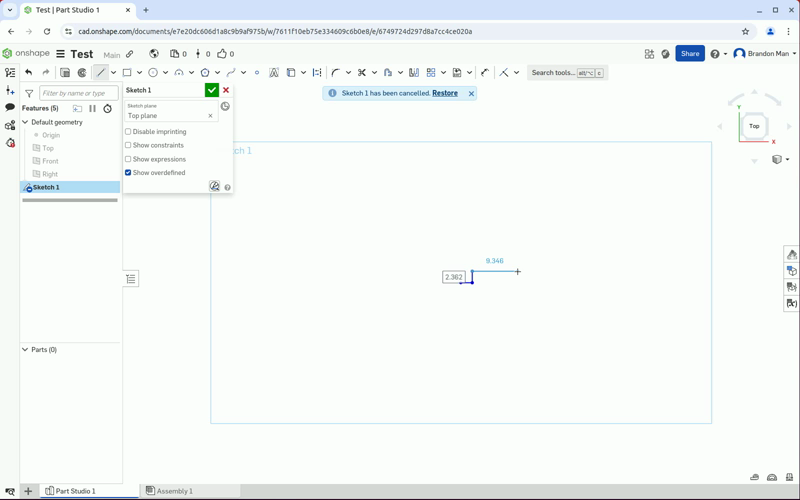
key_down(shift)
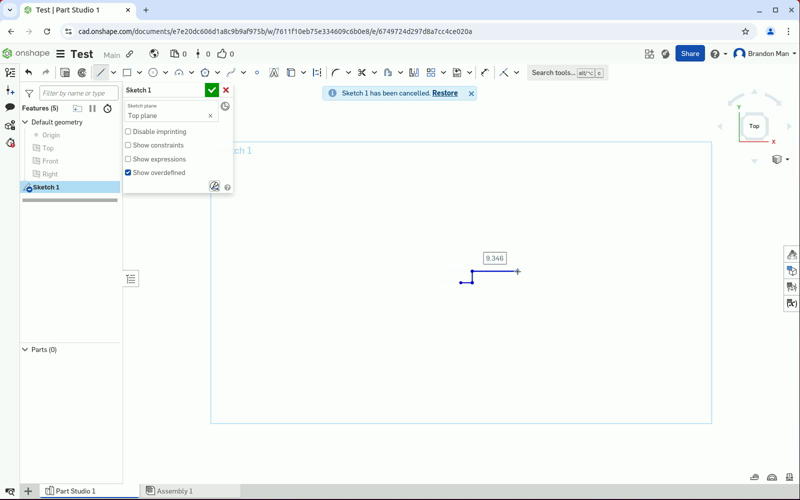
mouse_move(547, 271)
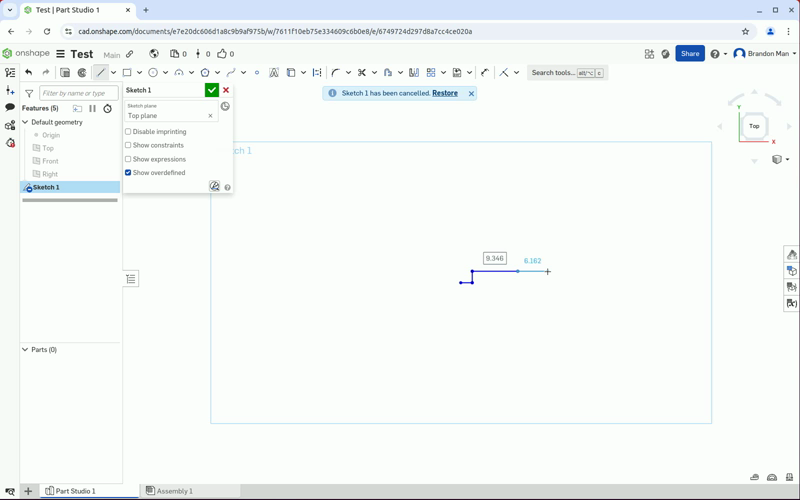
mouse_move(517, 282)
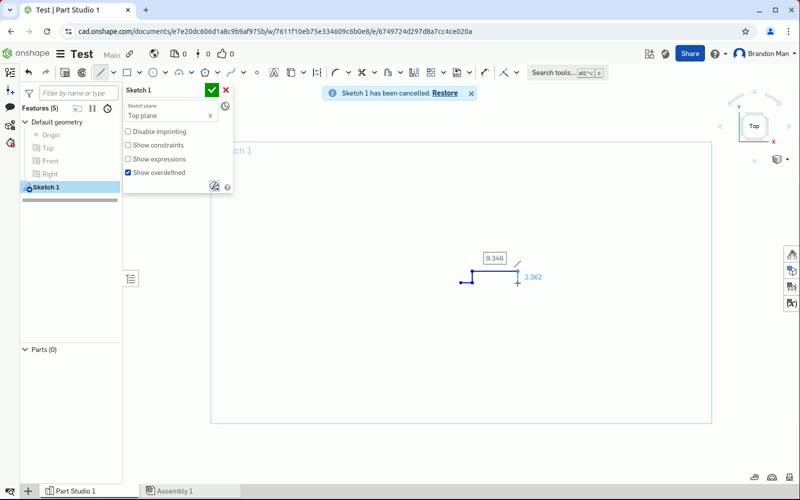
click(517, 282)
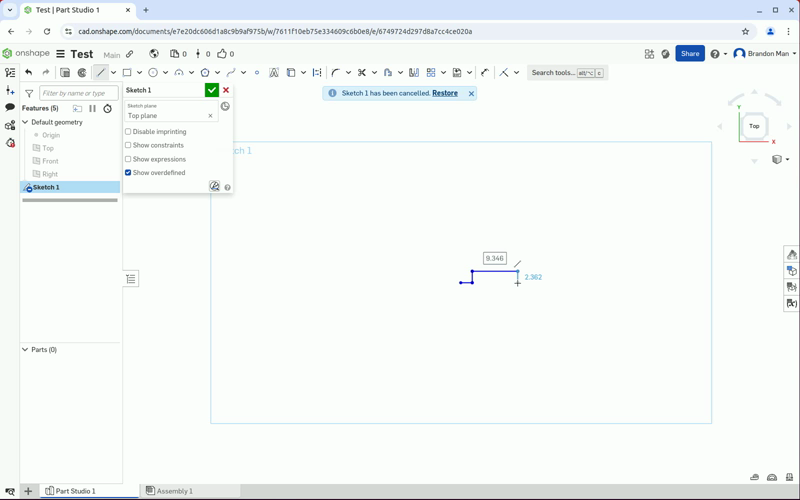
key_up(shift)
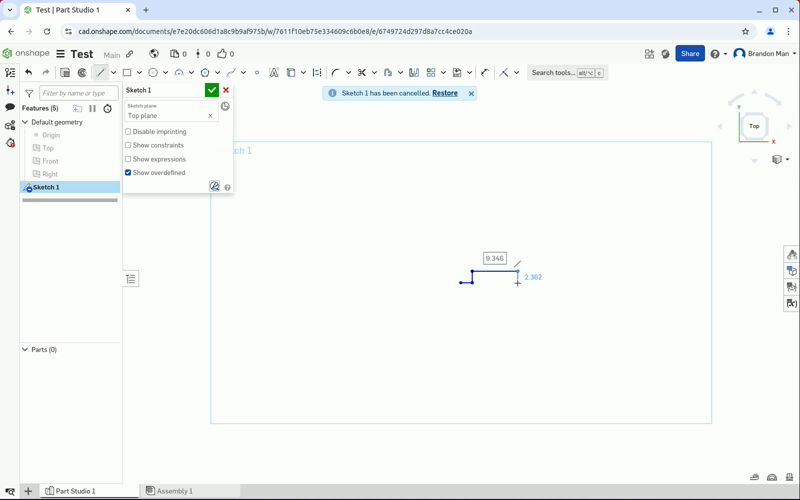
key_down(shift)
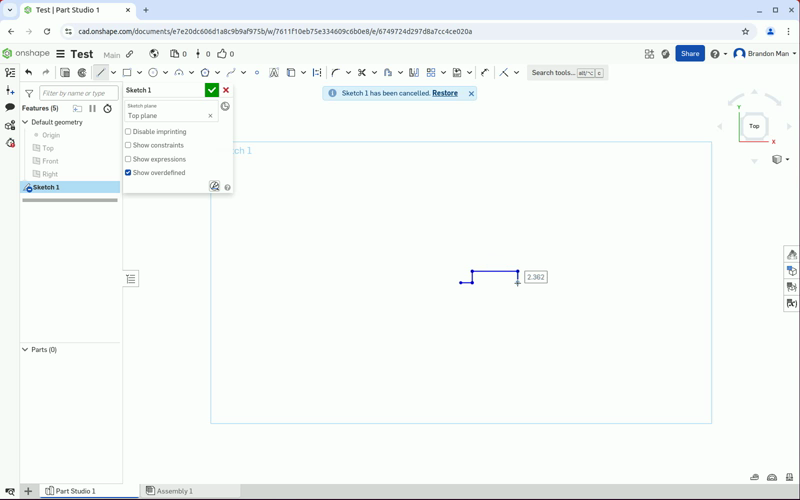
mouse_move(547, 282)
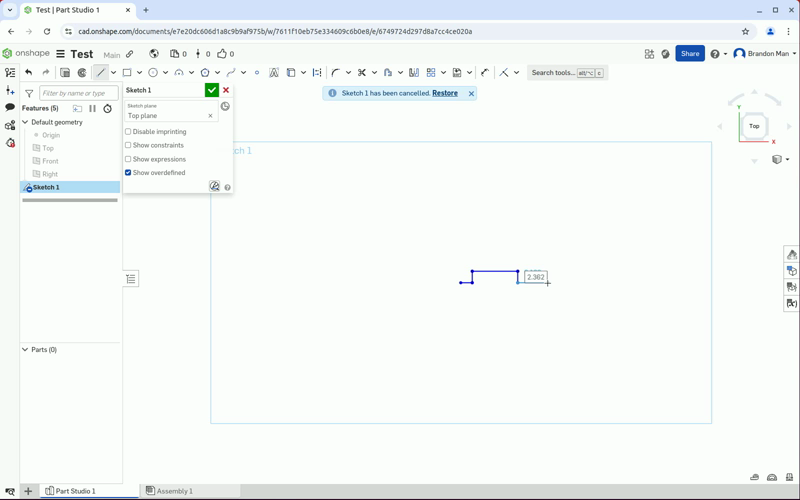
mouse_move(528, 282)
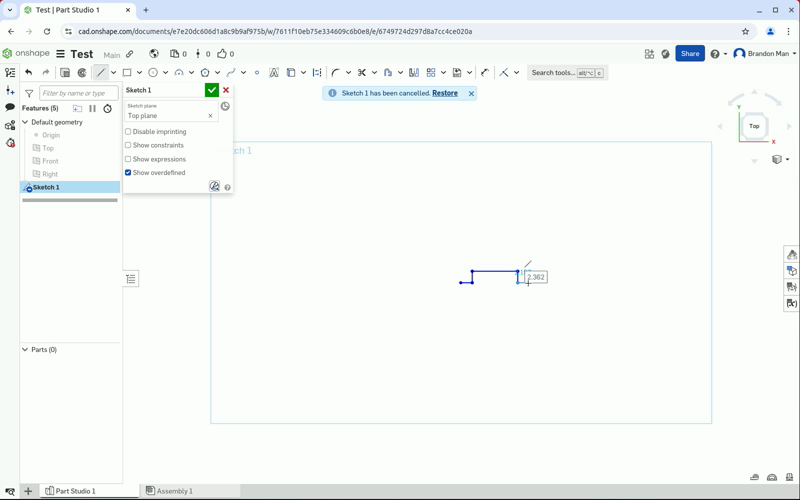
click(528, 282)
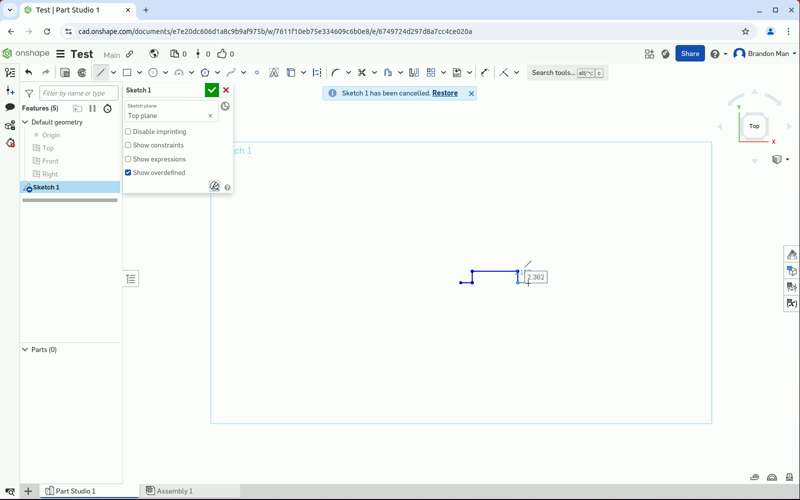
key_up(shift)
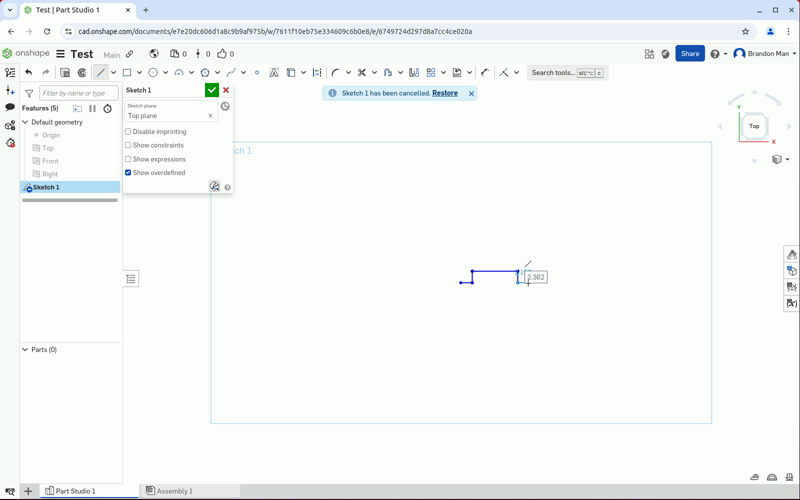
key_down(shift)
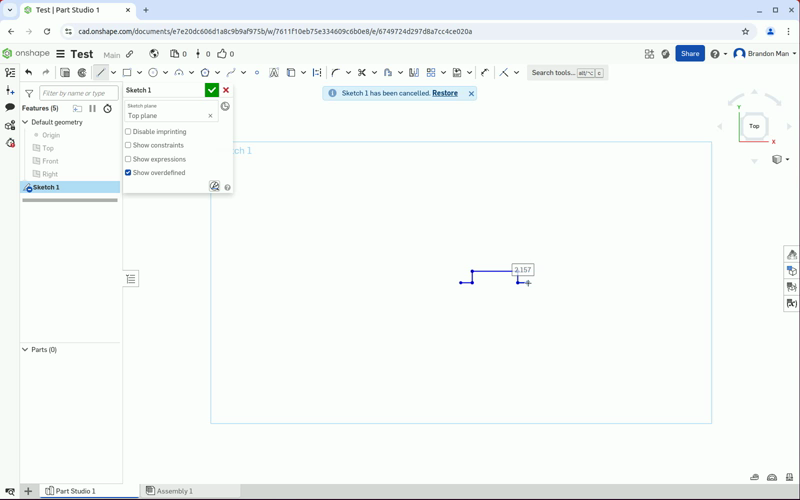
mouse_move(528, 170)
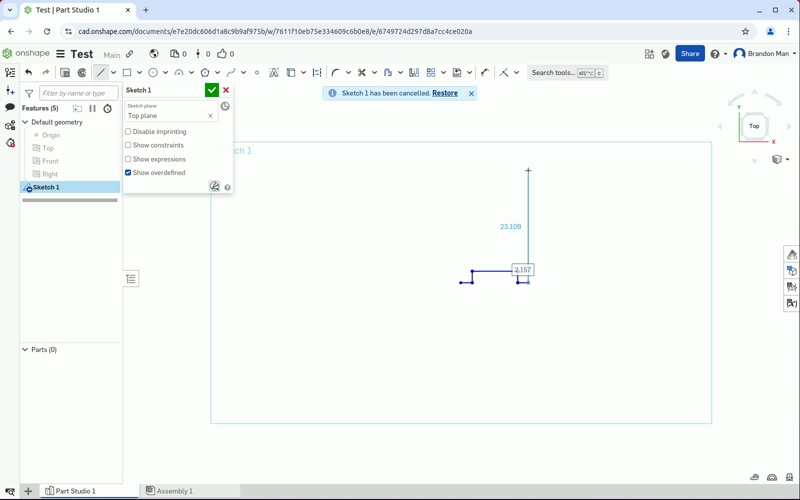
click(528, 170)
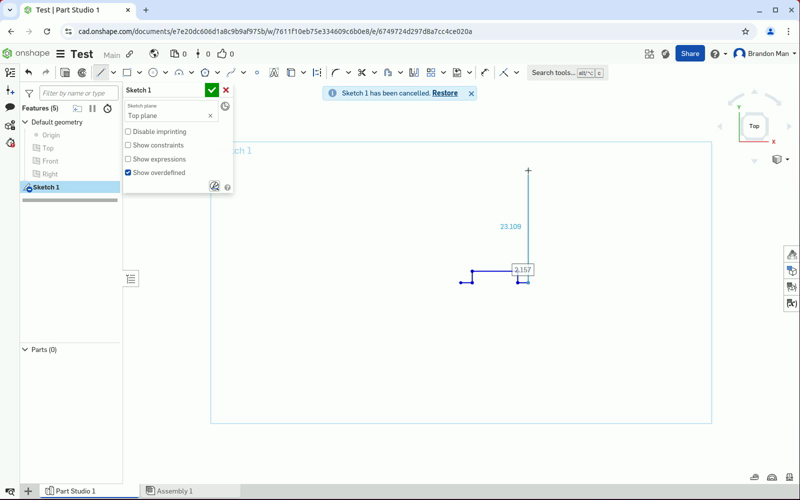
key_up(shift)
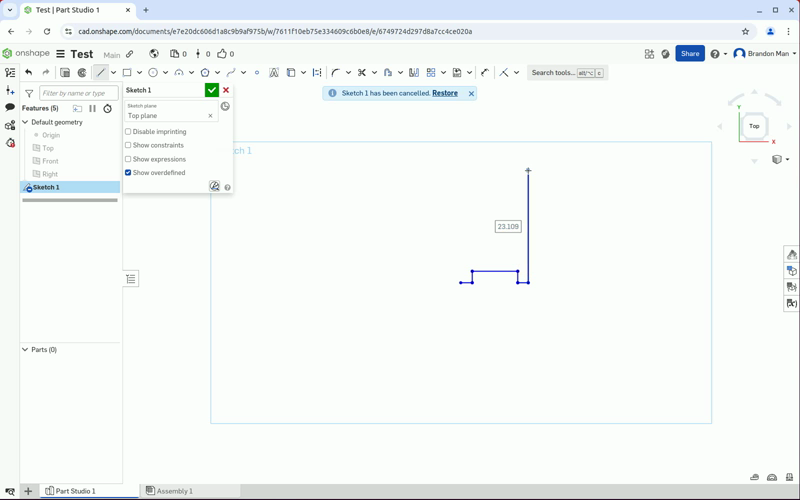
key_down(shift)
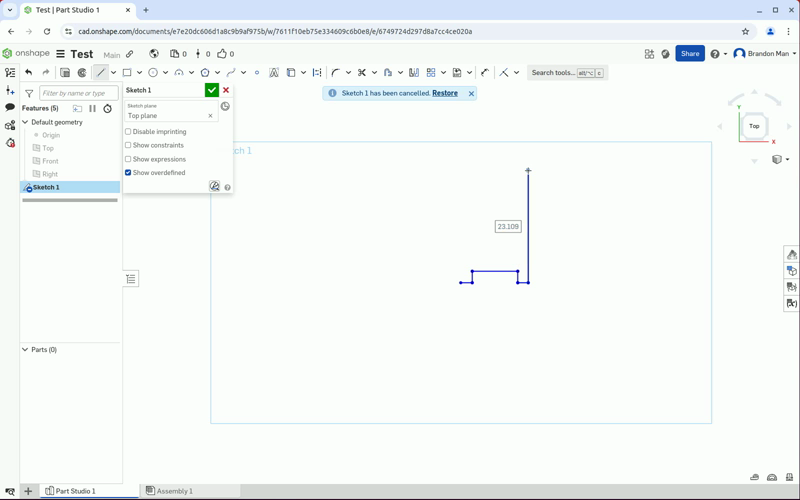
mouse_move(558, 170)
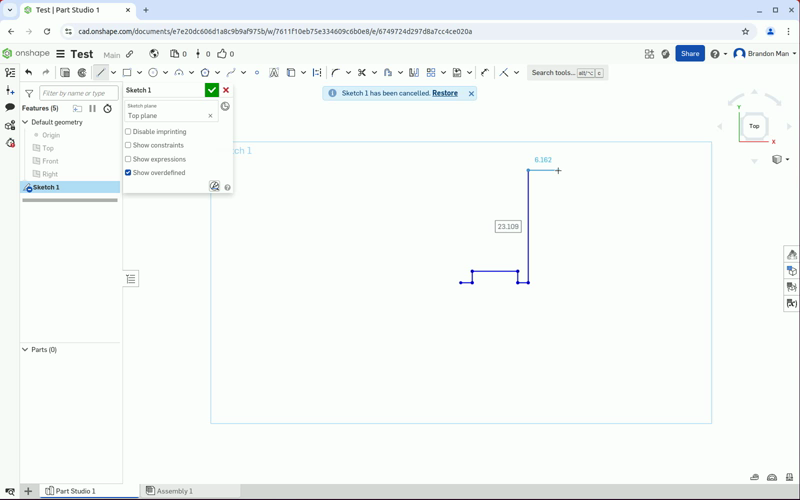
mouse_move(517, 170)
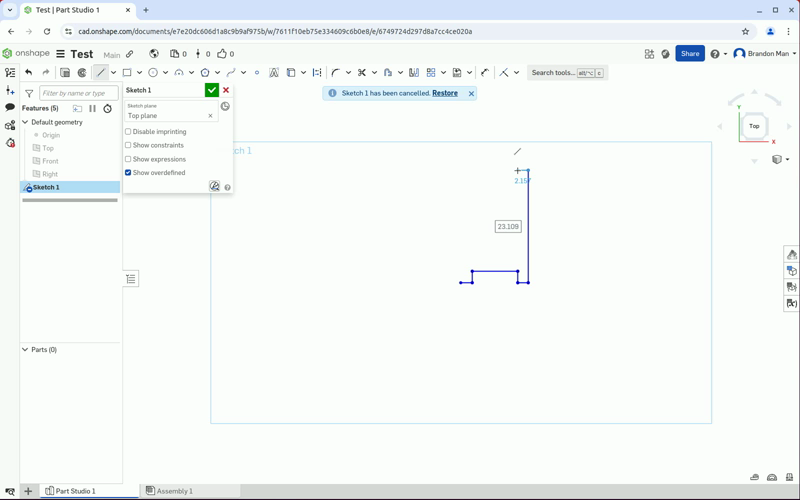
click(517, 170)
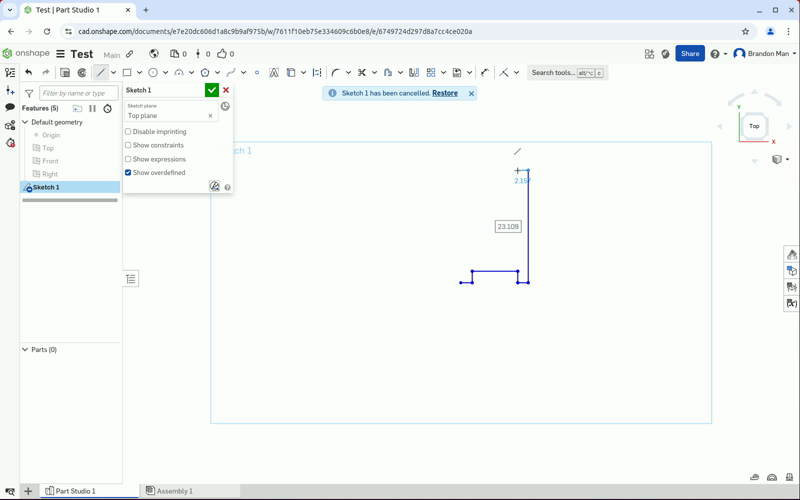
key_up(shift)
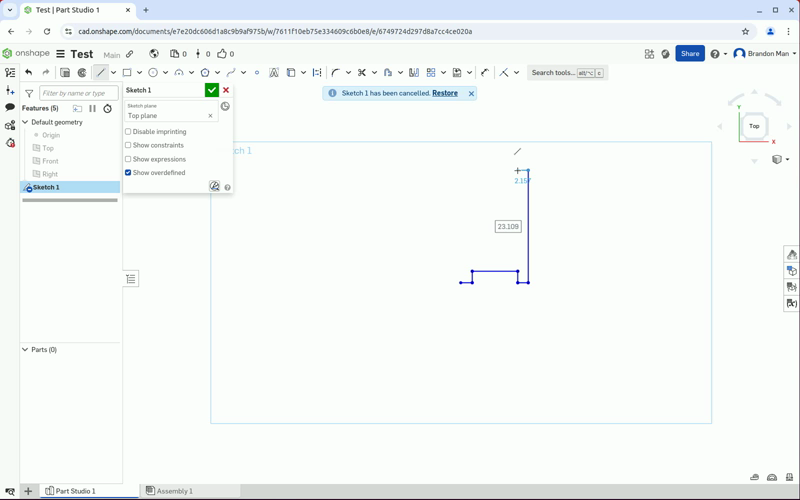
key_down(shift)
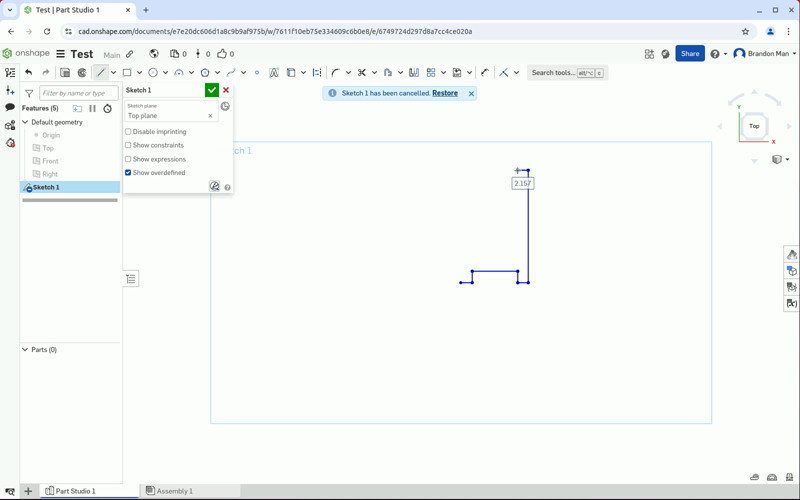
mouse_move(547, 170)
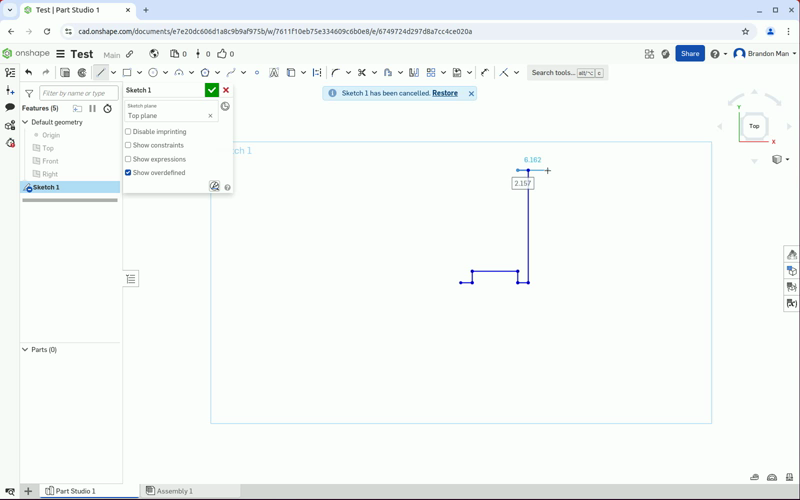
mouse_move(517, 181)
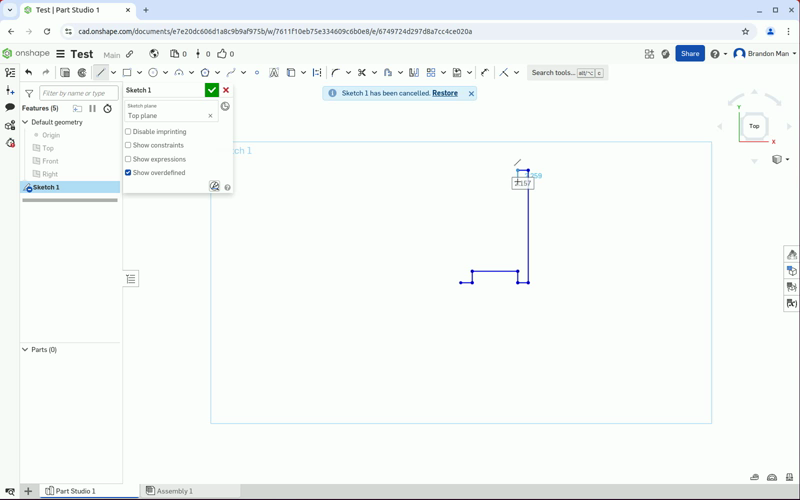
click(517, 181)
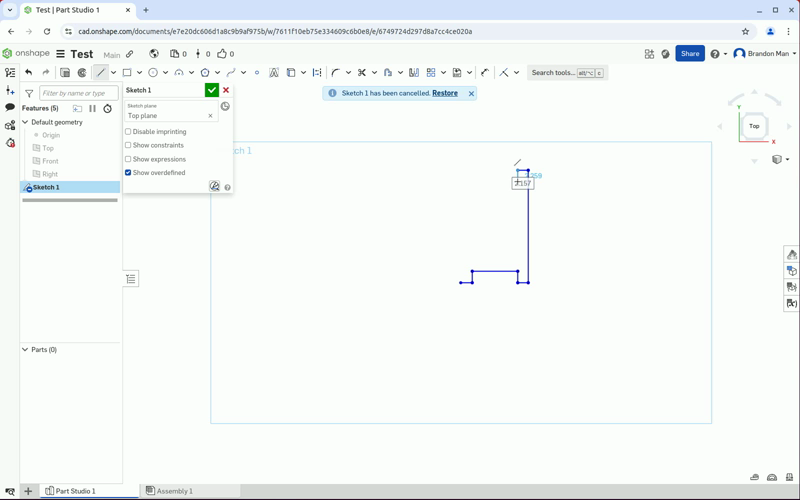
key_up(shift)
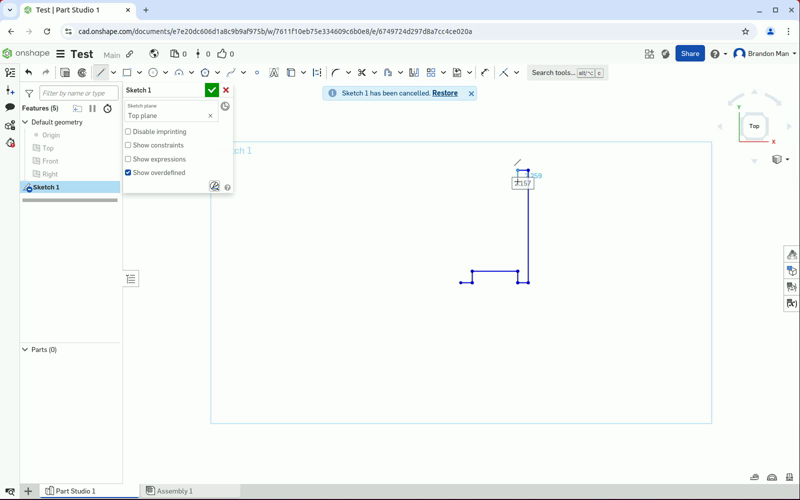
key_down(shift)
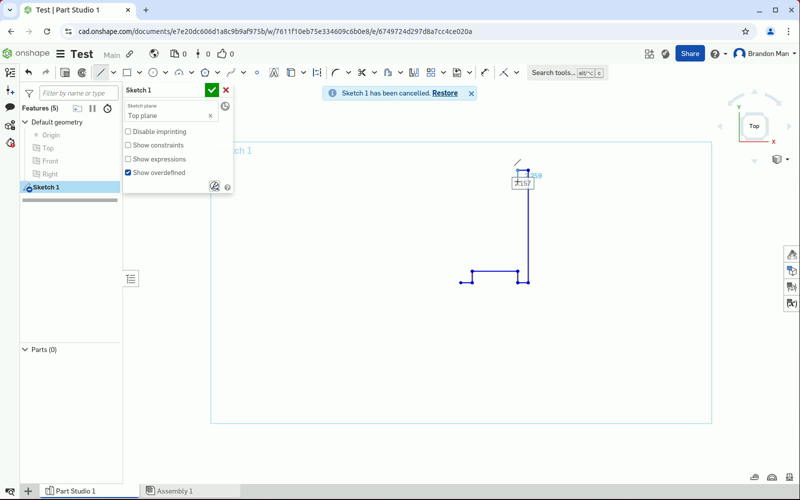
mouse_move(547, 181)
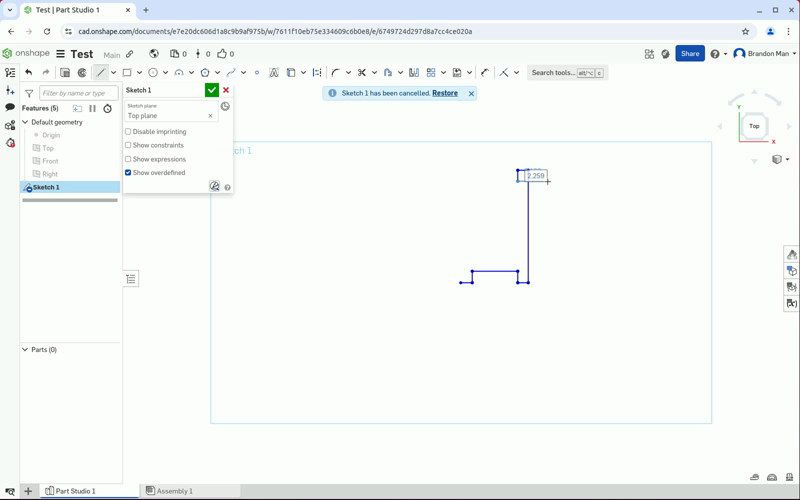
mouse_move(472, 181)
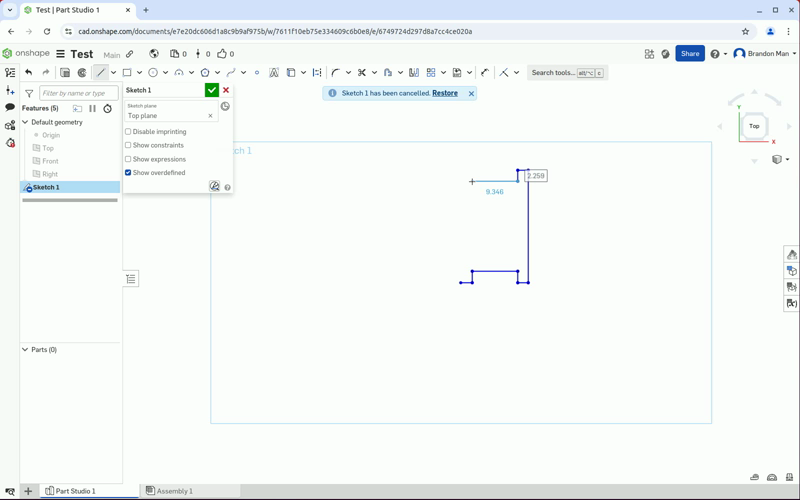
click(472, 181)
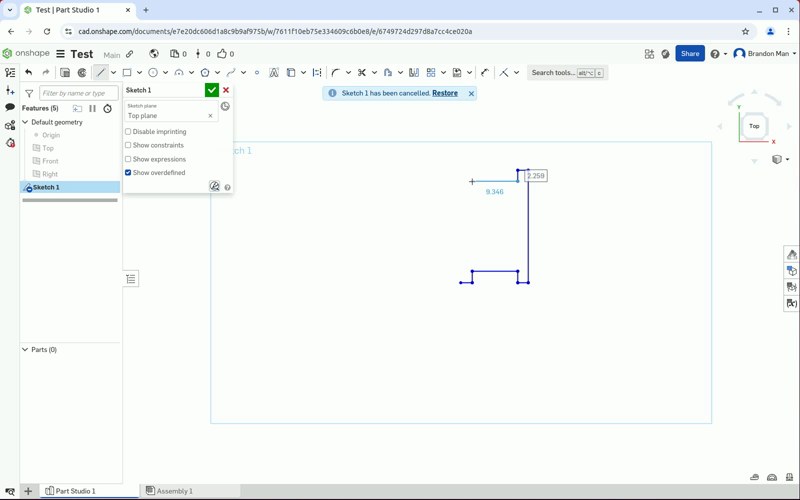
key_up(shift)
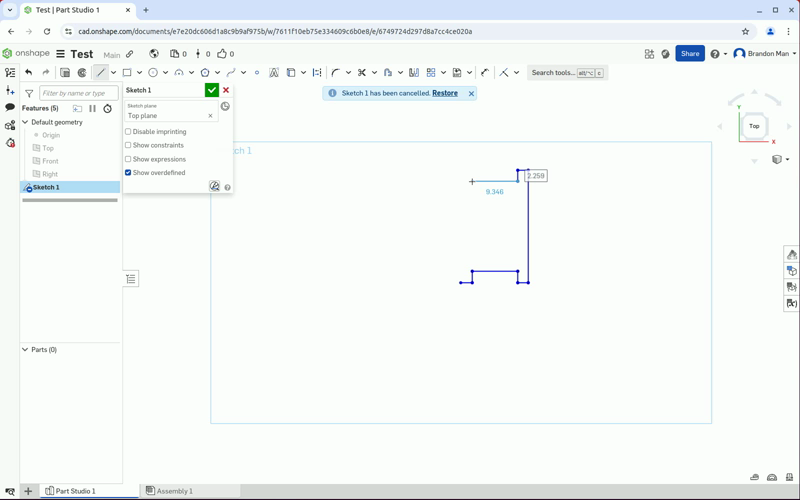
key_down(shift)
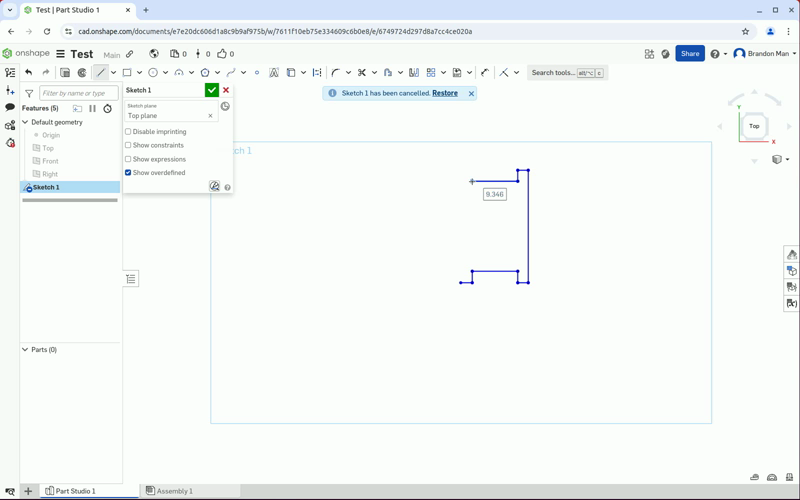
mouse_move(502, 181)
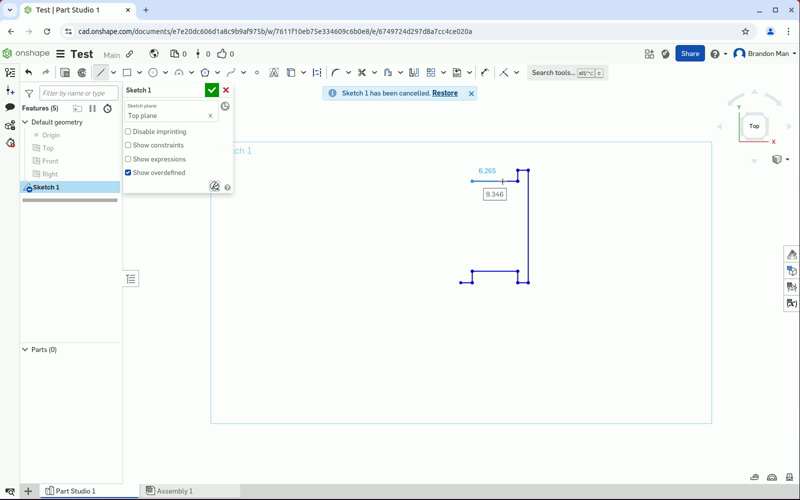
mouse_move(472, 170)
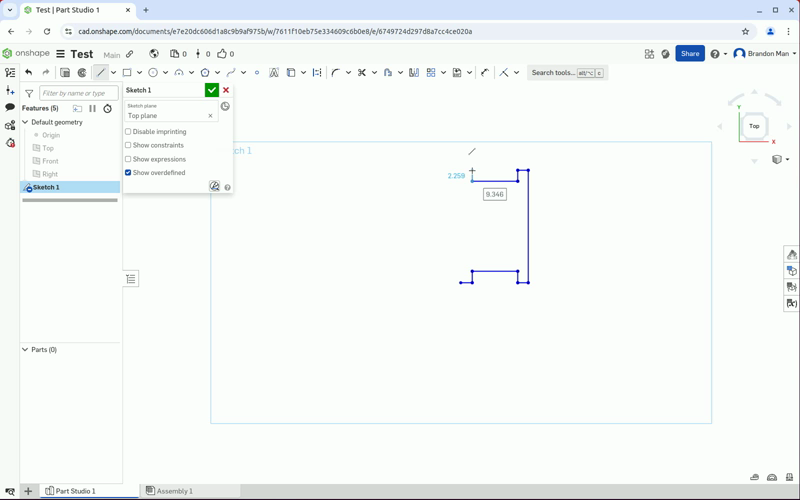
click(472, 170)
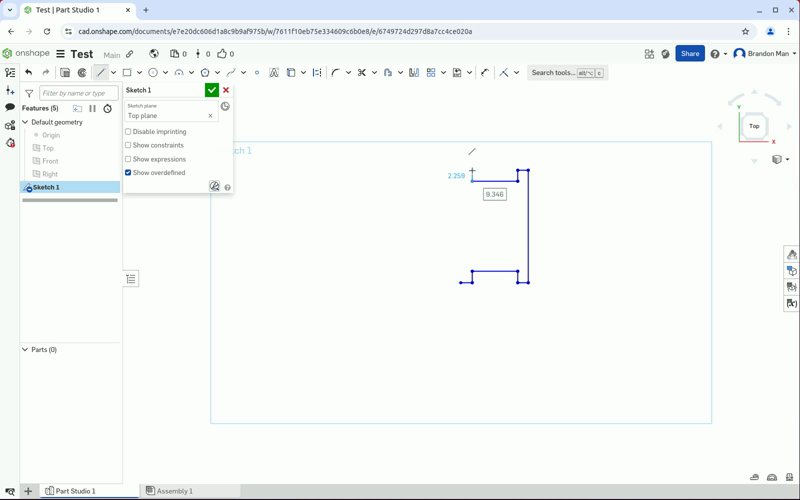
key_up(shift)
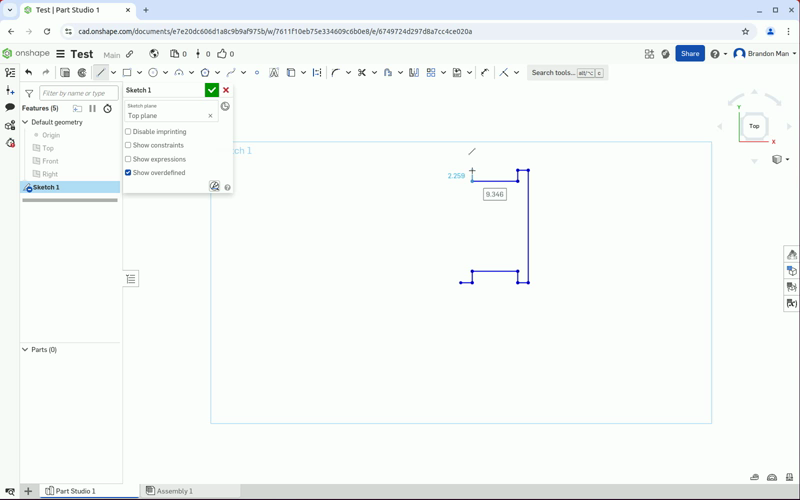
key_down(shift)
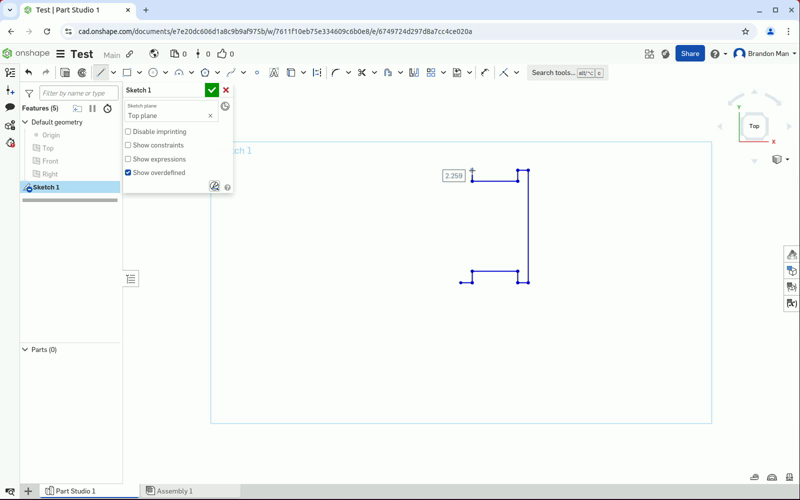
mouse_move(502, 170)
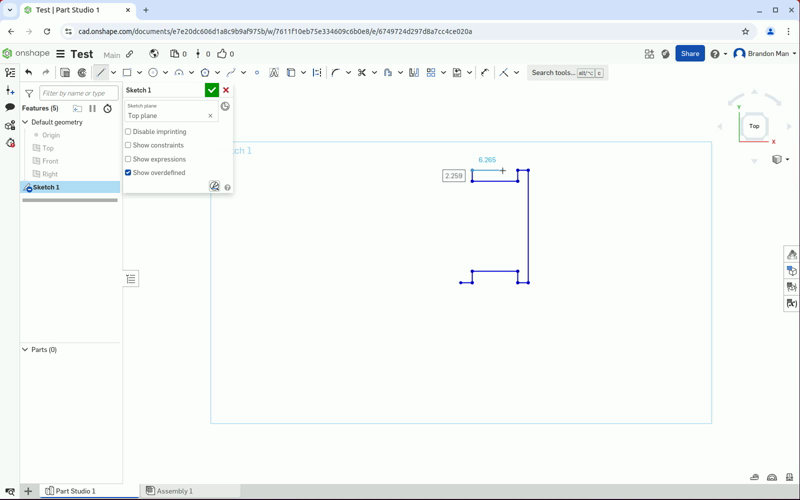
mouse_move(460, 170)
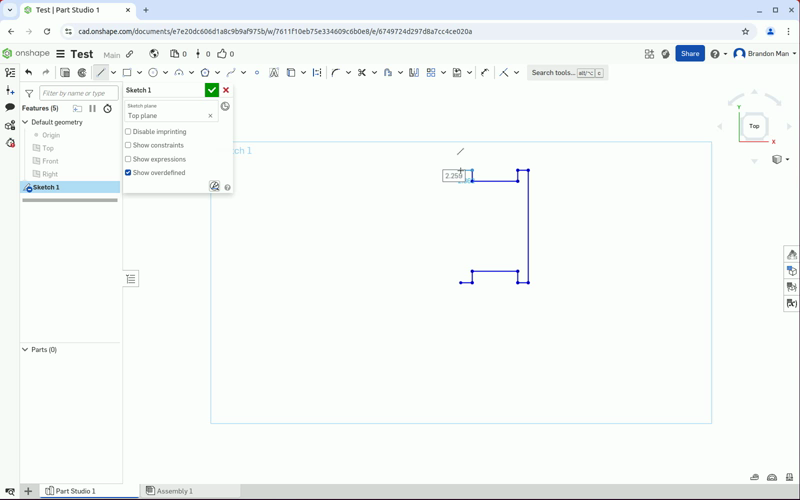
click(460, 170)
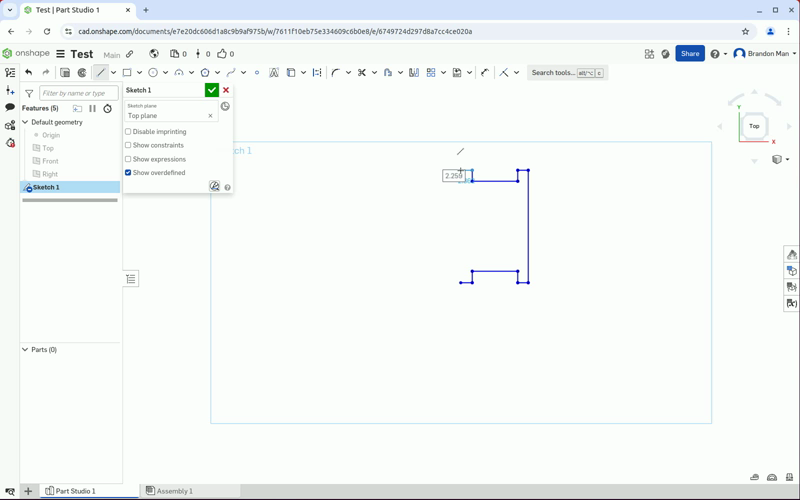
key_up(shift)
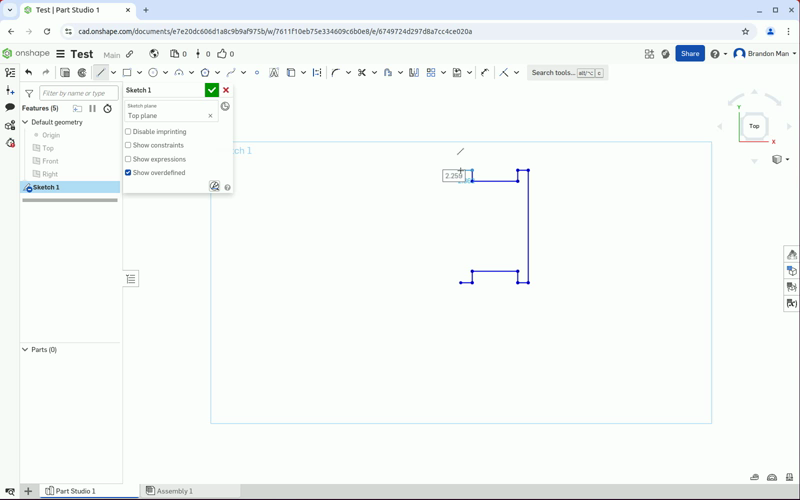
key_down(shift)
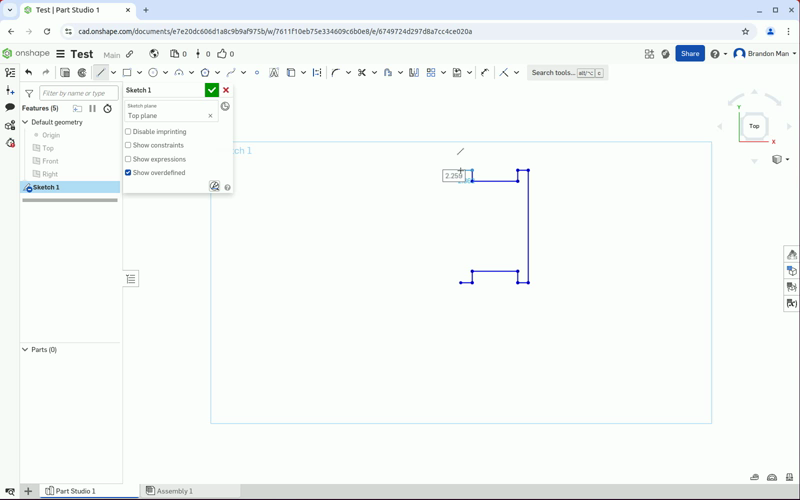
mouse_move(460, 282)
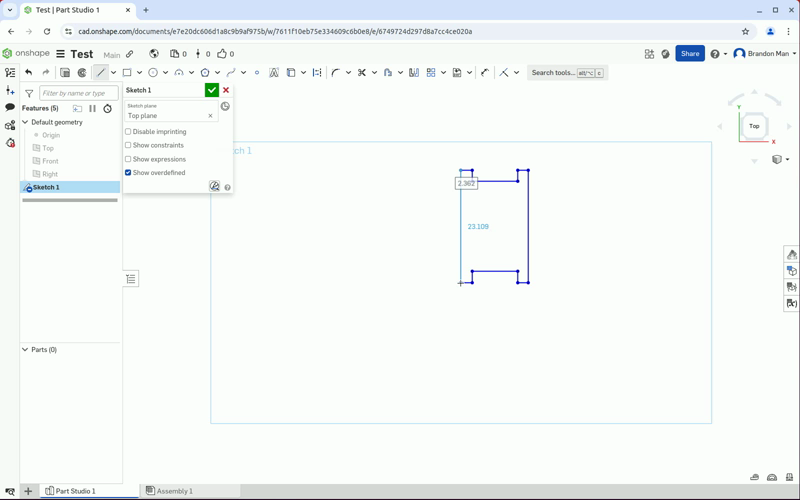
key_up(shift)
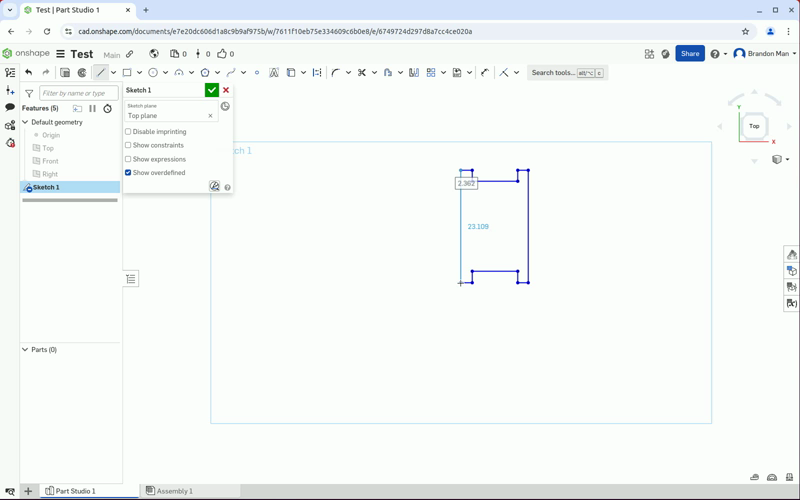
click(460, 282)
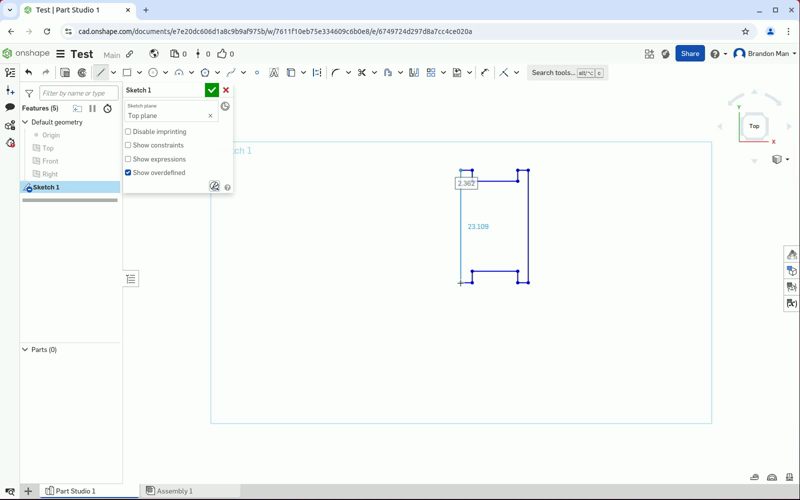
key(esc)
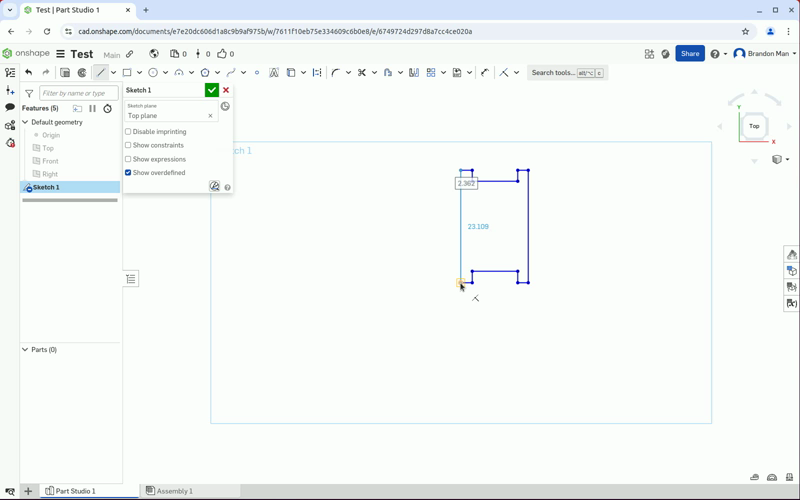
mouse_move(521, 188)
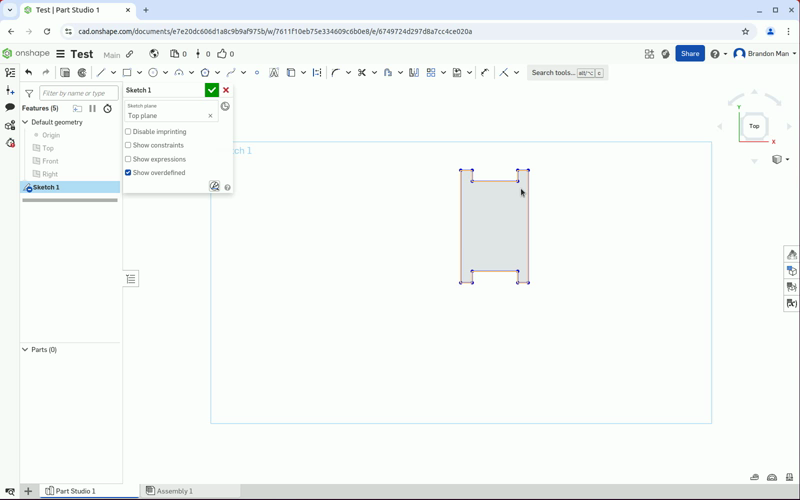
click(521, 188)
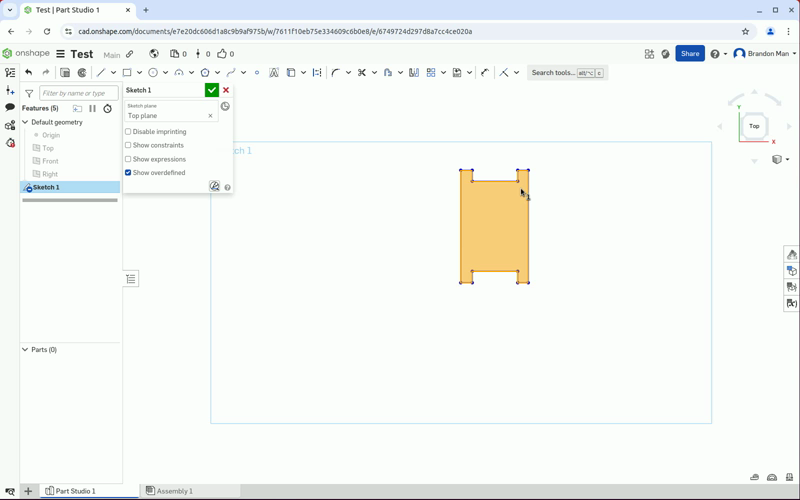
mouse_move(73, 352)
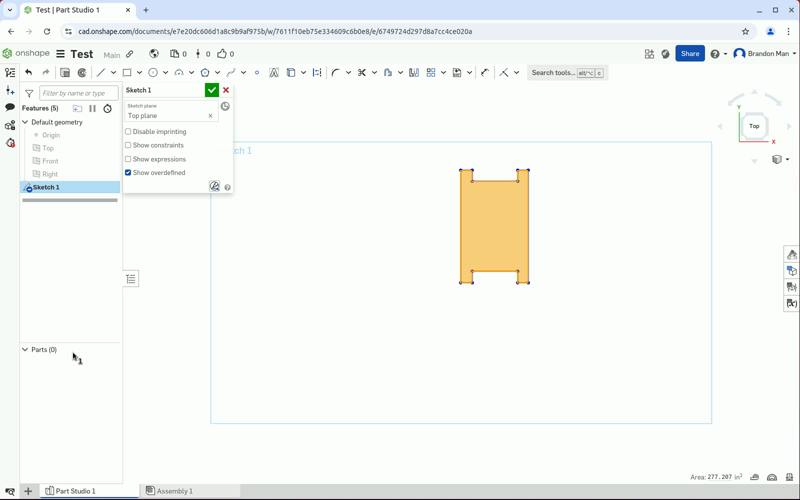
key(shift+y)
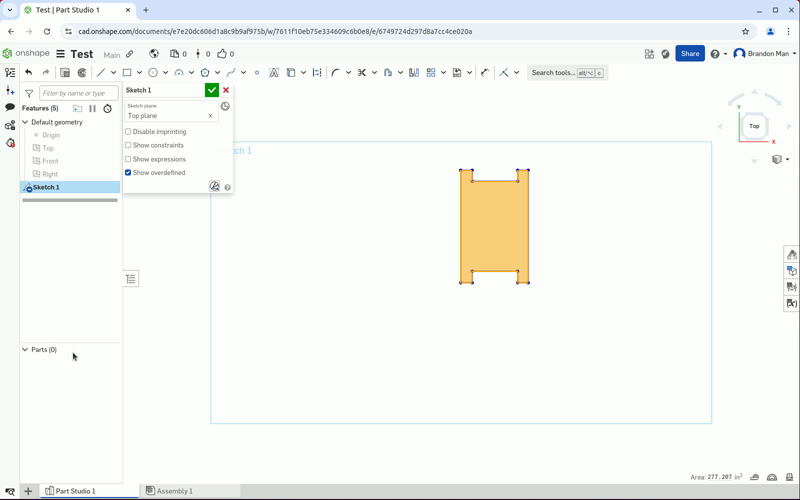
key(shift+e)
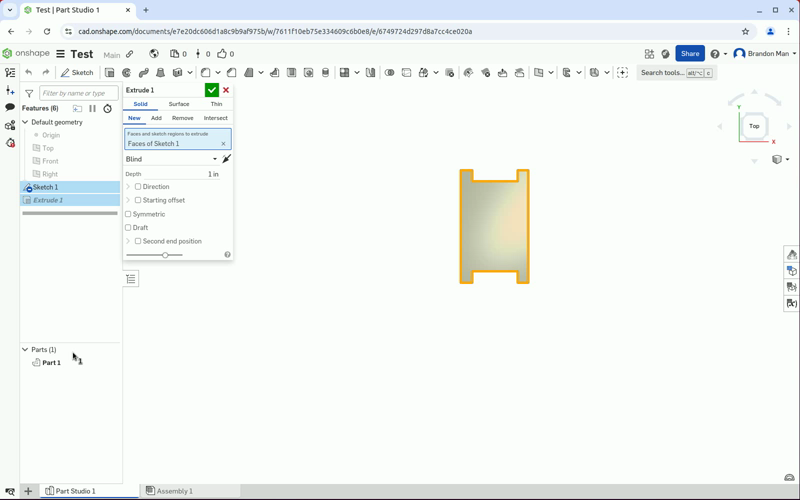
mouse_move(143, 106)
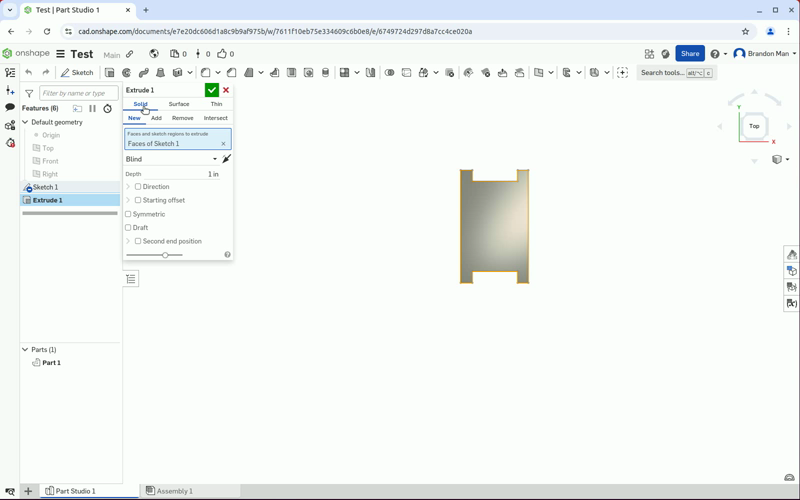
click(143, 106)
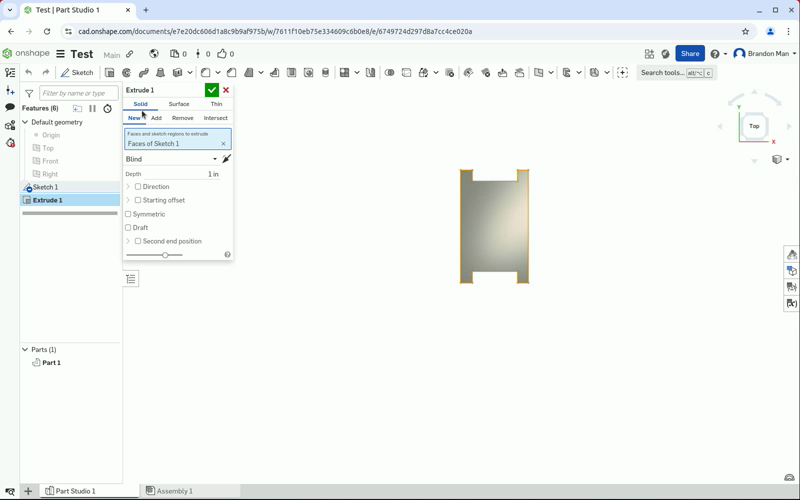
mouse_move(137, 120)
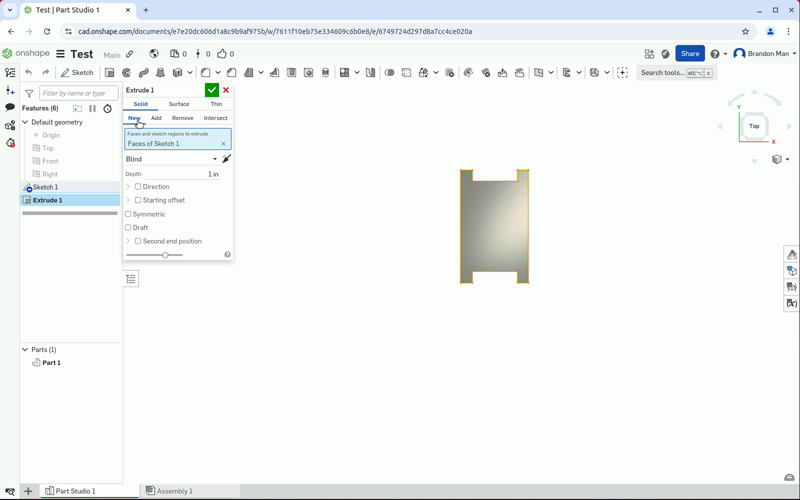
click(137, 120)
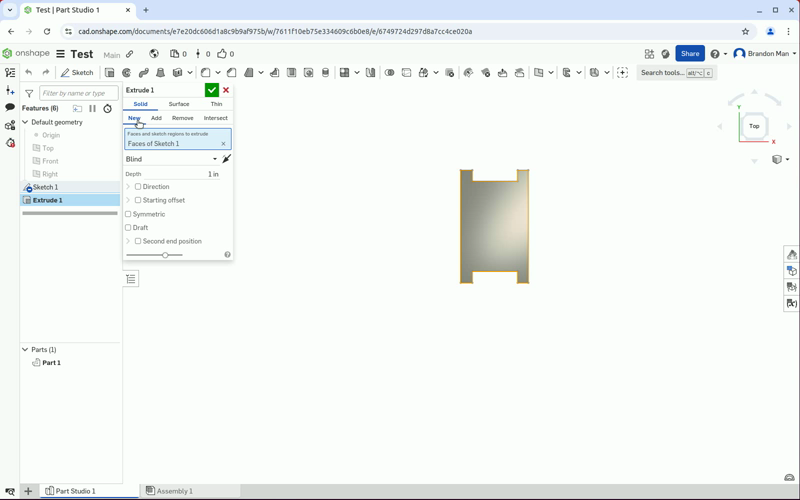
key(tab, 4)
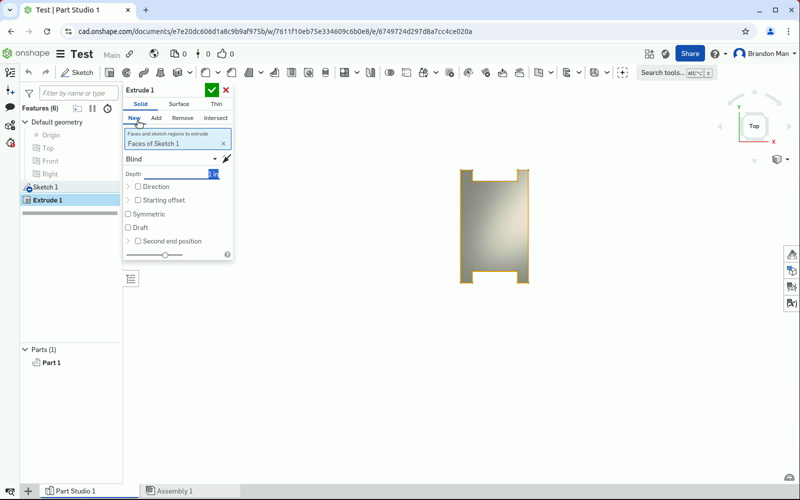
text(0.481)
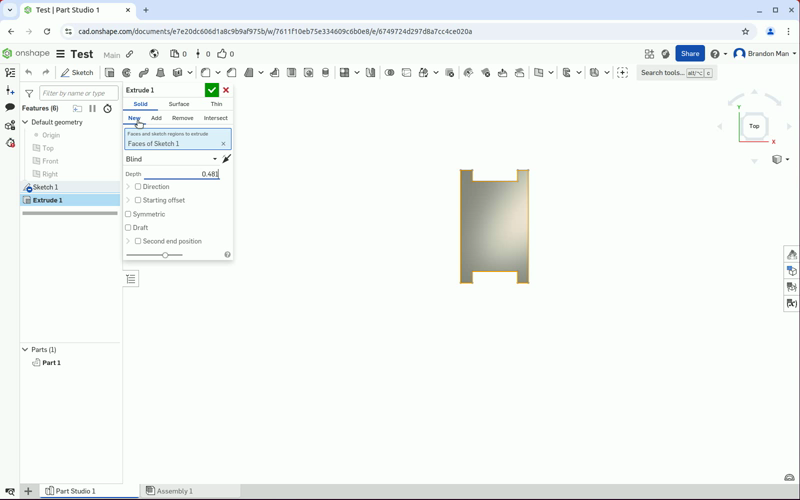
key(enter)
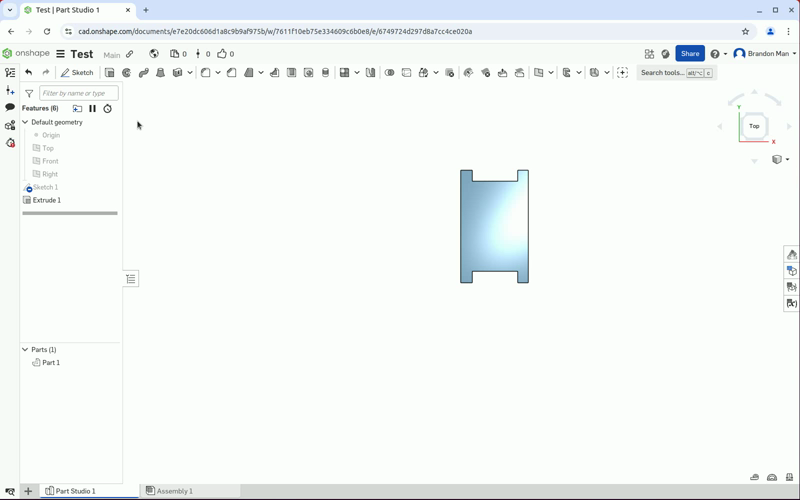
key(shift+h)
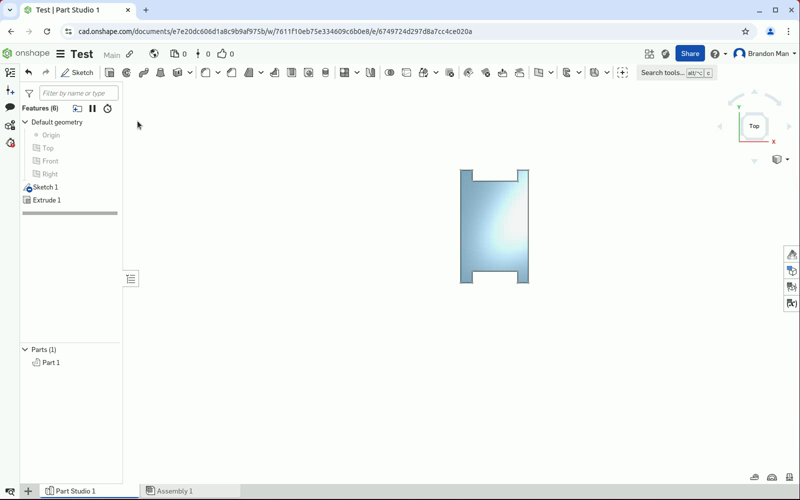
key(shift+h)
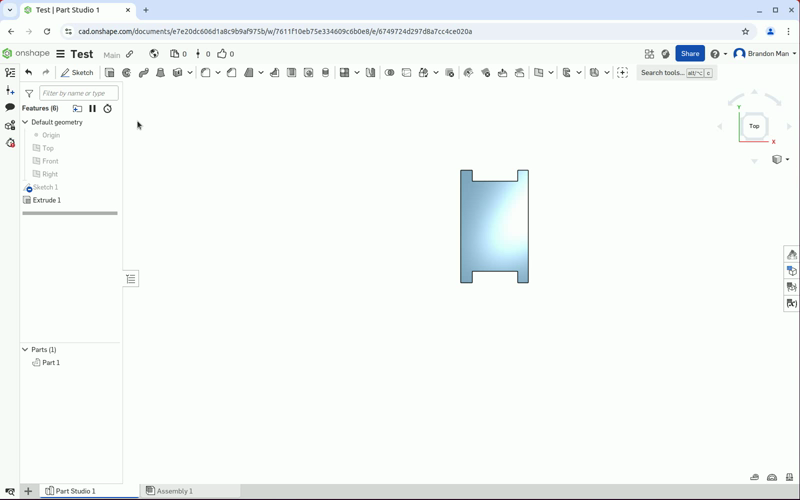
mouse_move(73, 189)
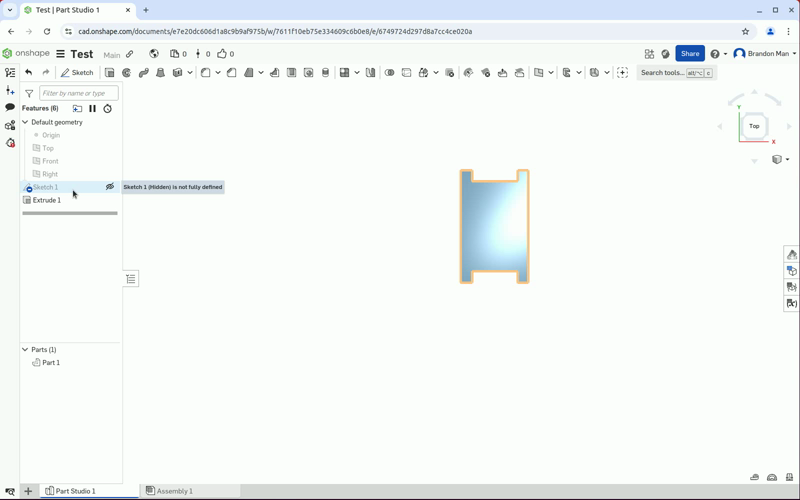
click(73, 189)
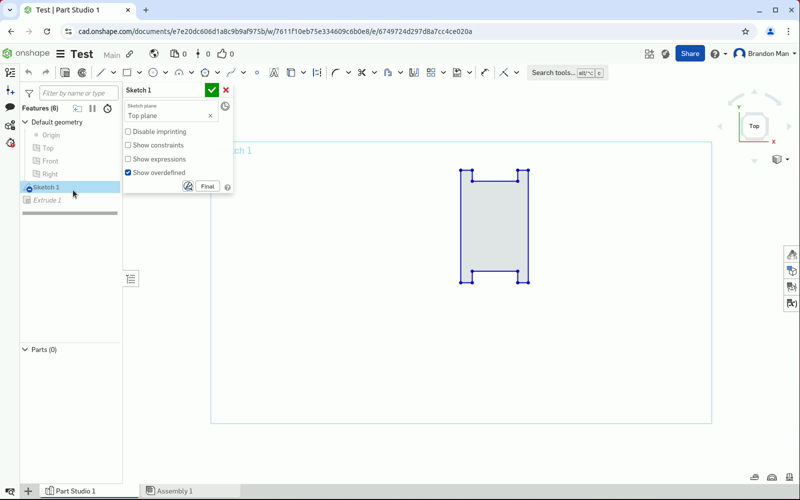
mouse_move(229, 92)
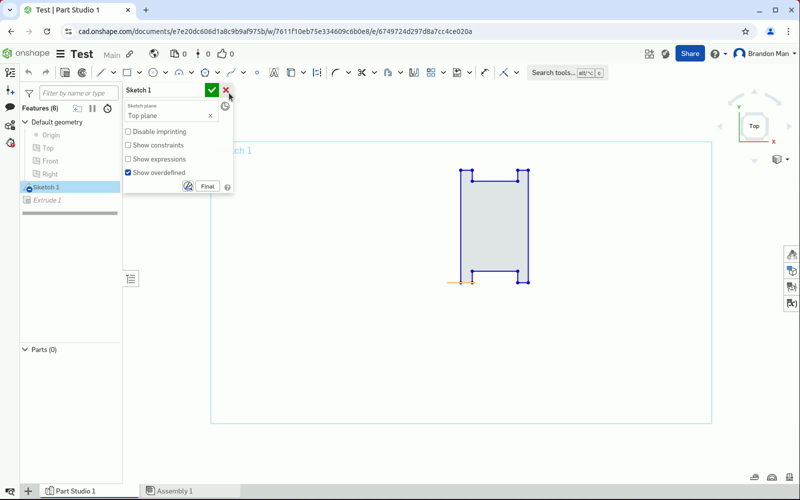
click(229, 92)
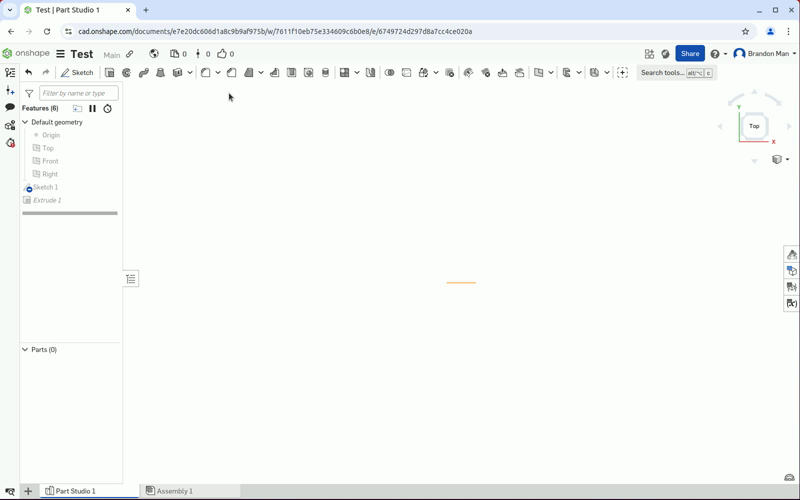
mouse_move(541, 75)
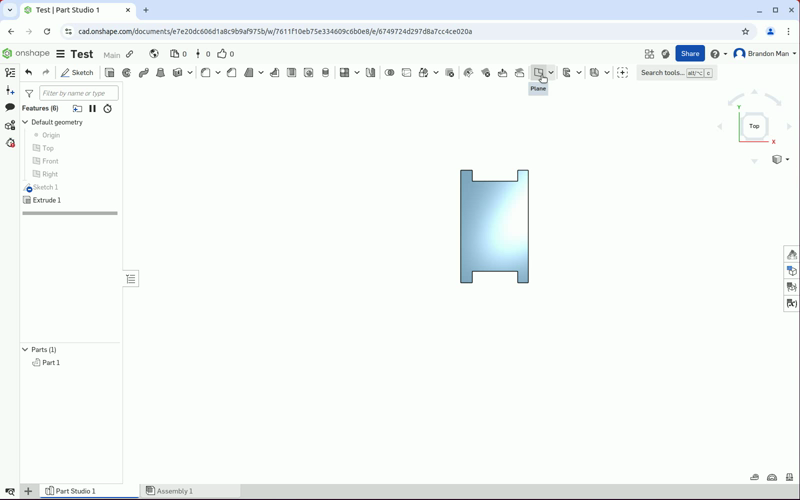
click(541, 75)
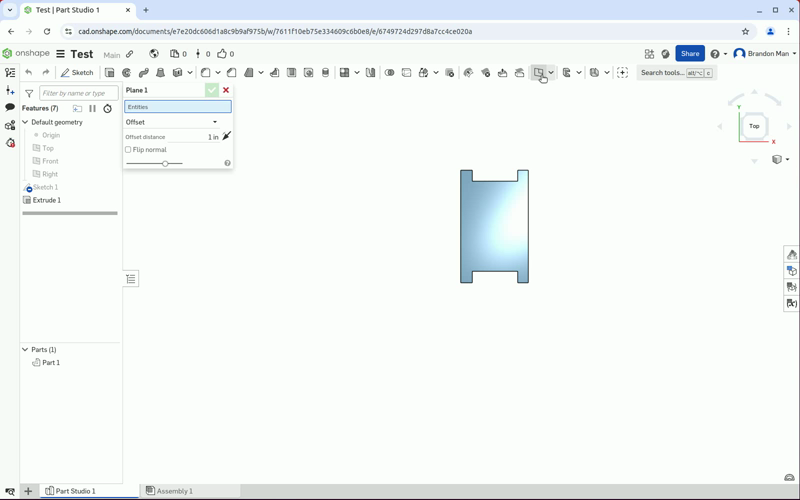
mouse_move(73, 150)
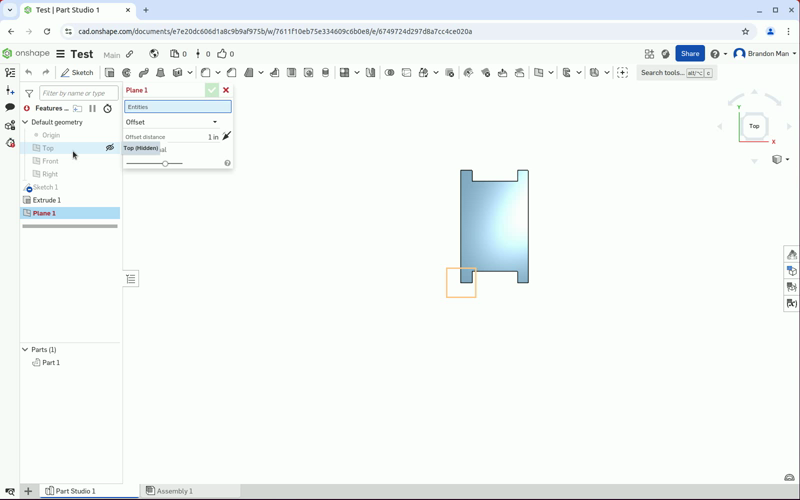
click(73, 150)
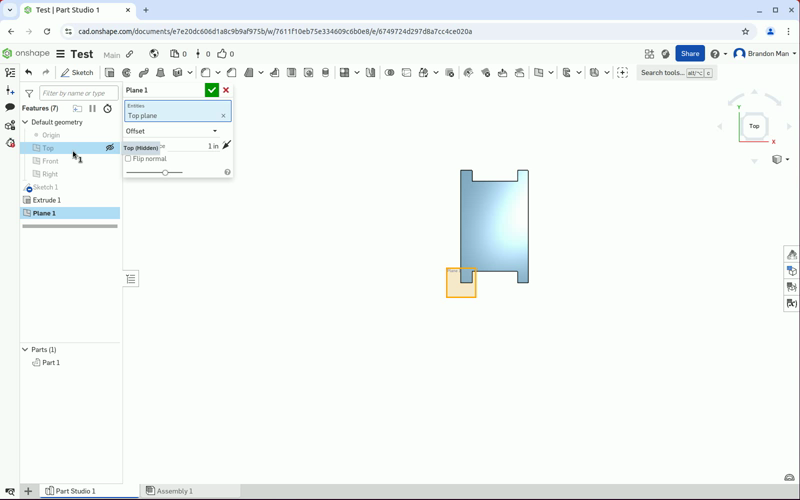
key(tab, 2)
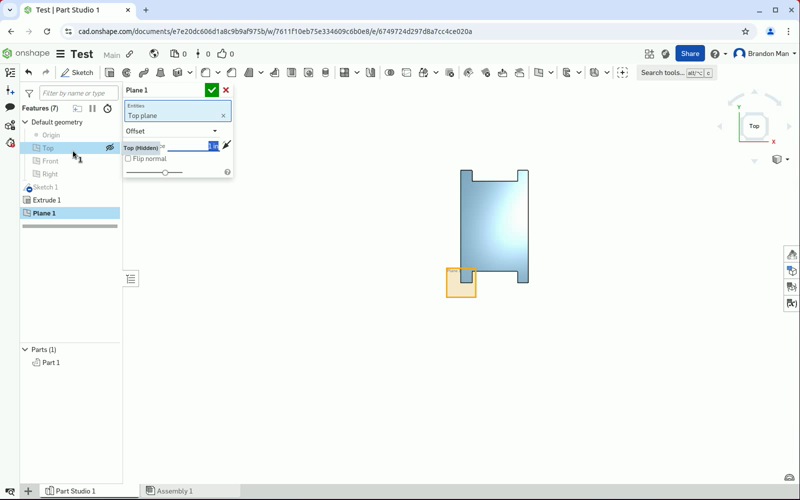
text(0.493)
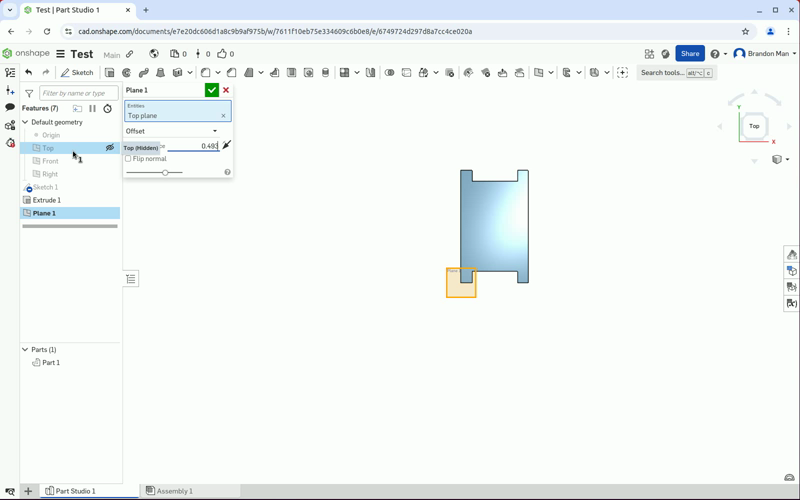
key(enter, 2)
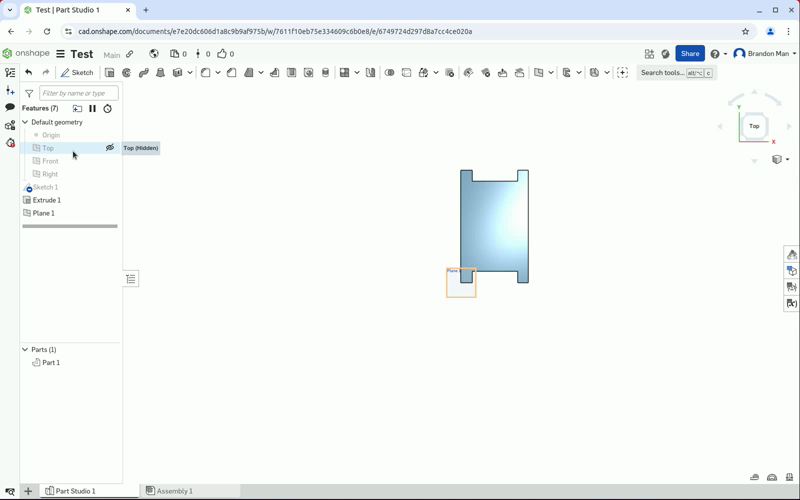
key(shift+s)
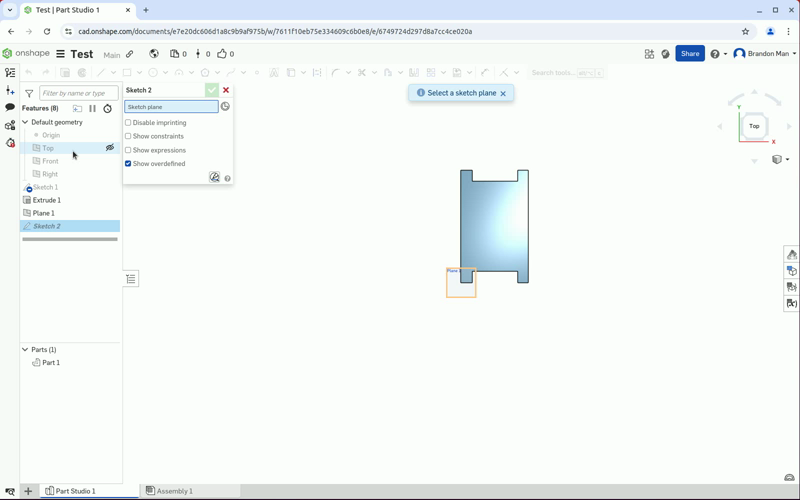
mouse_move(73, 215)
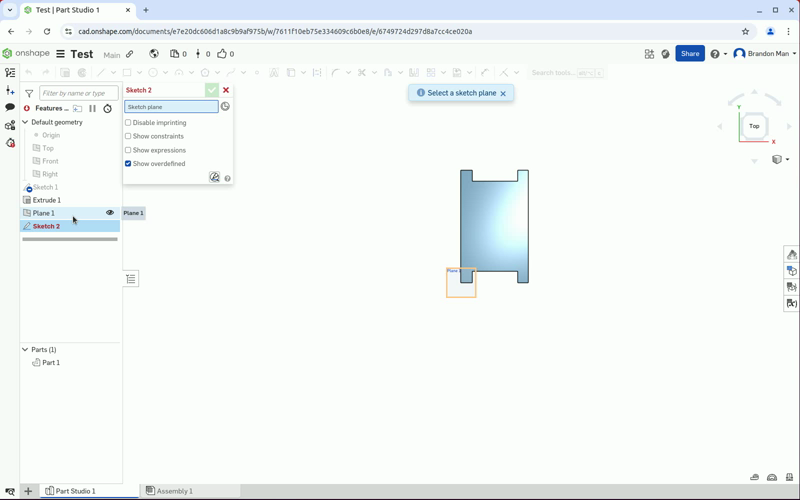
click(73, 215)
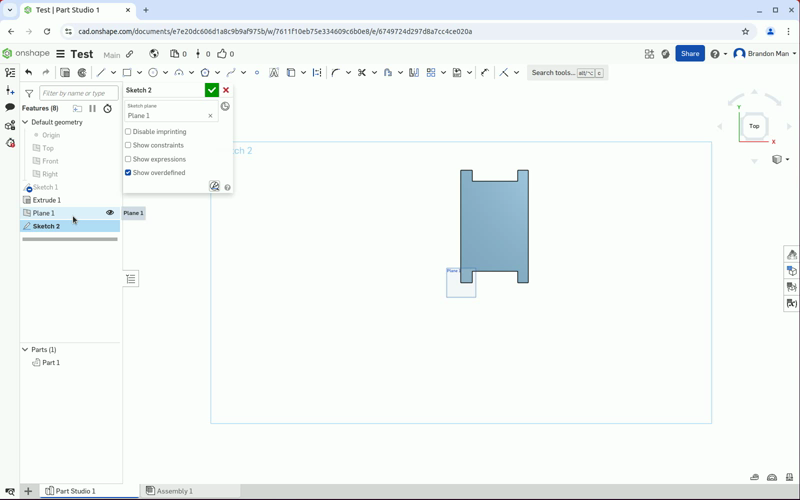
mouse_move(73, 352)
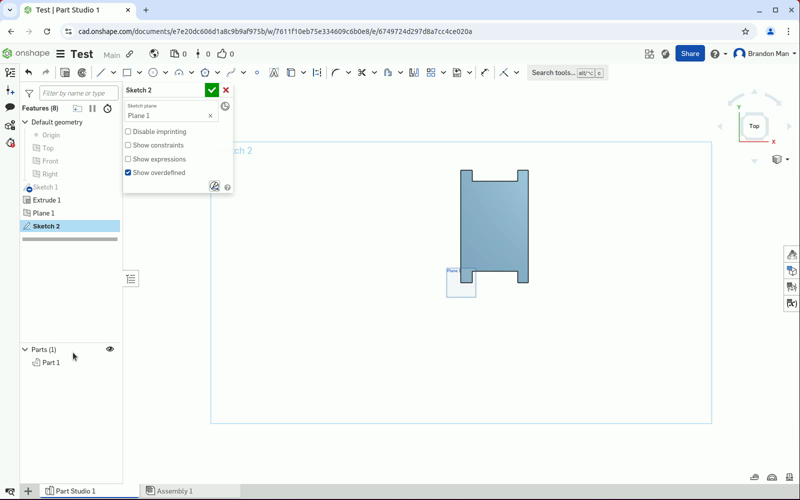
key(y)
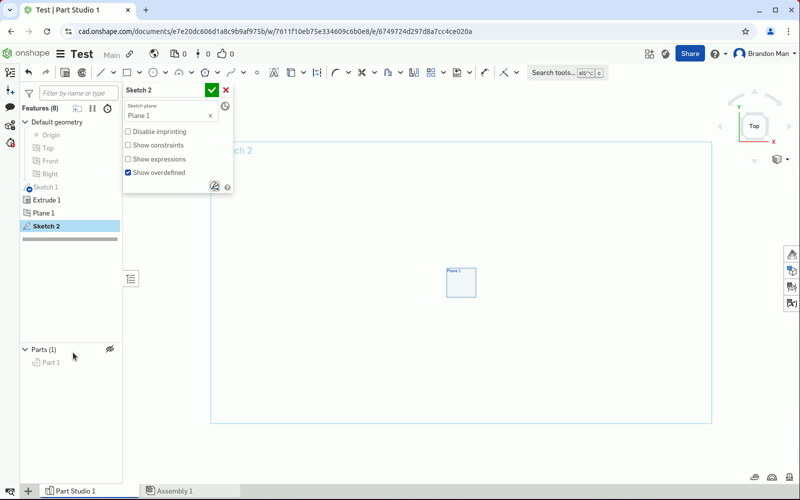
key(l)
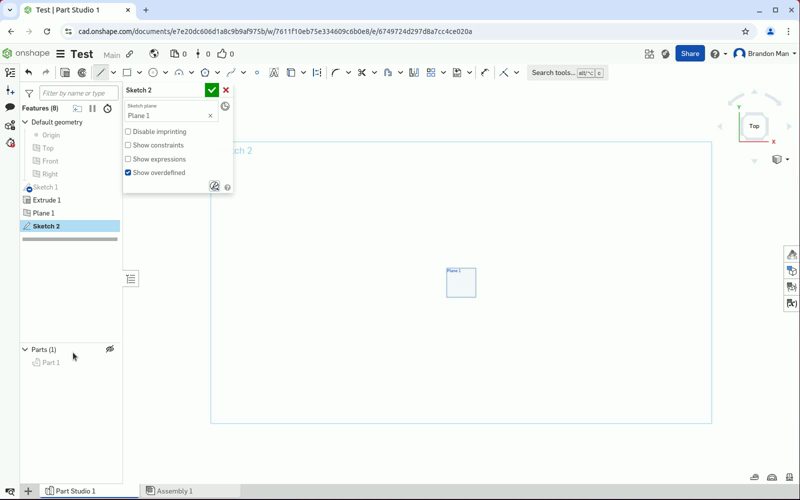
key_down(shift)
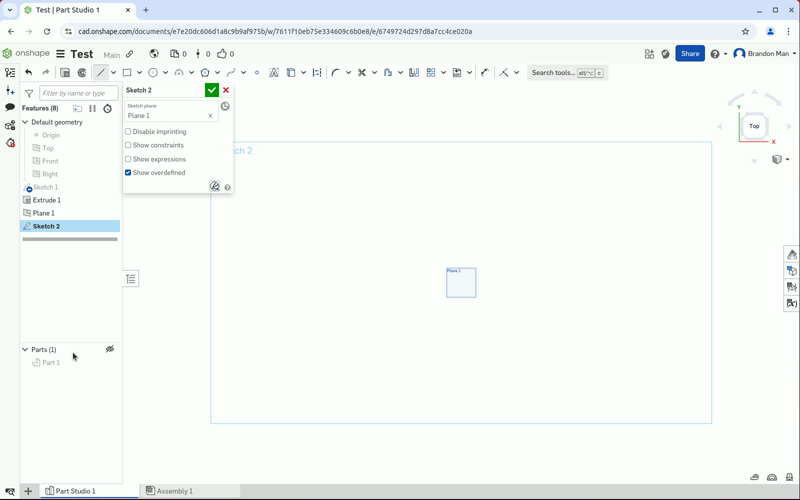
mouse_move(460, 271)
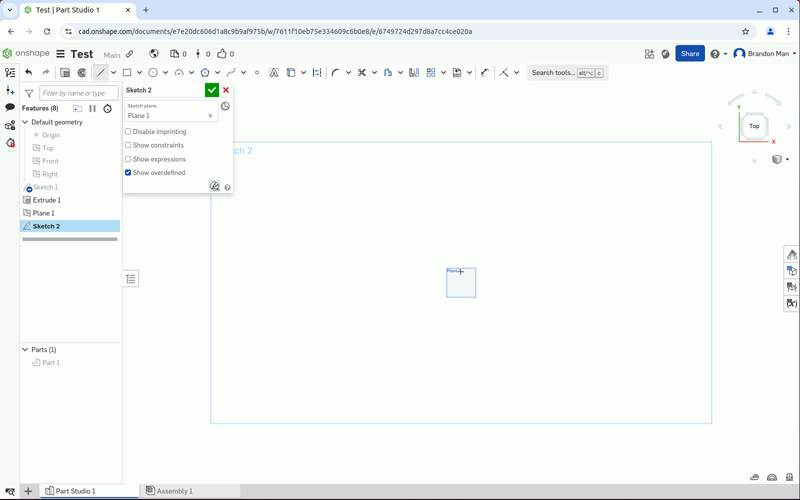
click(460, 271)
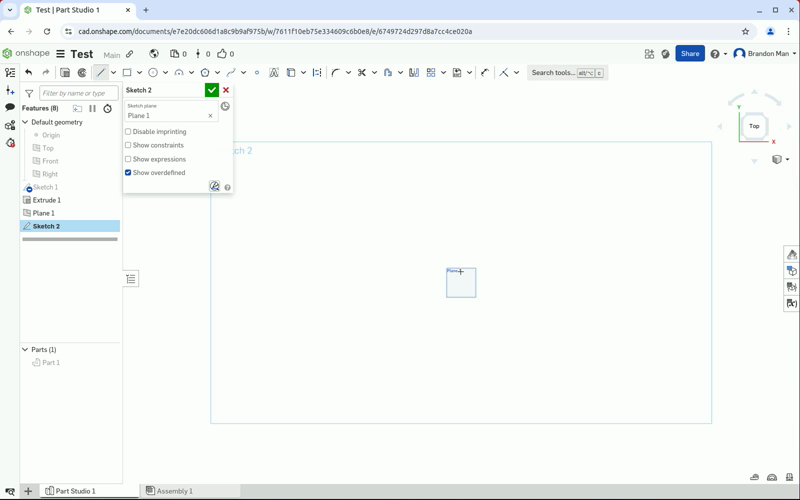
key_up(shift)
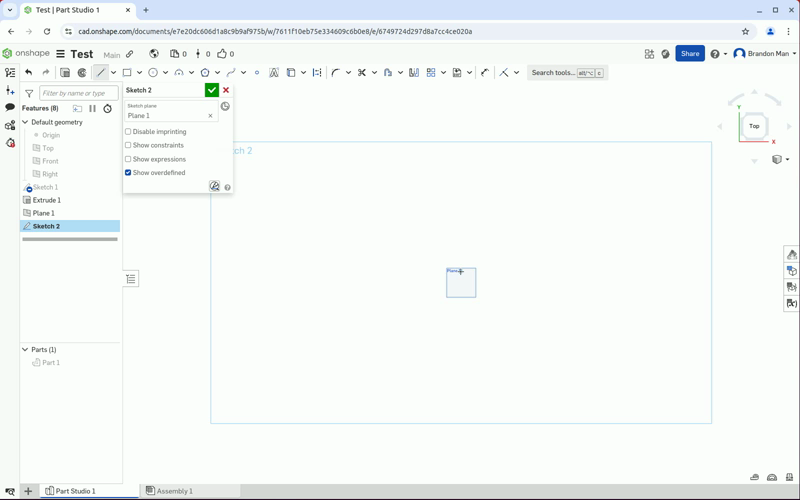
key_down(shift)
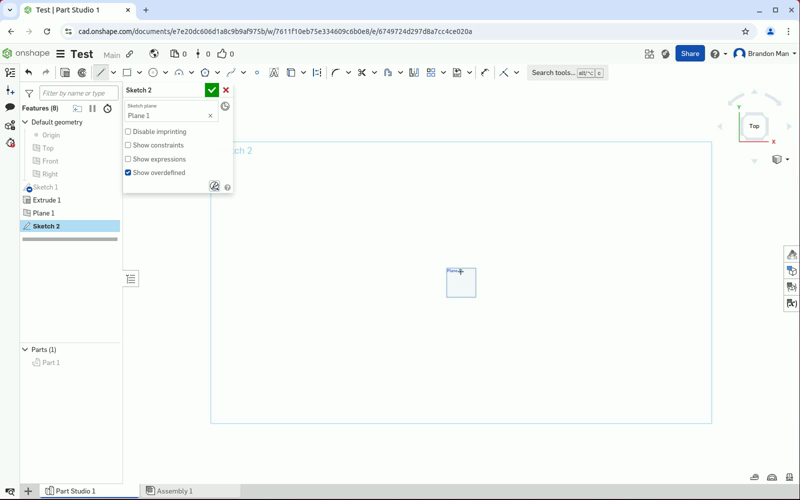
mouse_move(490, 271)
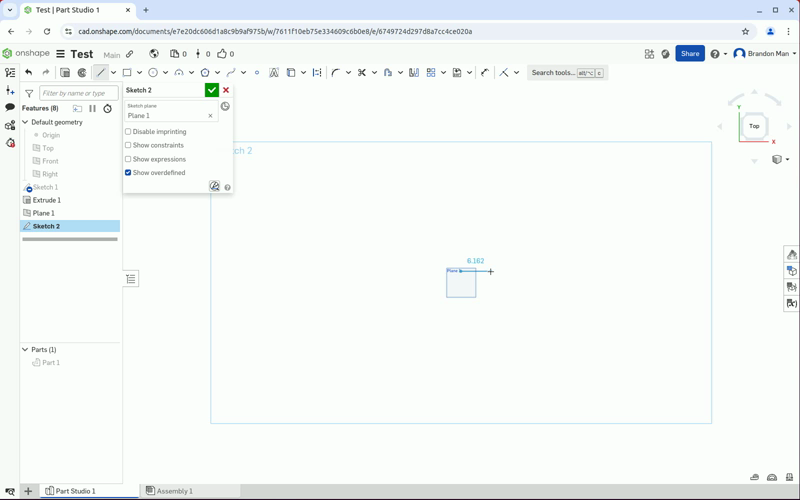
mouse_move(472, 271)
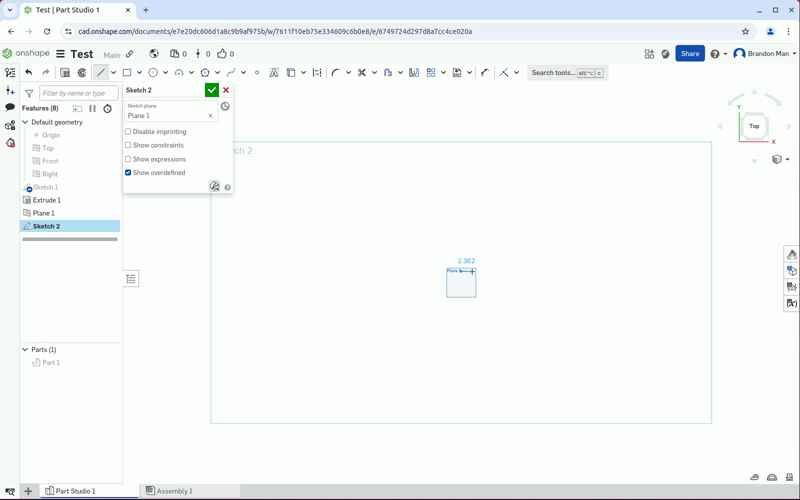
click(472, 271)
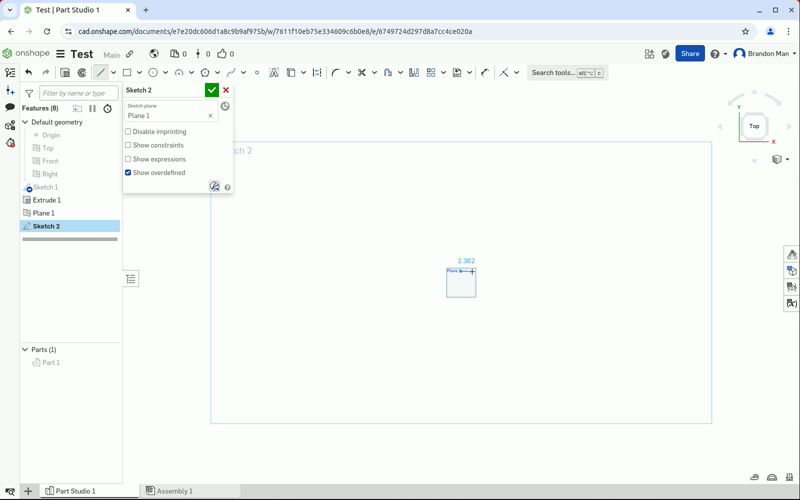
key_up(shift)
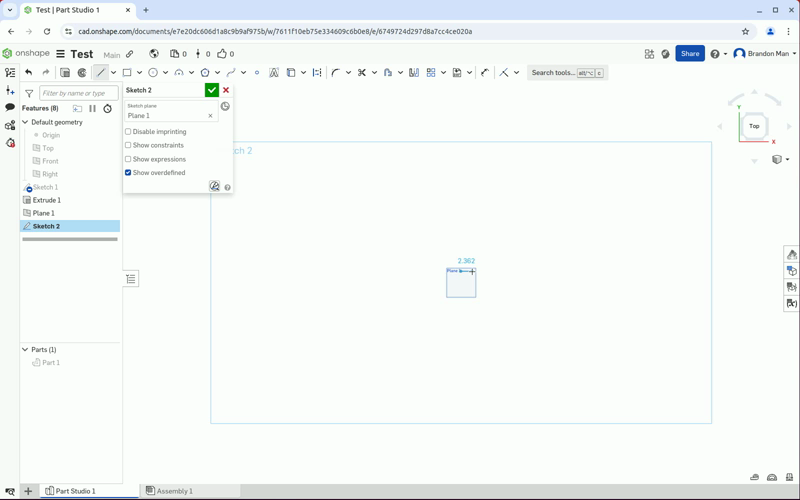
key_down(shift)
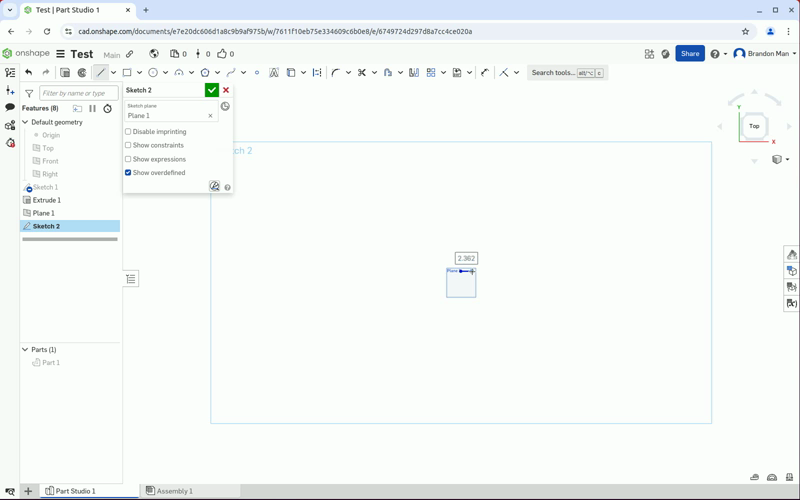
mouse_move(502, 271)
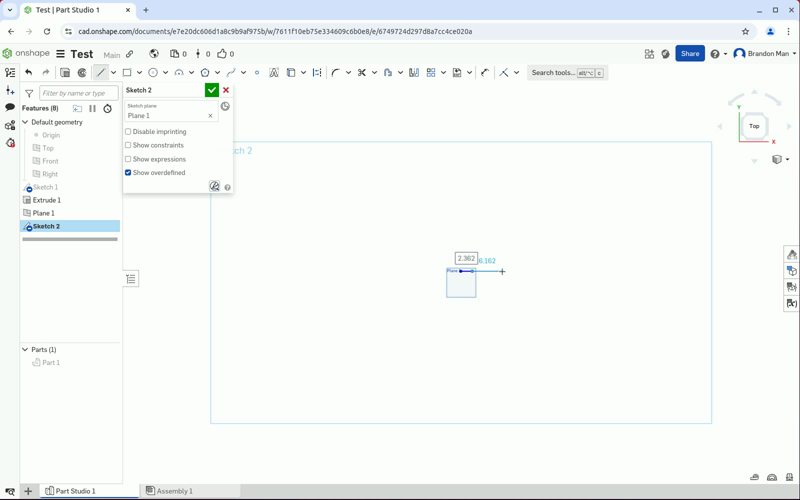
mouse_move(516, 271)
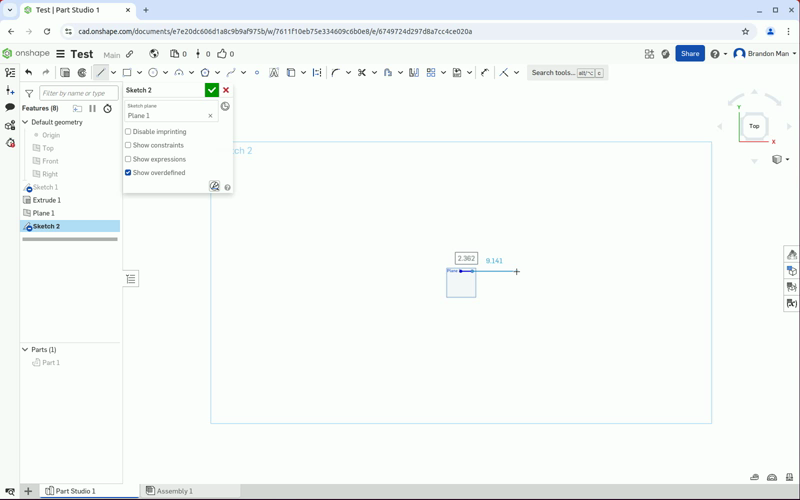
click(516, 271)
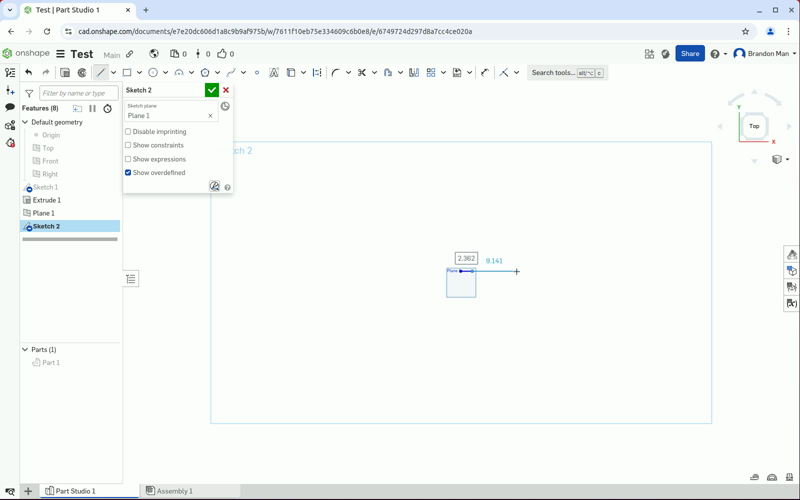
key_up(shift)
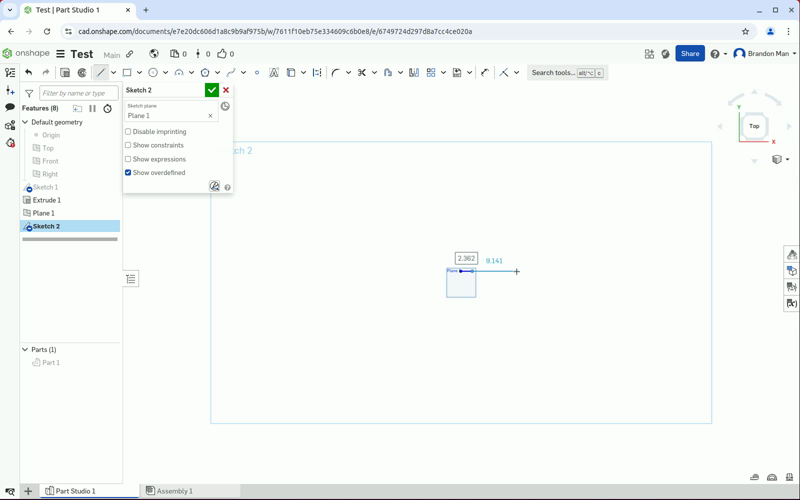
key_down(shift)
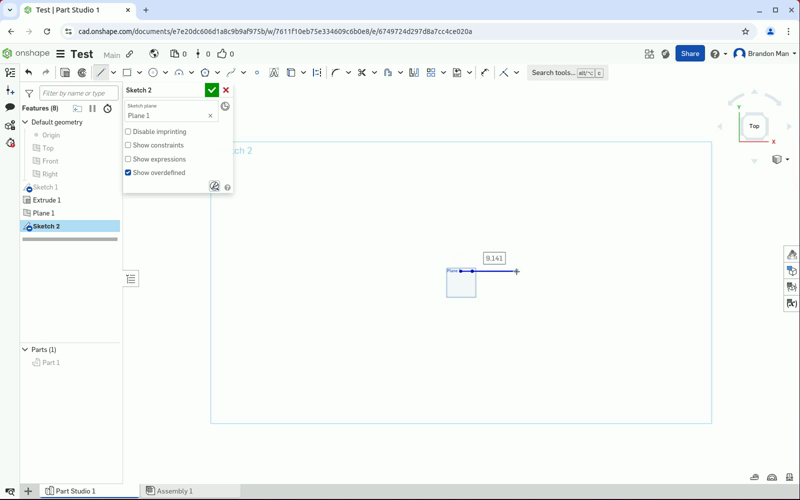
mouse_move(546, 271)
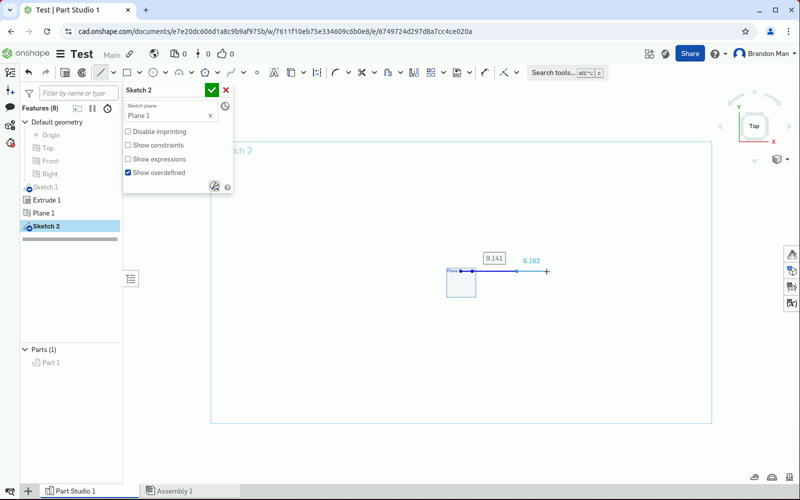
mouse_move(528, 271)
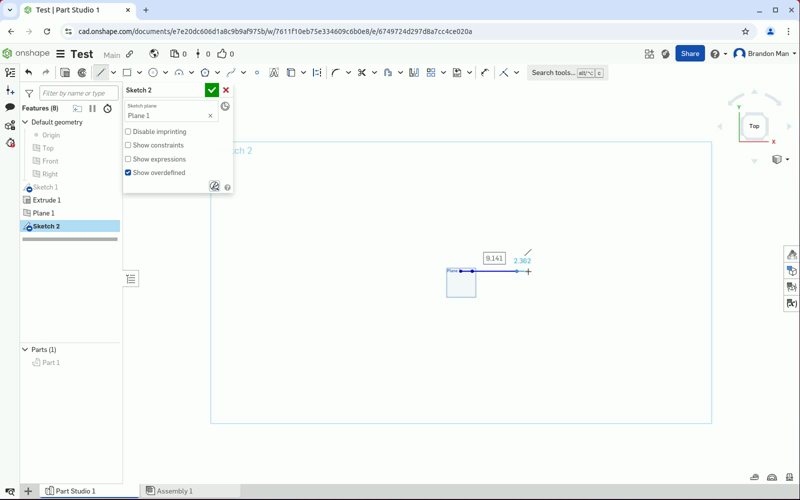
click(528, 271)
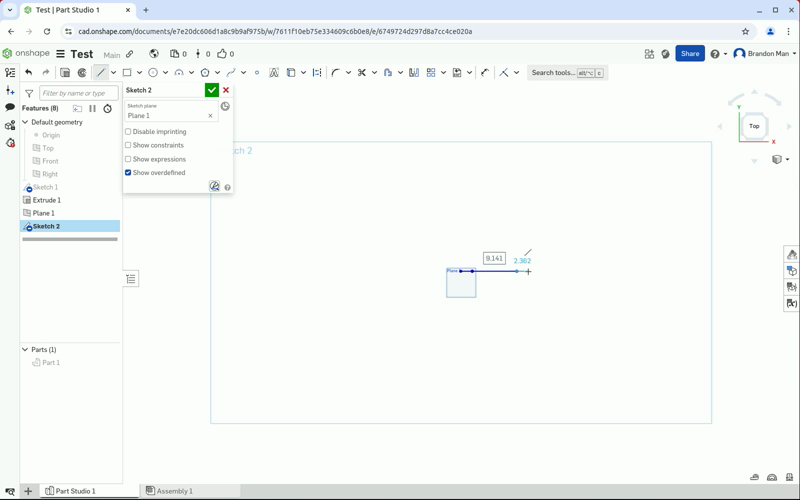
key_up(shift)
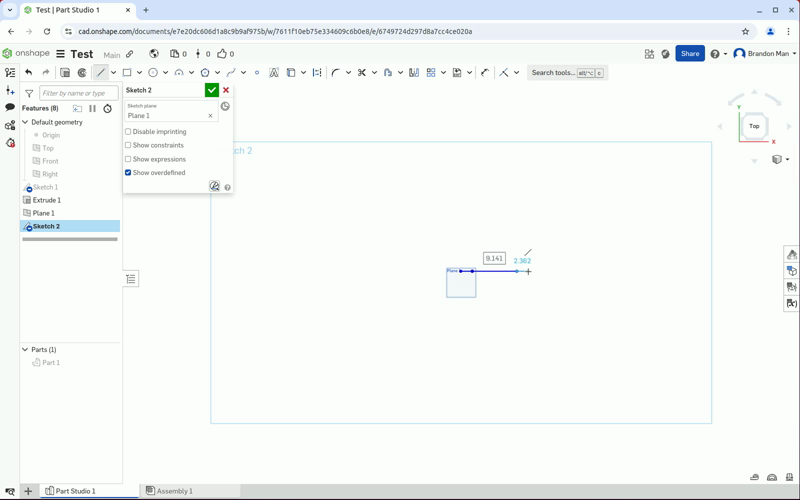
key_down(shift)
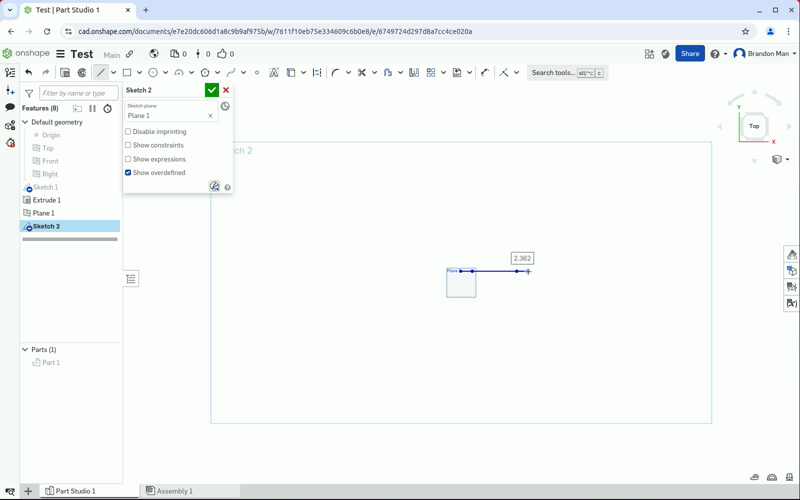
mouse_move(528, 180)
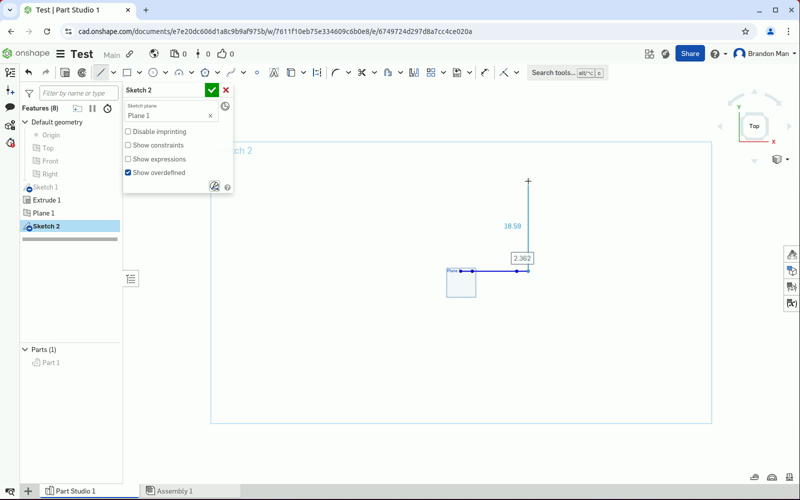
click(528, 180)
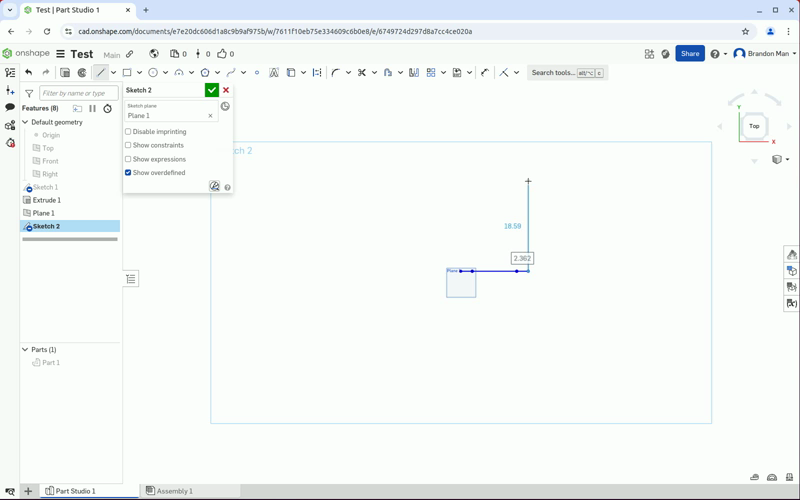
key_up(shift)
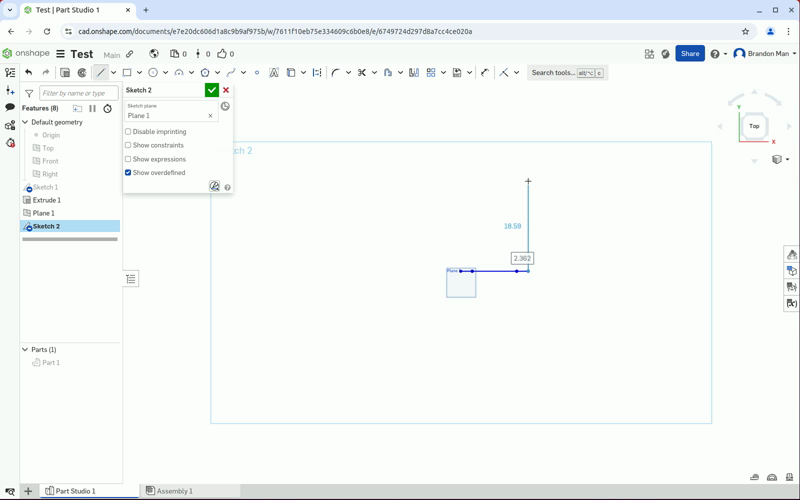
key_down(shift)
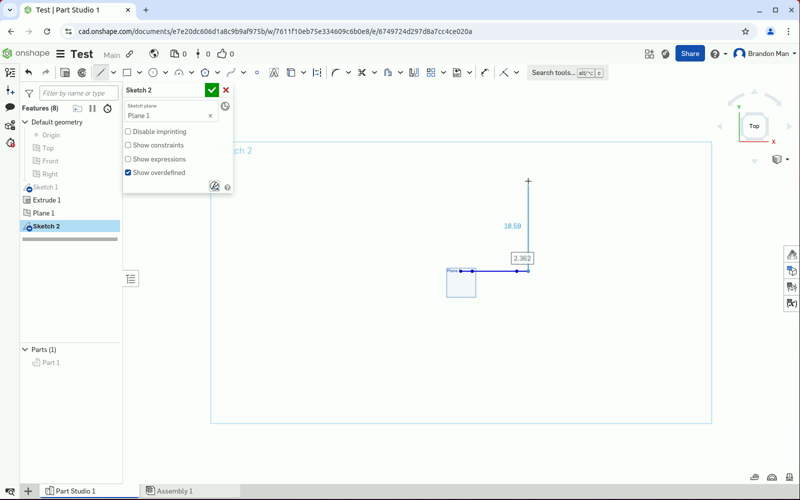
mouse_move(558, 180)
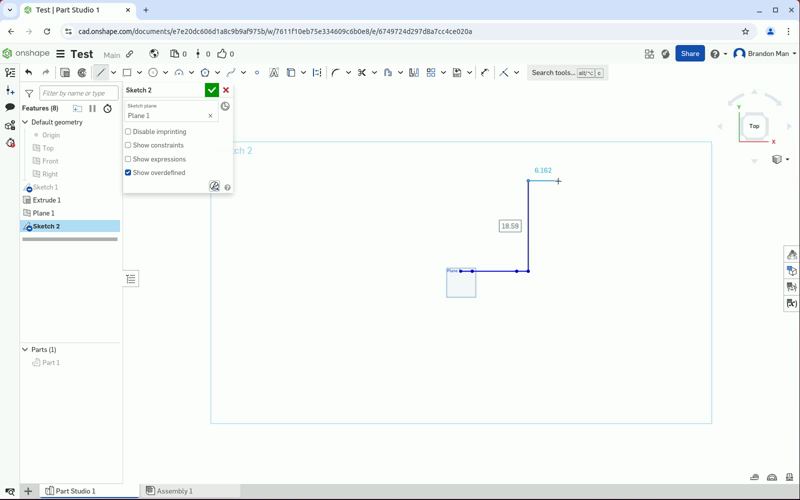
mouse_move(516, 180)
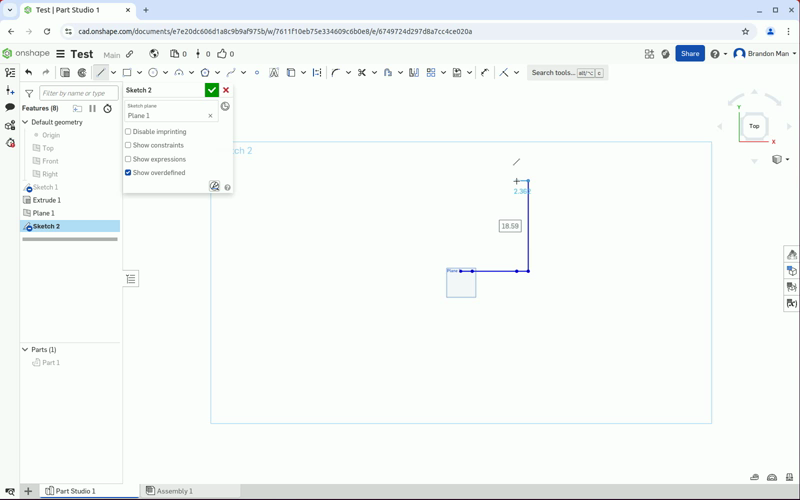
click(516, 180)
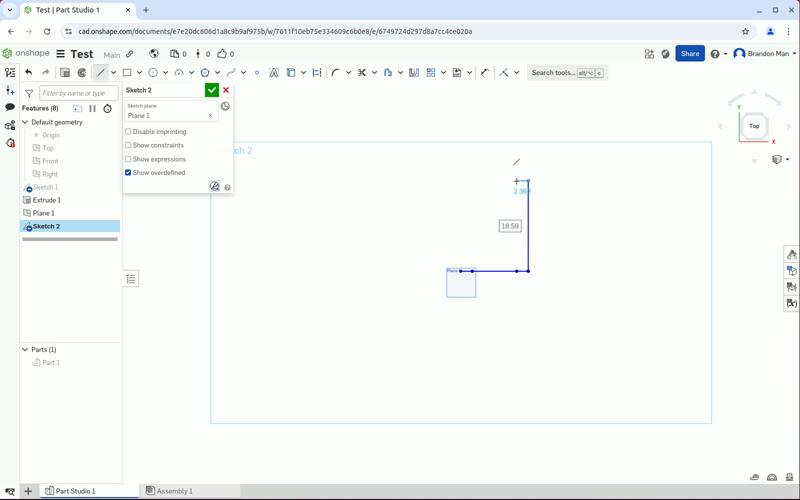
key_up(shift)
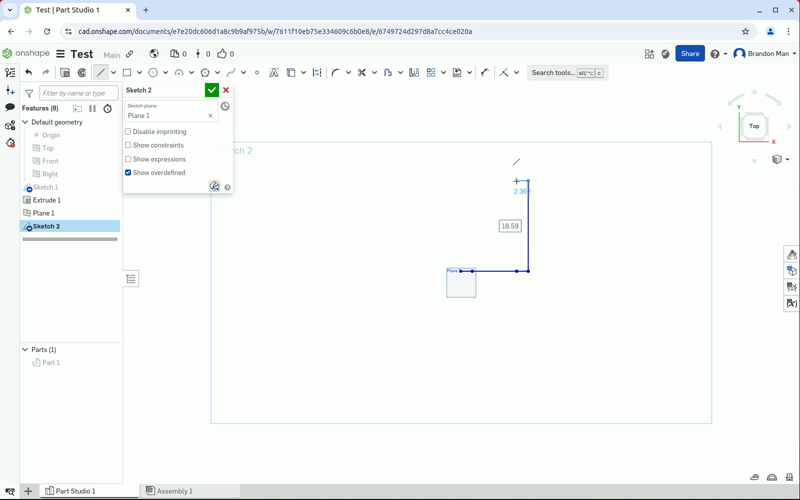
key_down(shift)
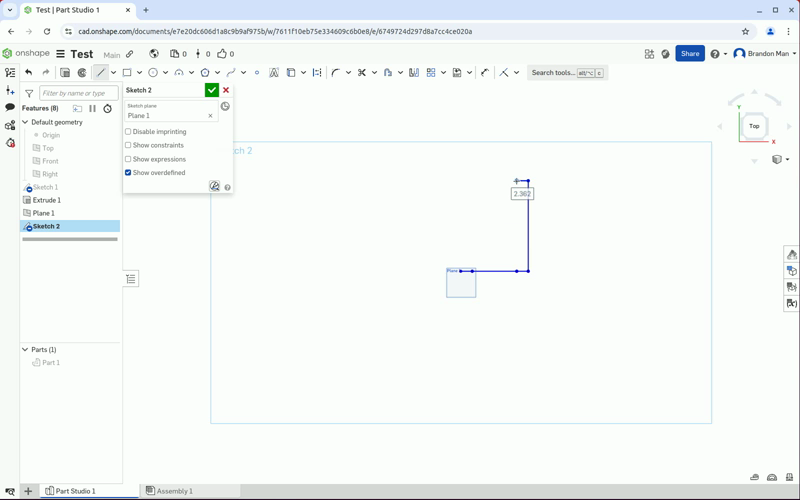
mouse_move(546, 180)
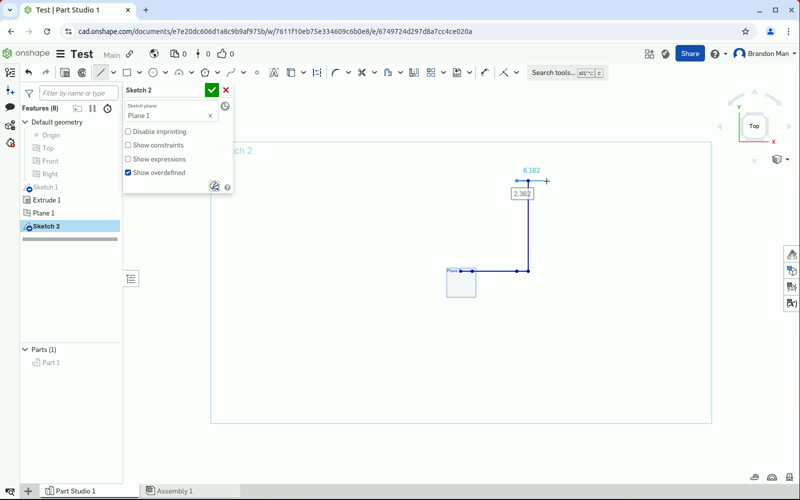
mouse_move(472, 180)
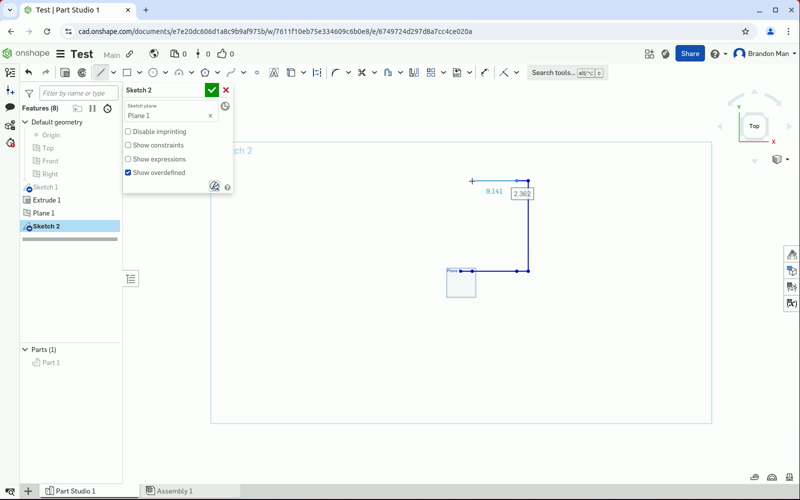
click(472, 180)
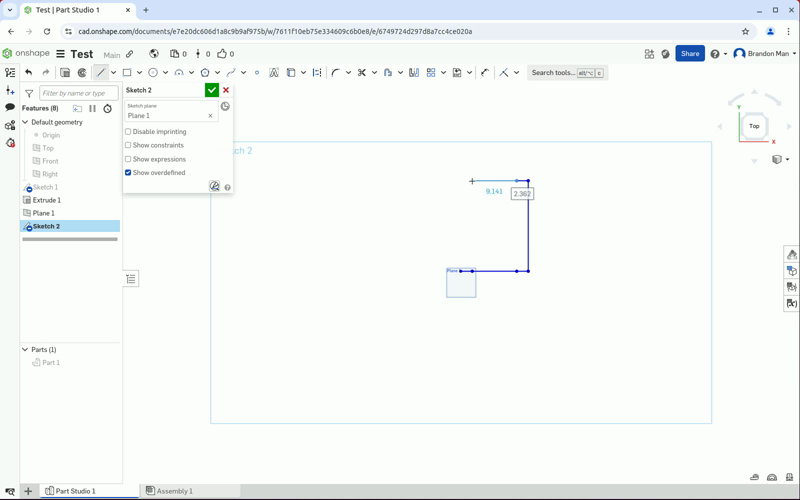
key_up(shift)
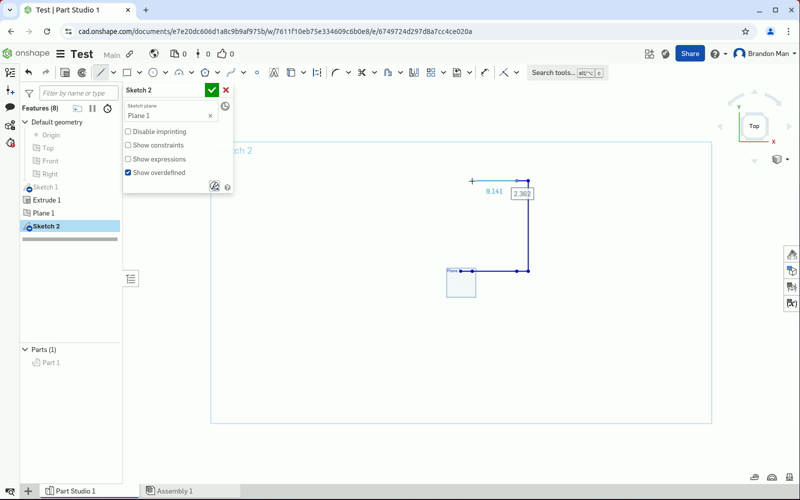
key_down(shift)
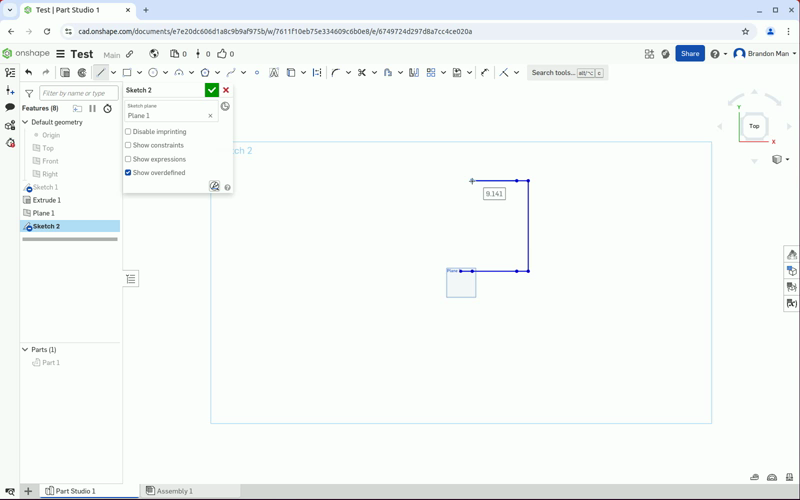
mouse_move(502, 180)
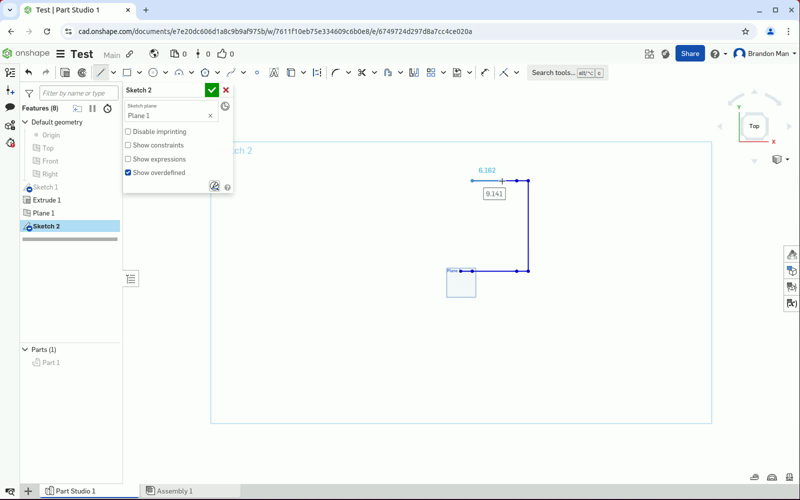
mouse_move(460, 180)
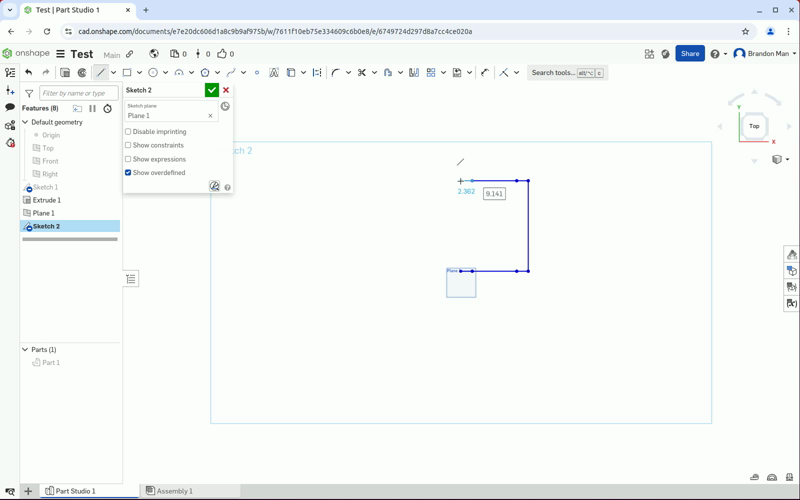
click(460, 180)
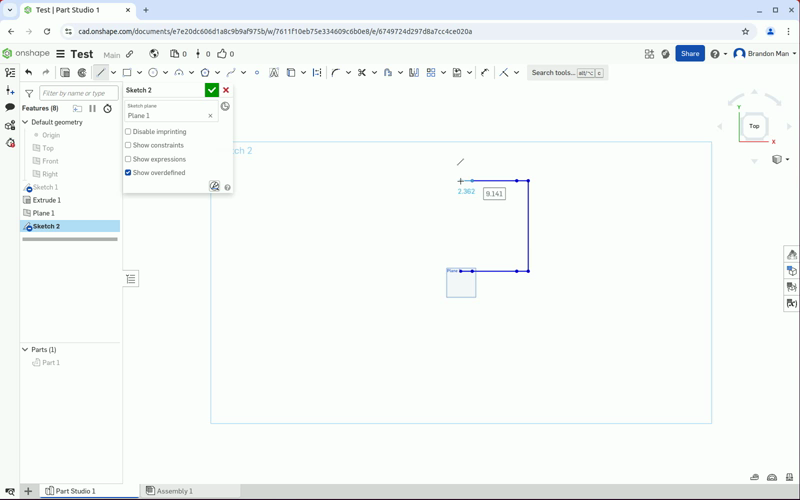
key_up(shift)
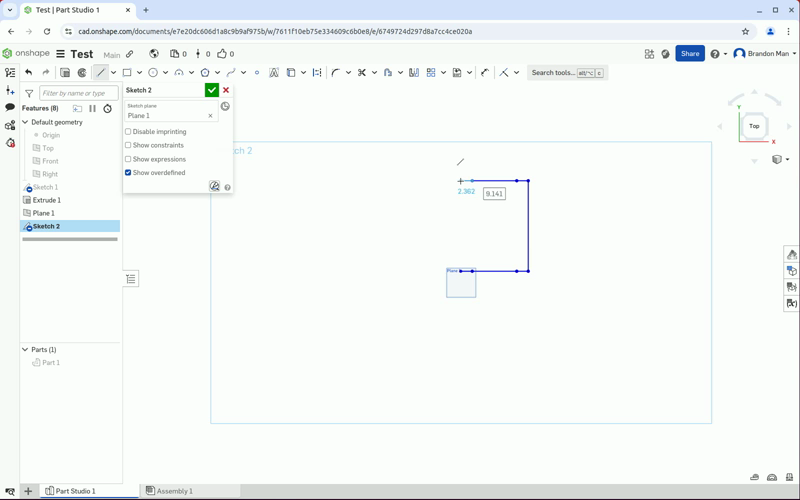
key_down(shift)
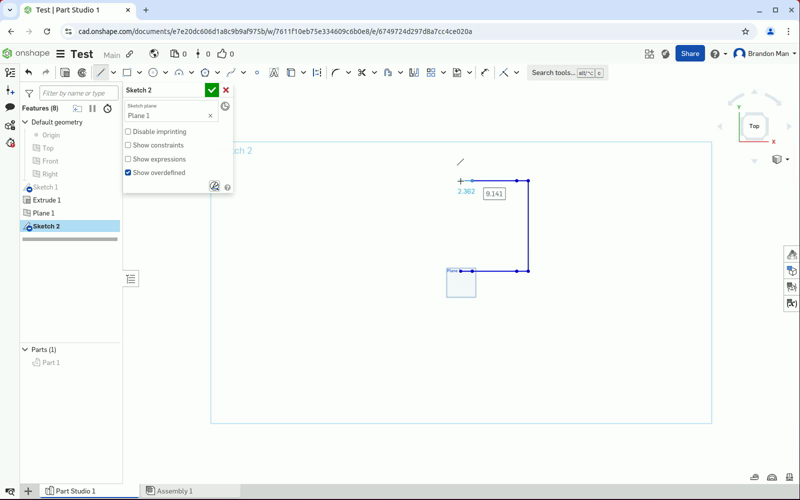
mouse_move(460, 271)
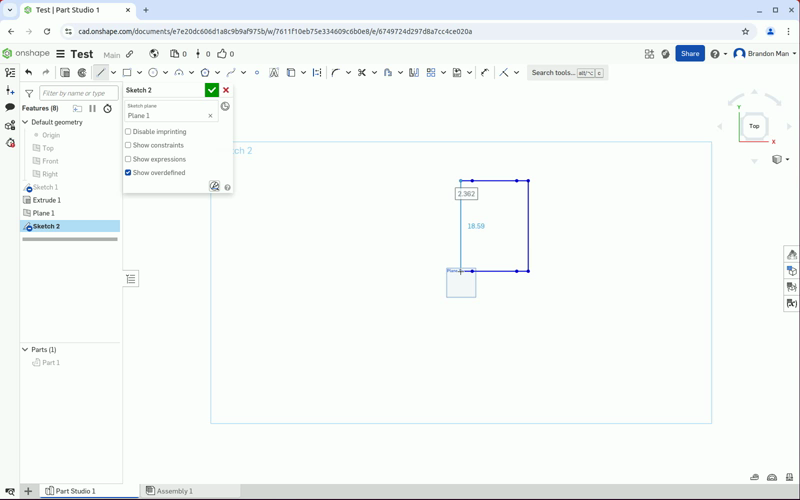
key_up(shift)
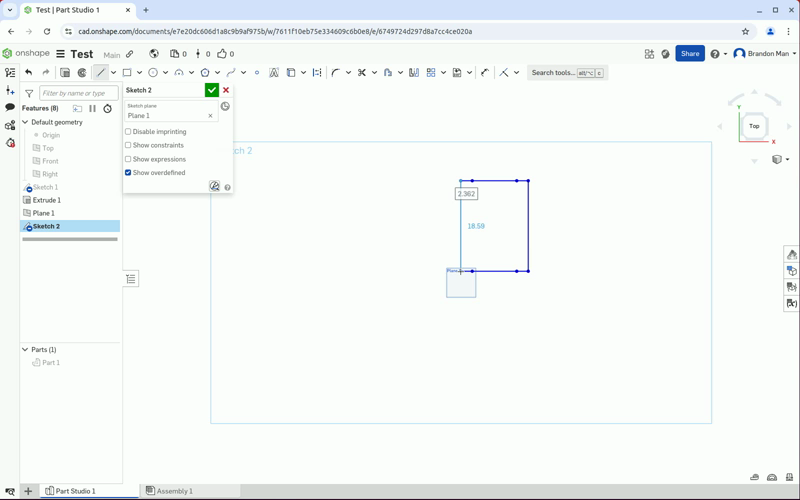
click(460, 271)
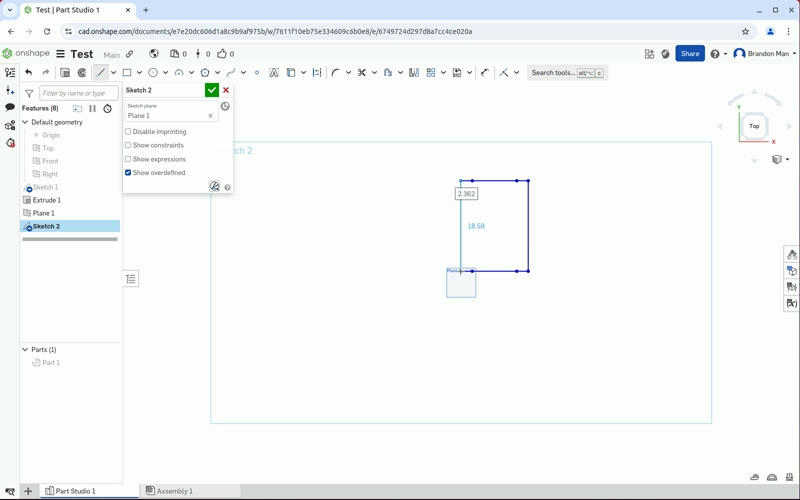
key(esc)
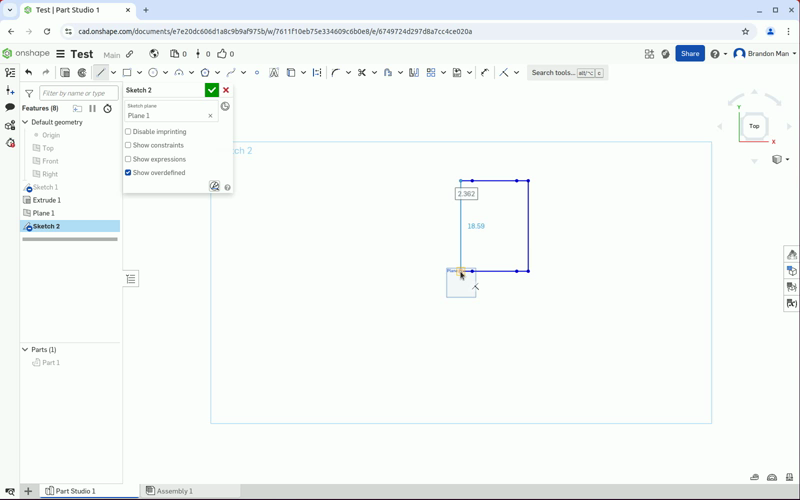
key(l)
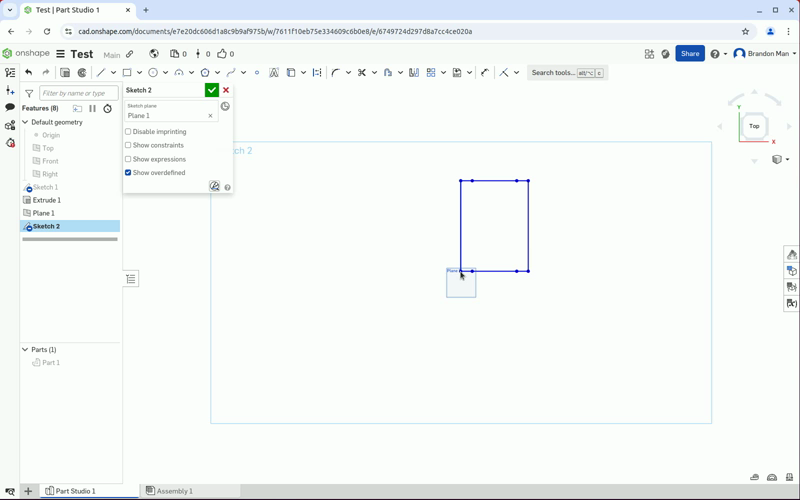
key_down(shift)
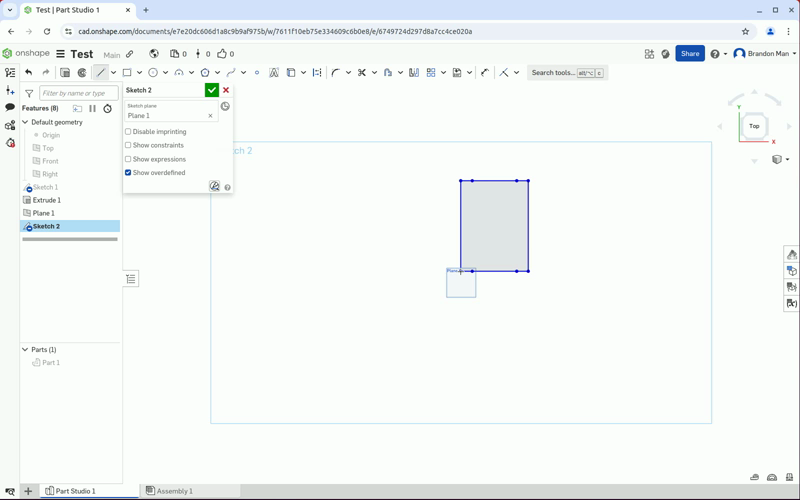
mouse_move(461, 270)
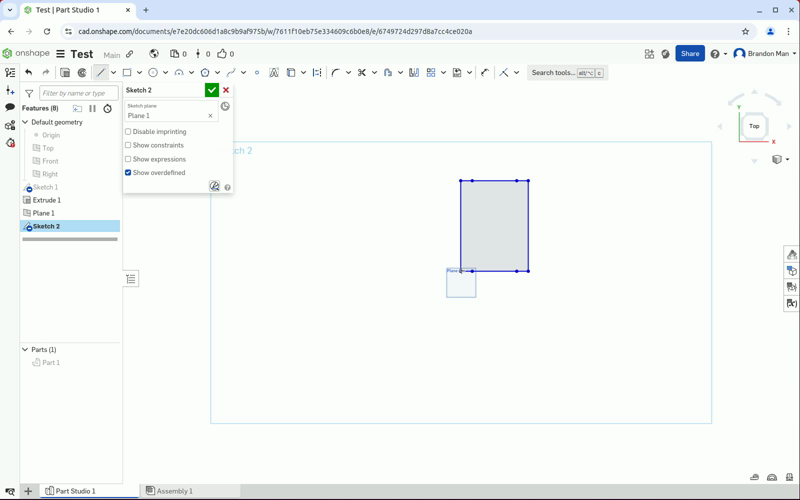
scroll(6)
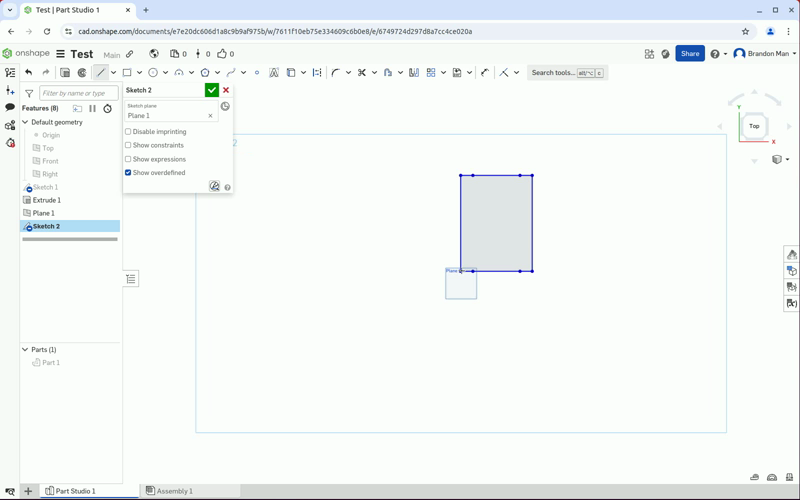
scroll(6)
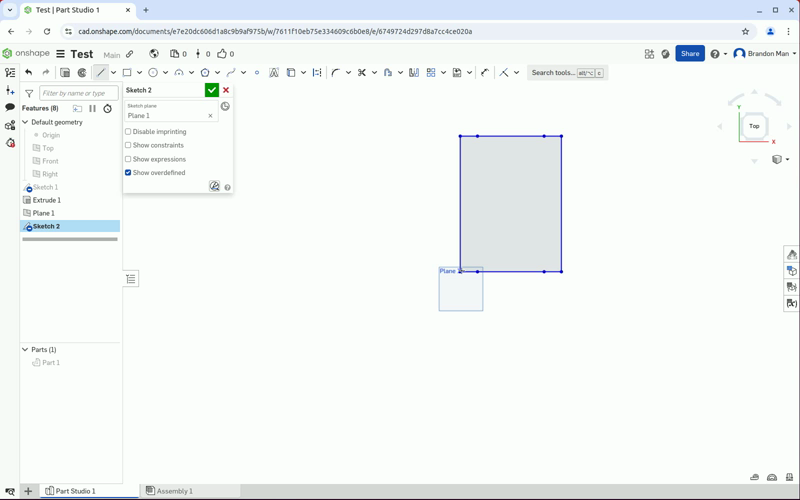
scroll(6)
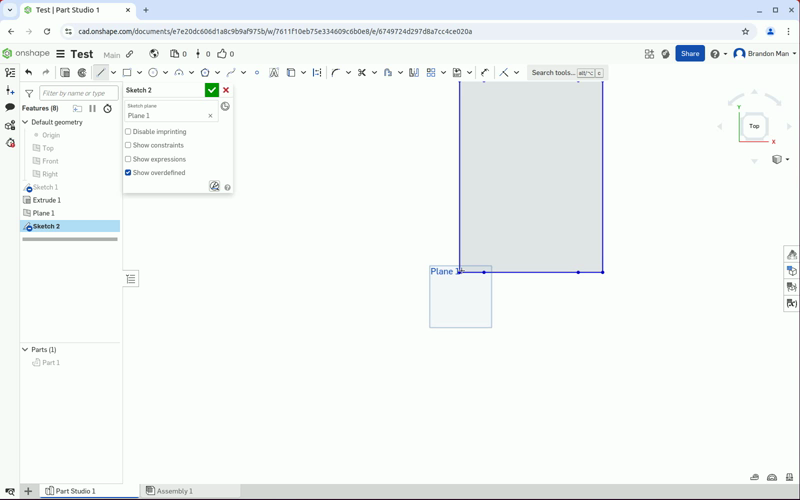
scroll(6)
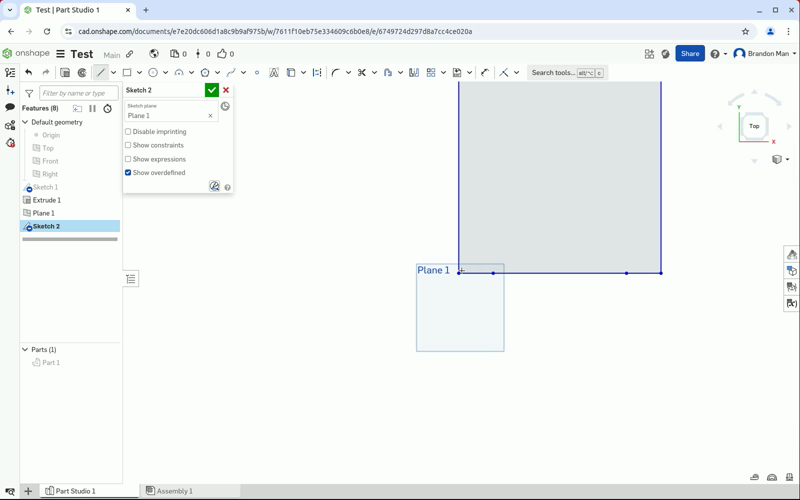
scroll(6)
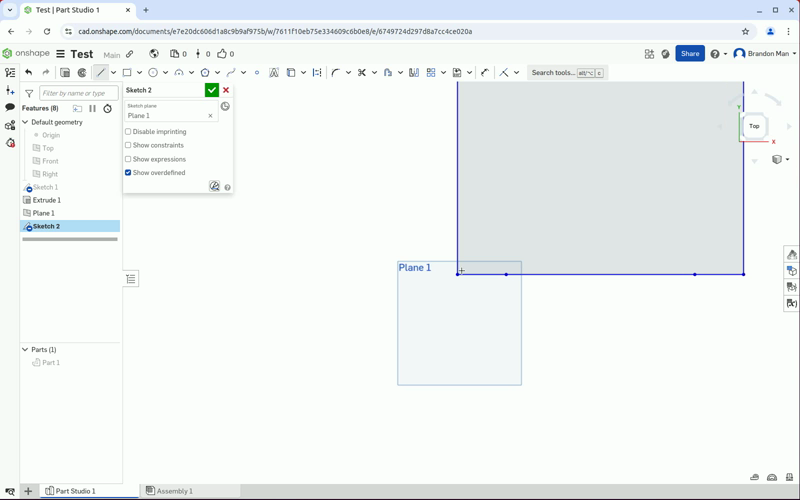
scroll(6)
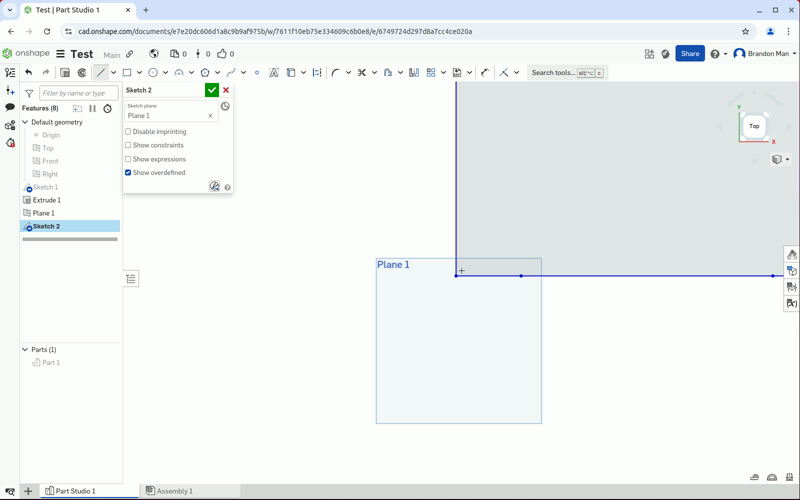
scroll(6)
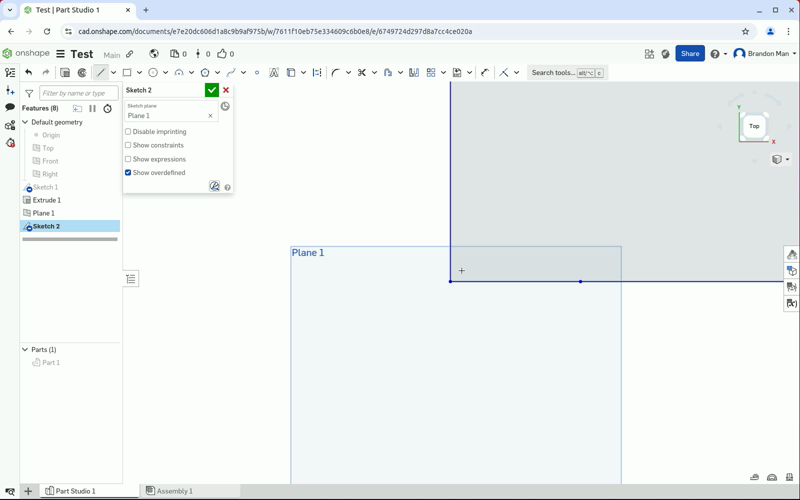
click(461, 270)
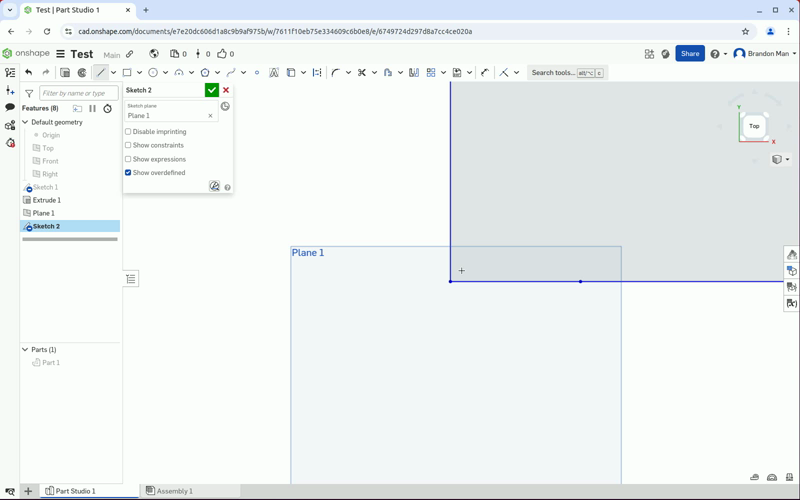
scroll(-6)
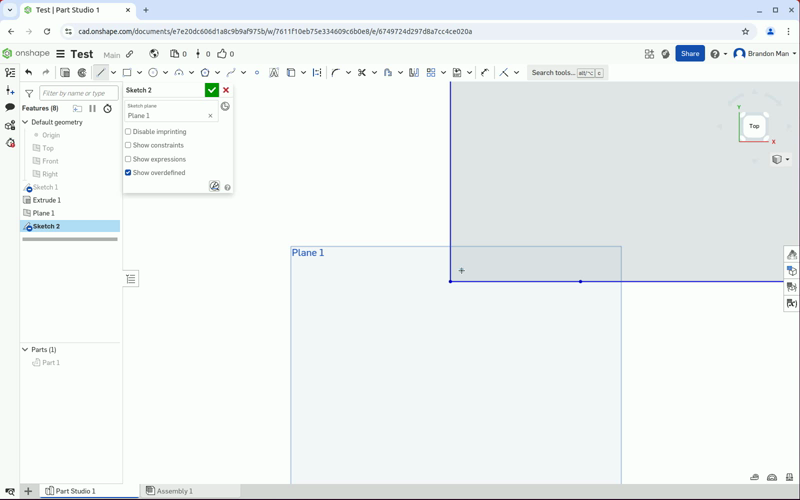
scroll(-6)
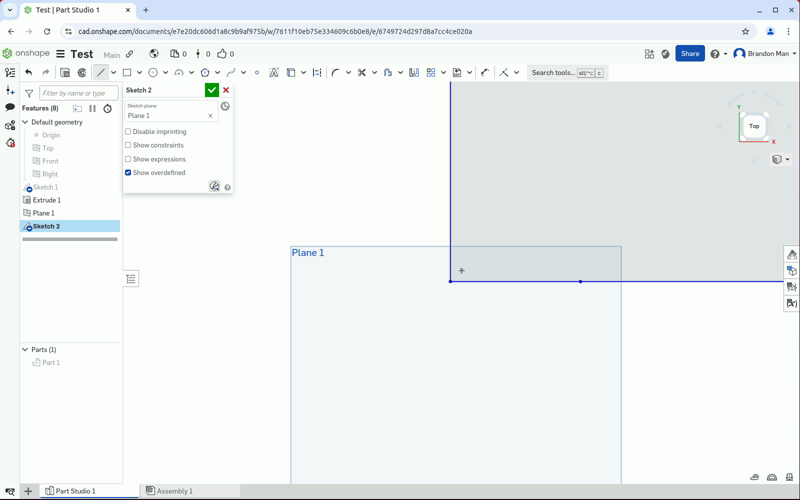
scroll(-6)
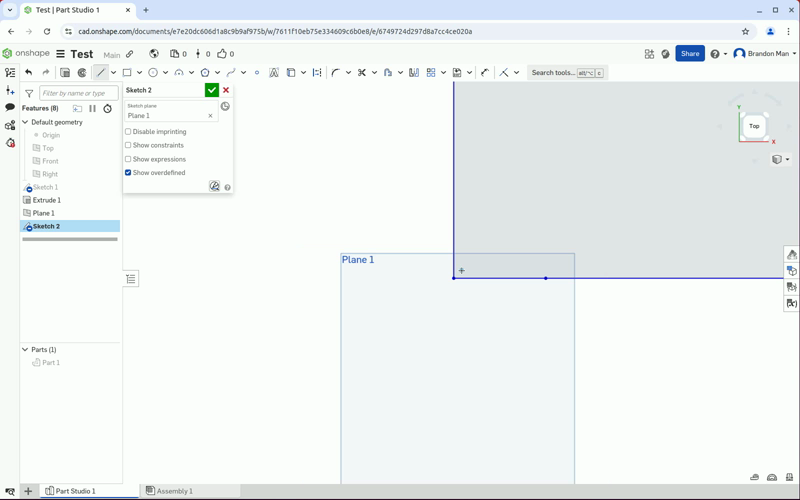
scroll(-6)
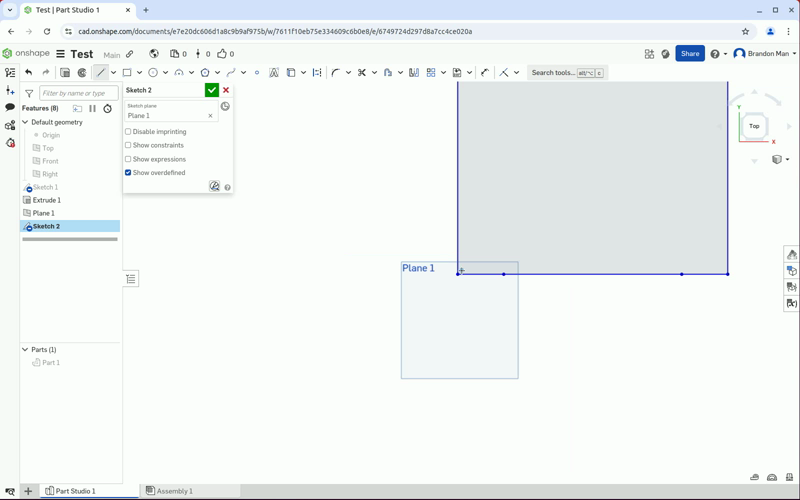
scroll(-6)
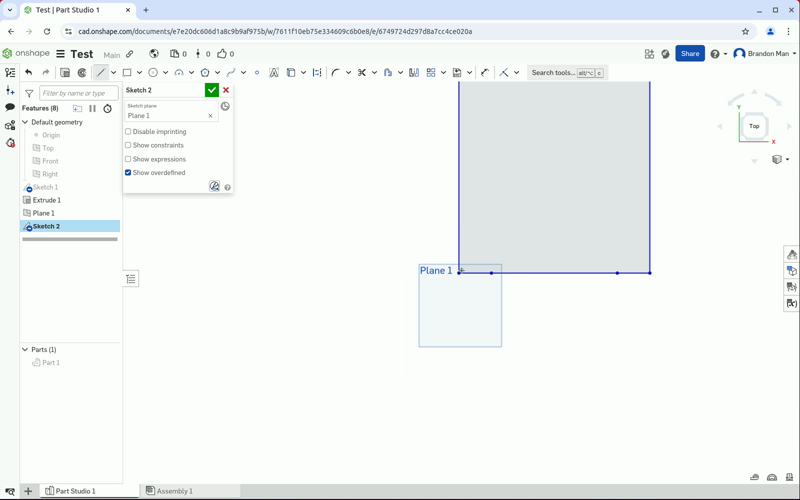
scroll(-6)
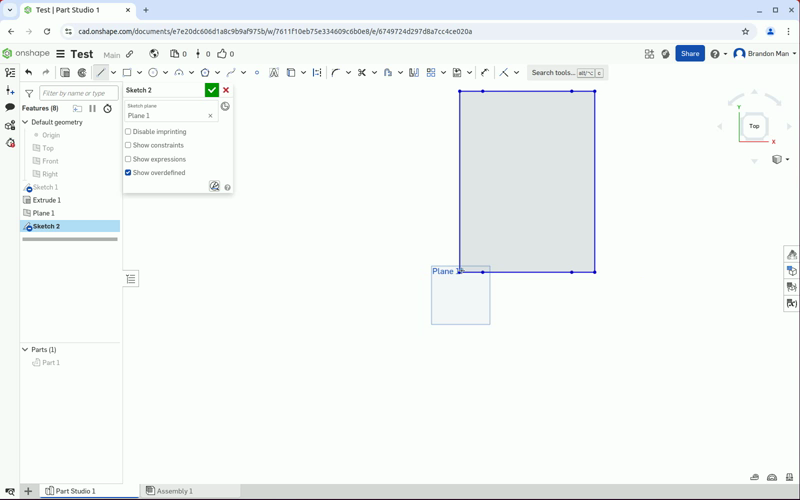
scroll(-6)
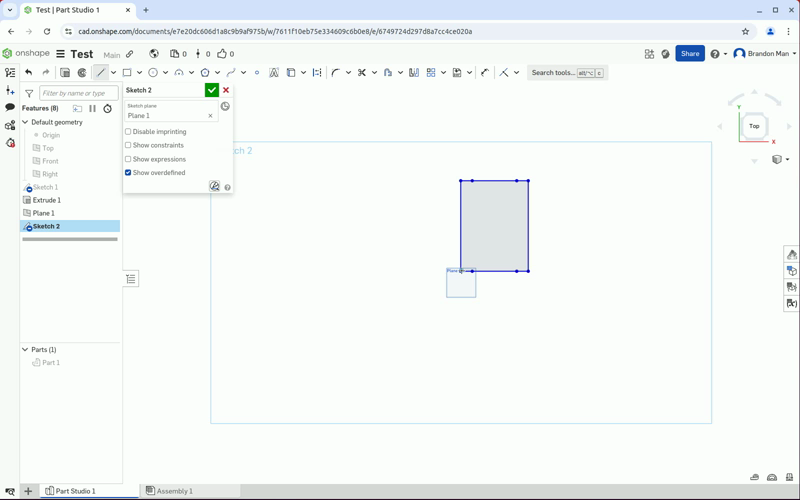
key_up(shift)
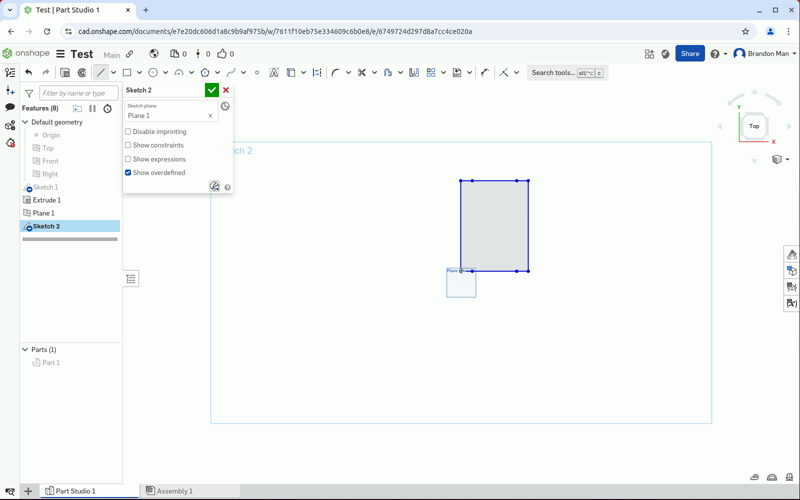
key_down(shift)
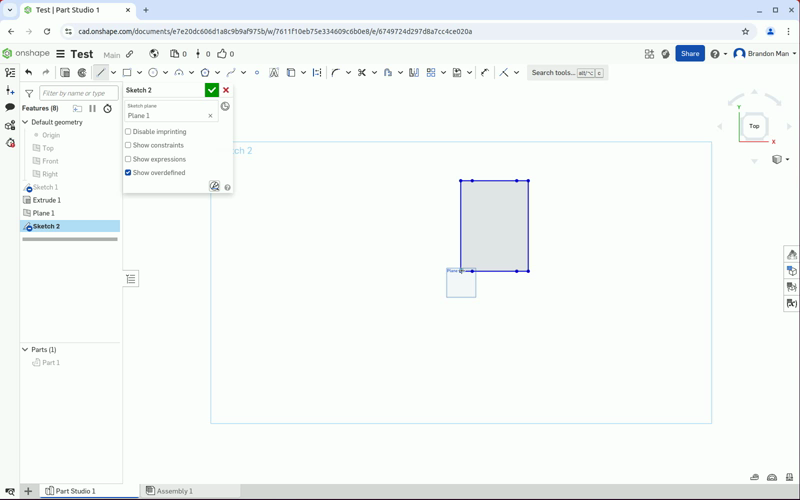
mouse_move(527, 270)
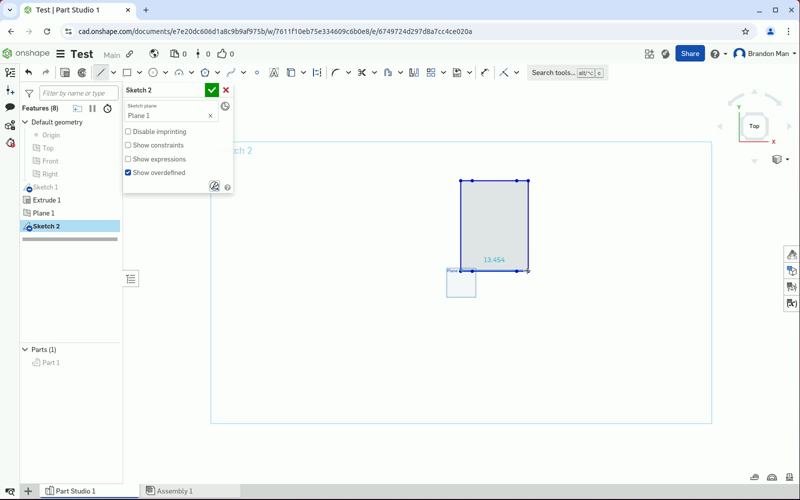
scroll(6)
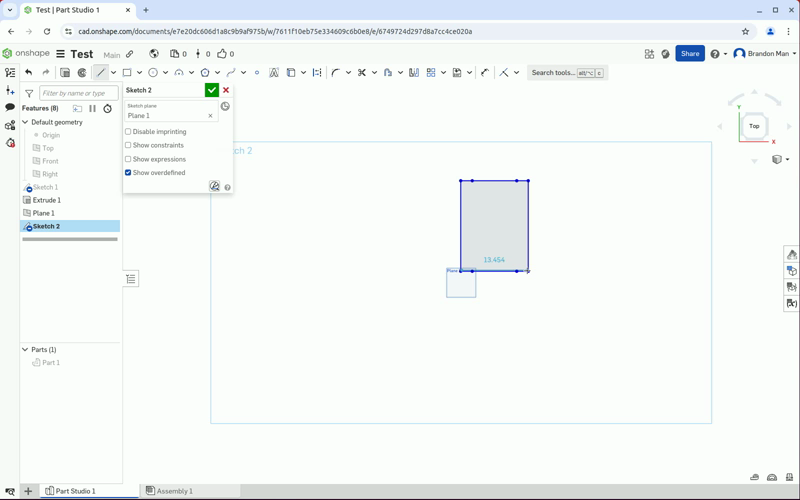
scroll(6)
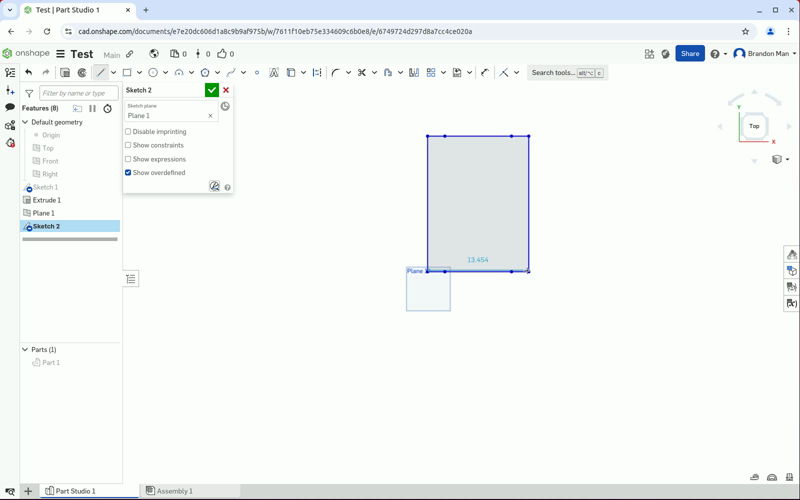
scroll(6)
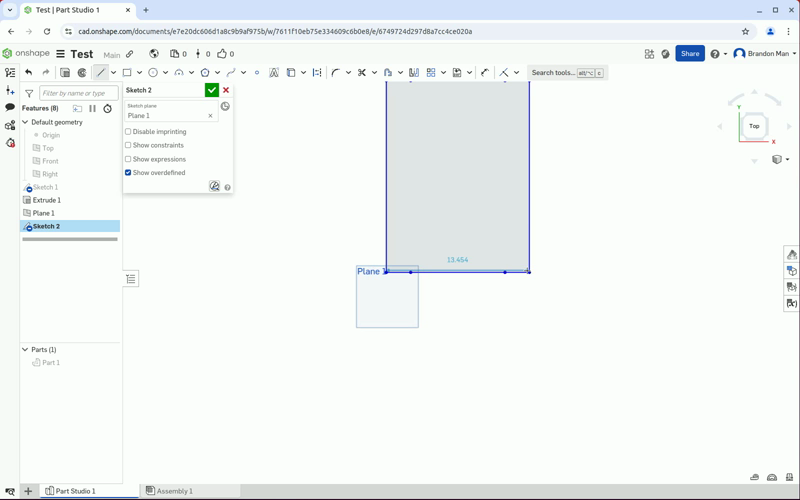
scroll(6)
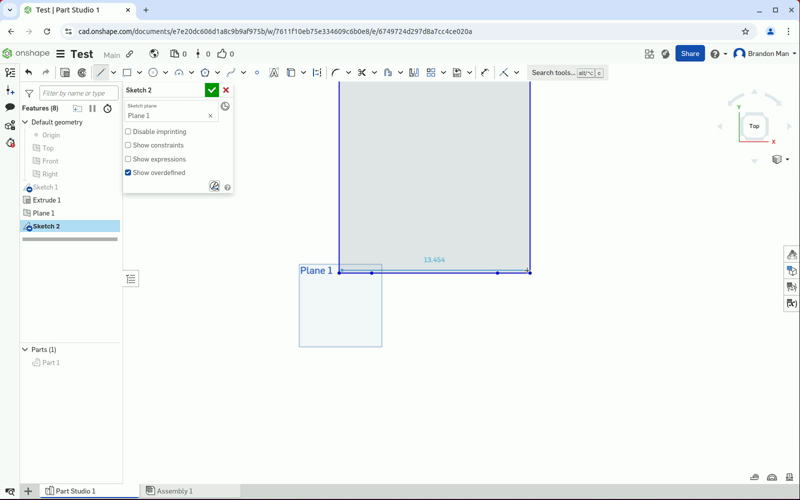
scroll(6)
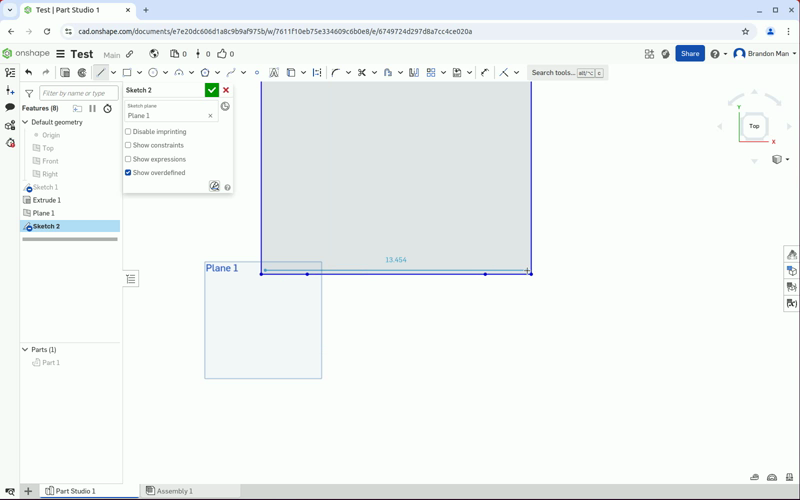
scroll(6)
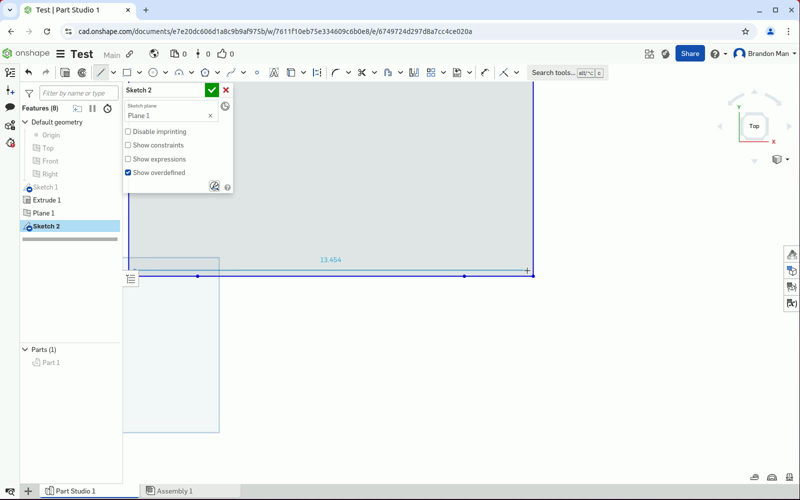
scroll(6)
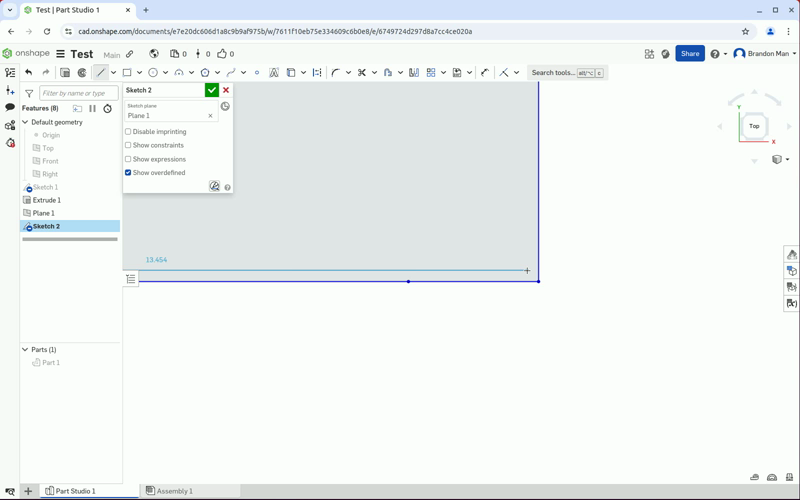
click(527, 270)
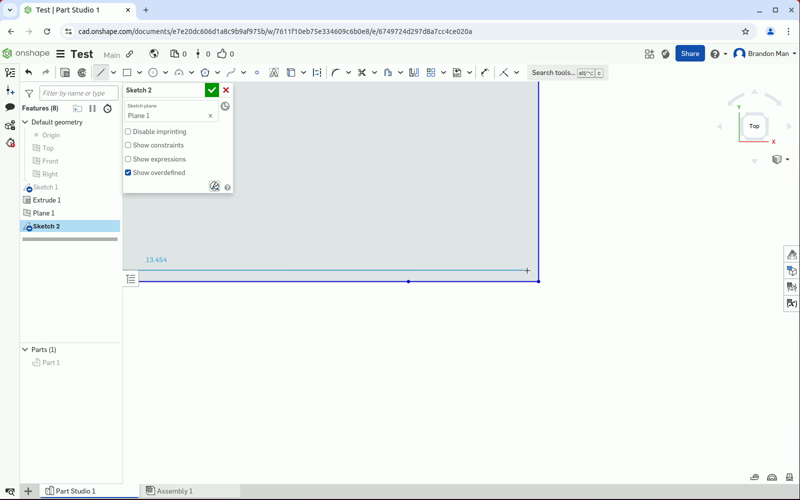
scroll(-6)
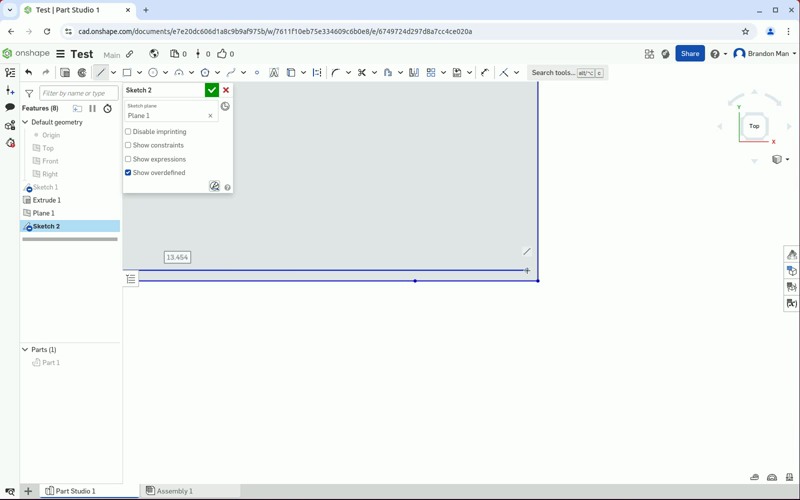
scroll(-6)
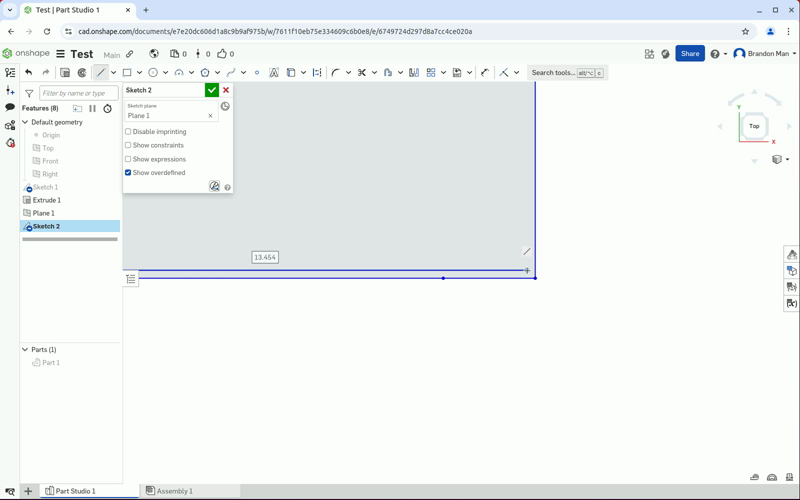
scroll(-6)
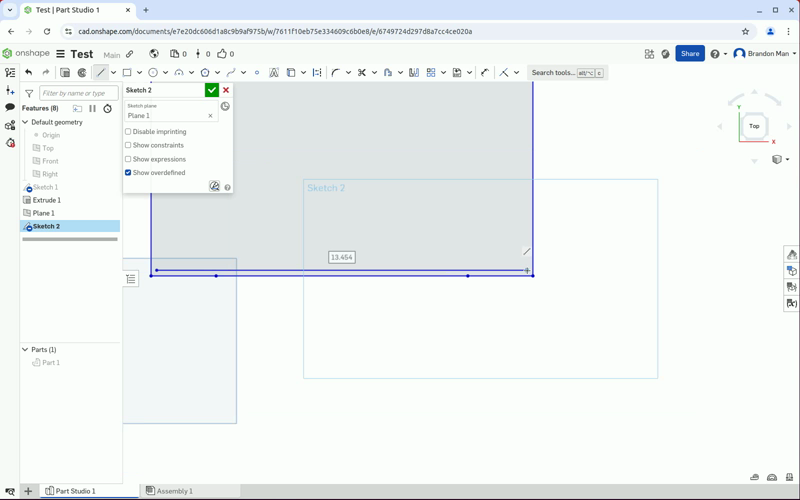
scroll(-6)
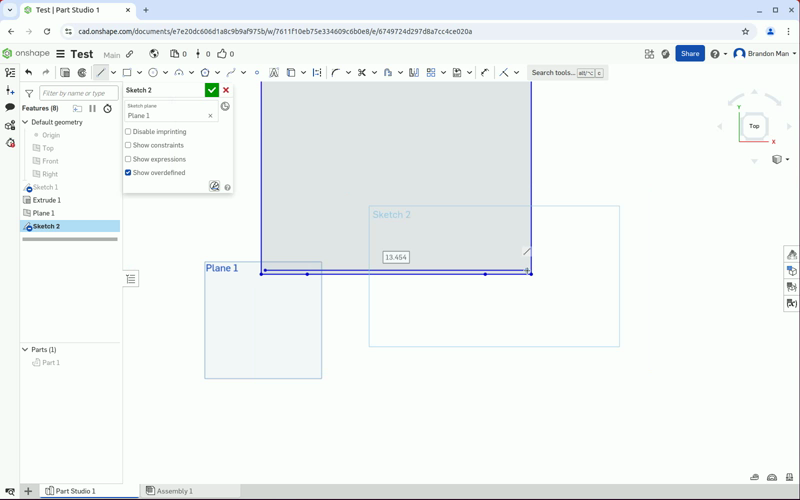
scroll(-6)
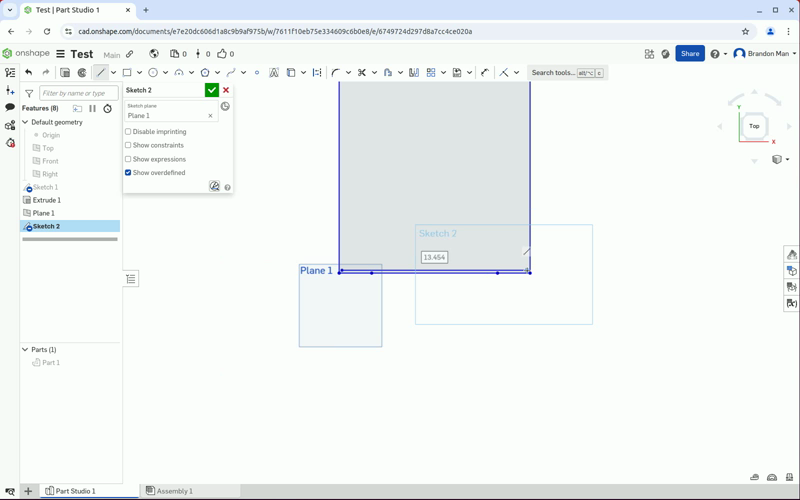
scroll(-6)
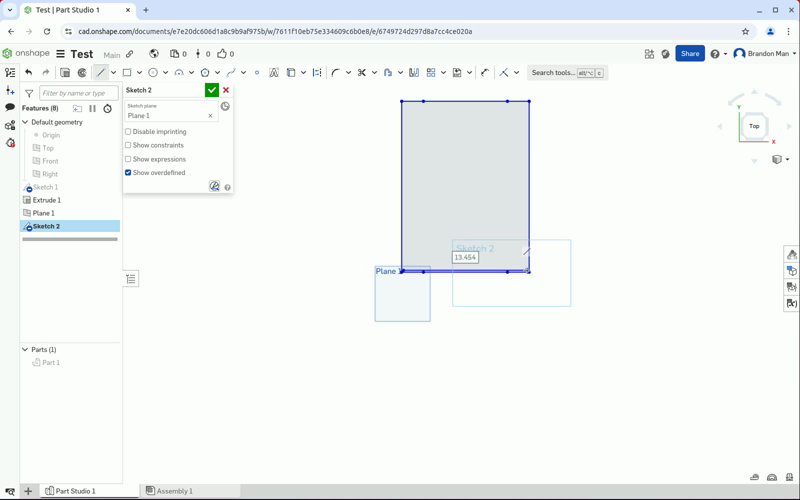
scroll(-6)
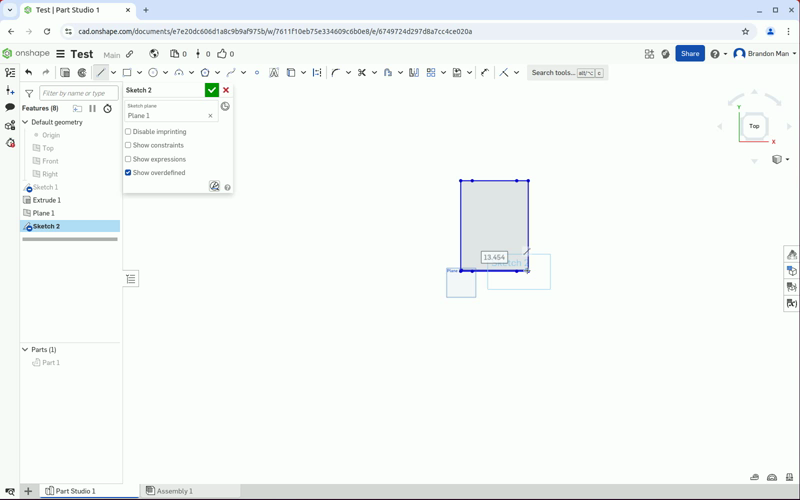
key_up(shift)
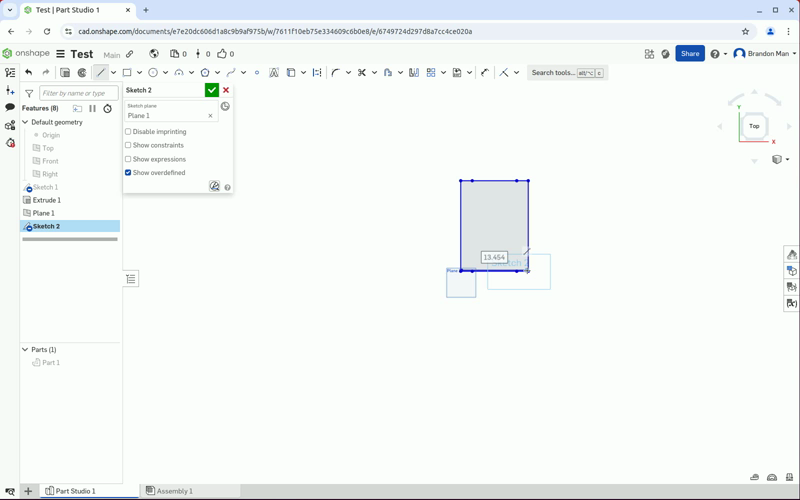
key_down(shift)
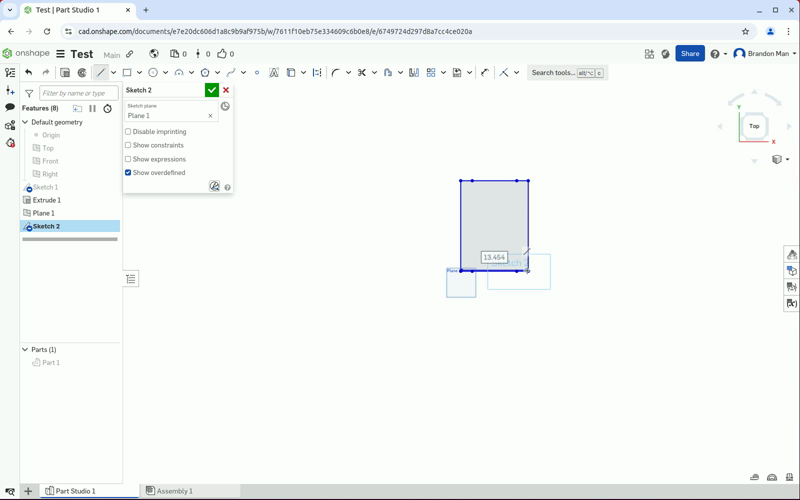
mouse_move(527, 181)
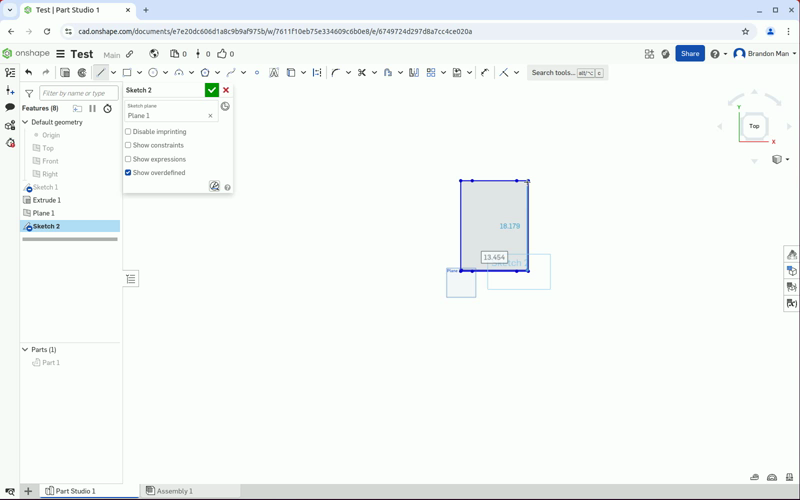
scroll(6)
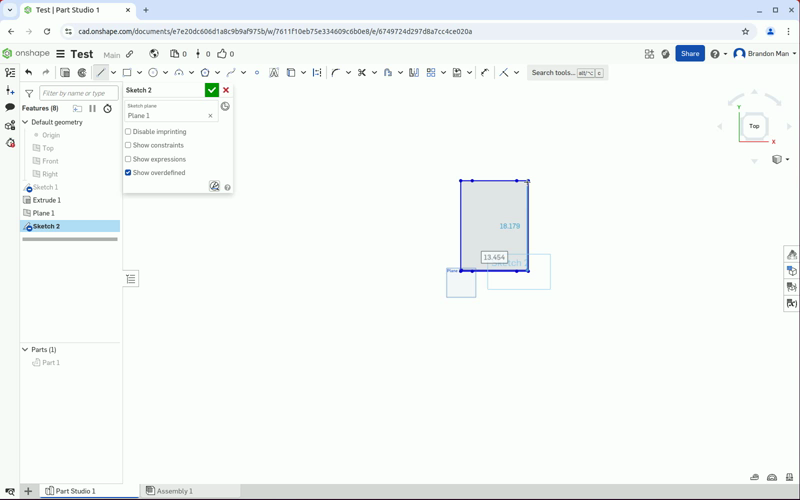
scroll(6)
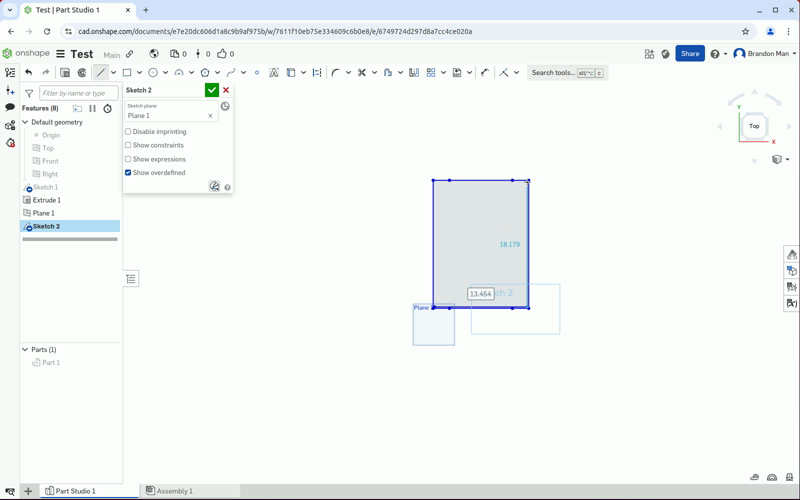
scroll(6)
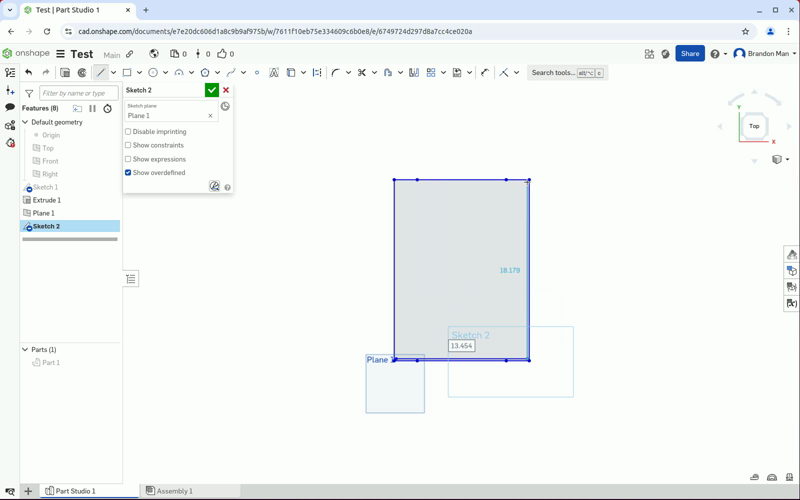
scroll(6)
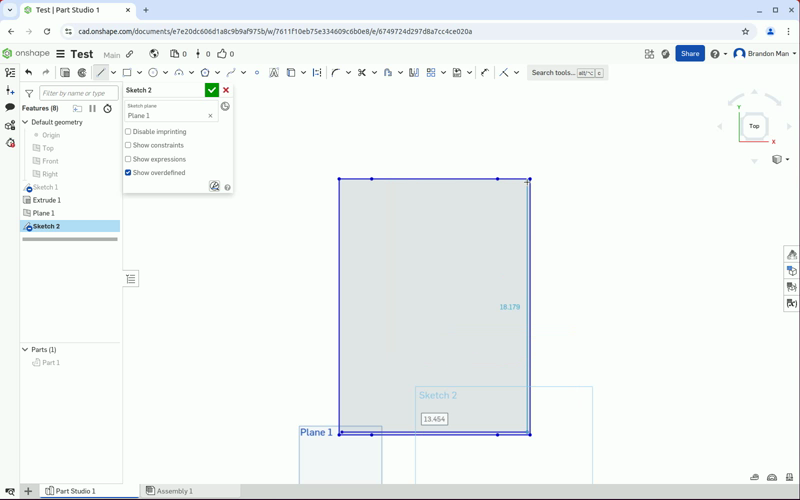
scroll(6)
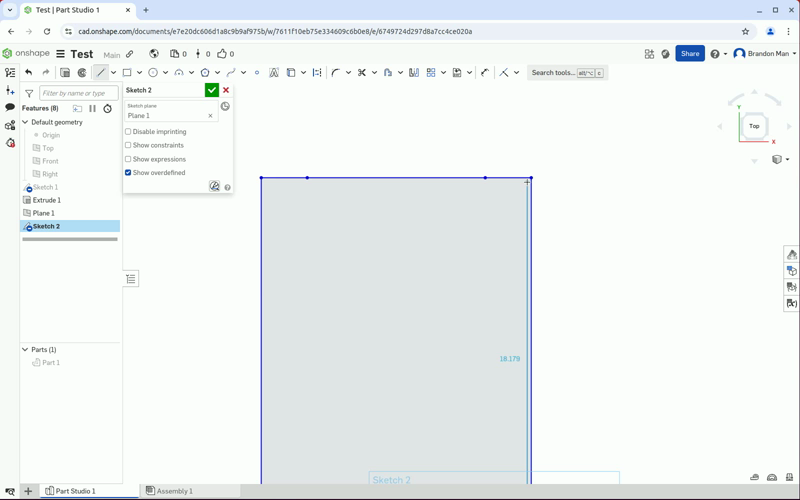
scroll(6)
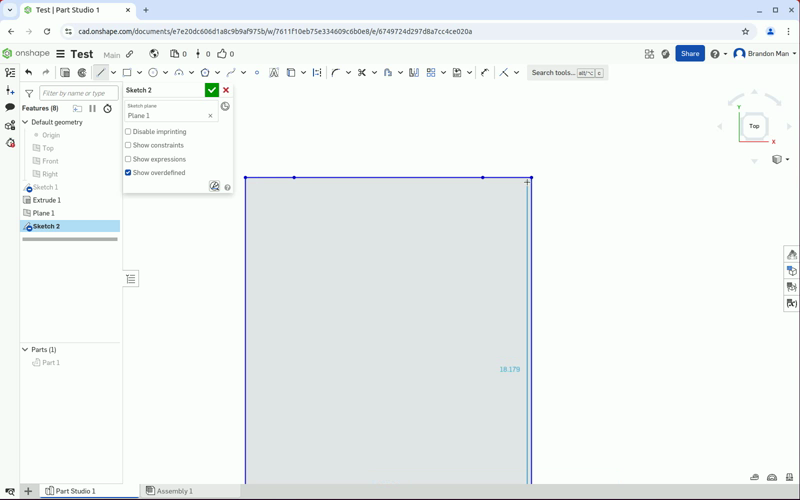
scroll(6)
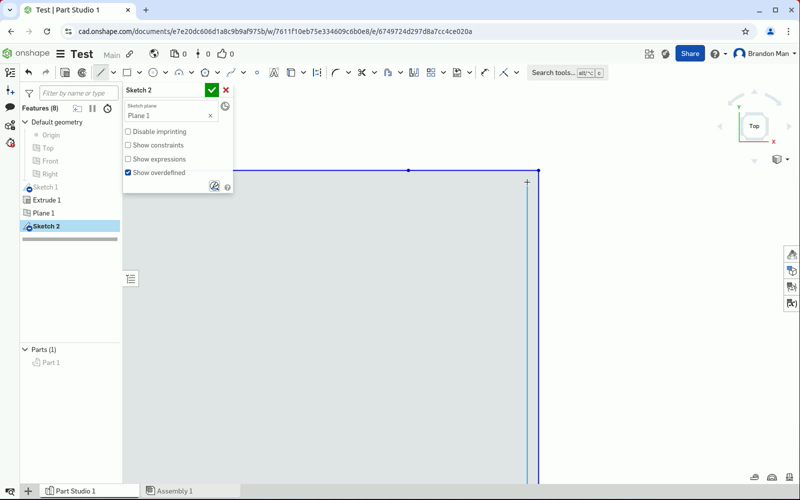
click(527, 181)
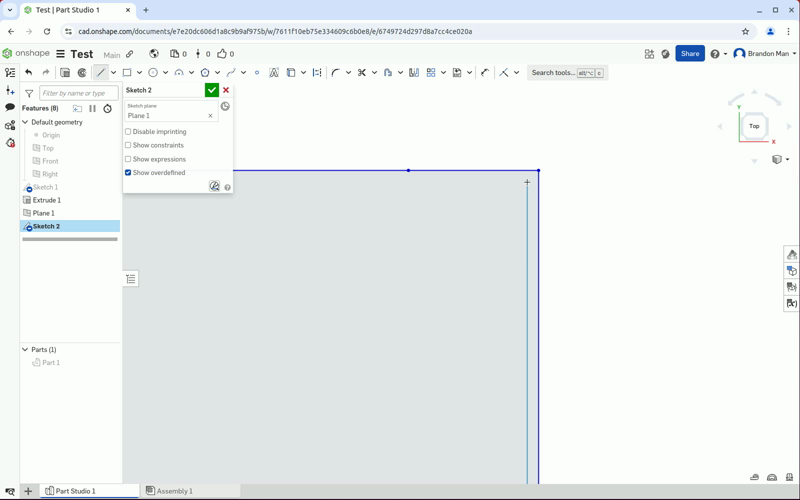
scroll(-6)
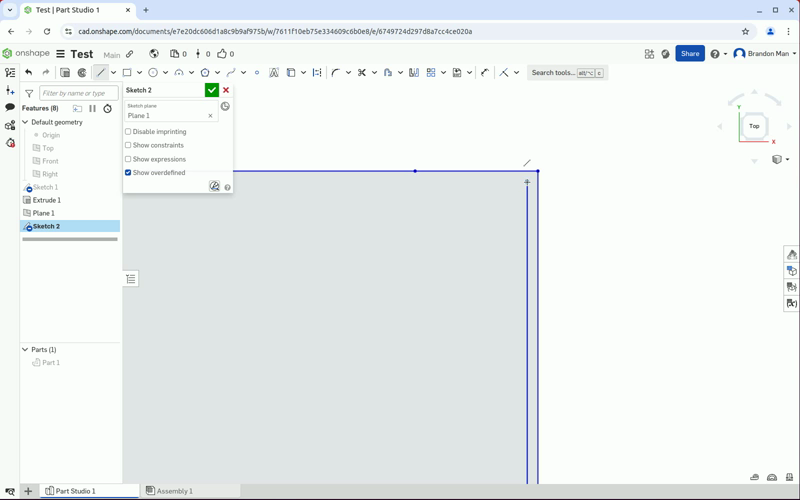
scroll(-6)
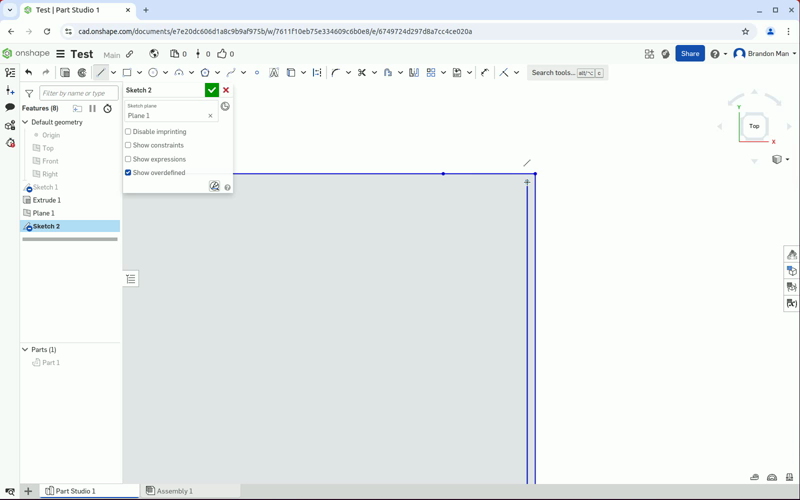
scroll(-6)
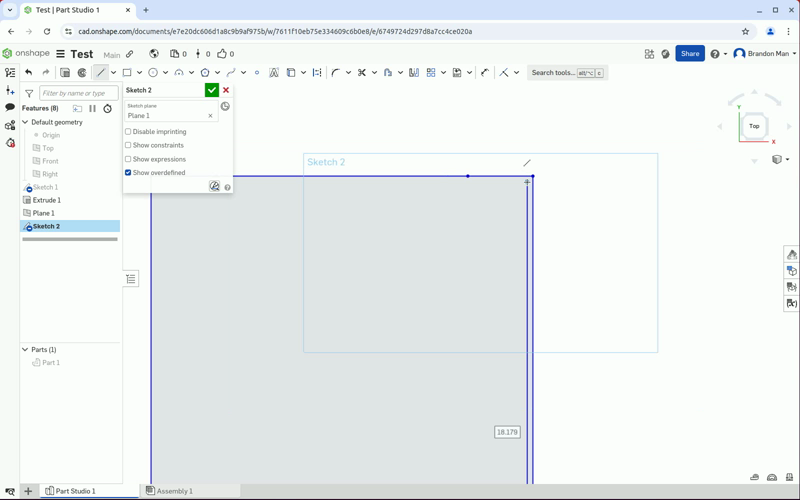
scroll(-6)
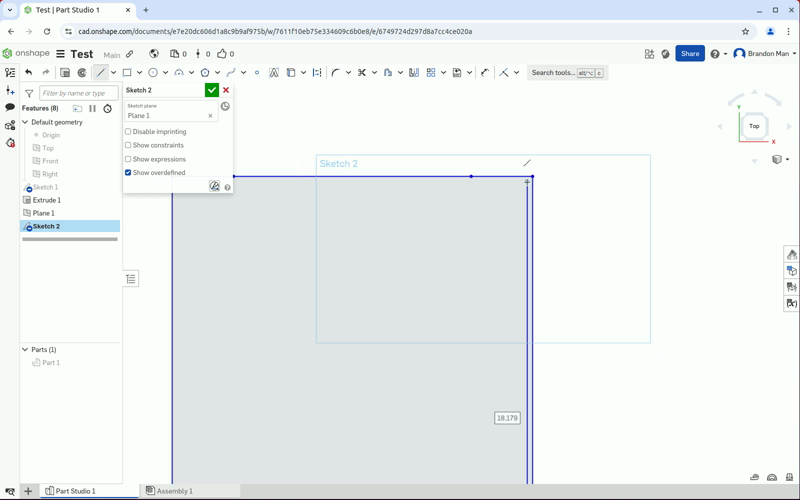
scroll(-6)
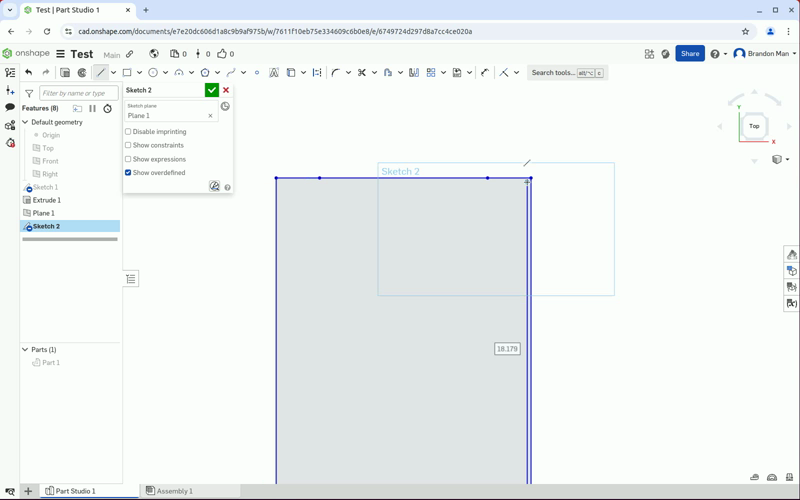
scroll(-6)
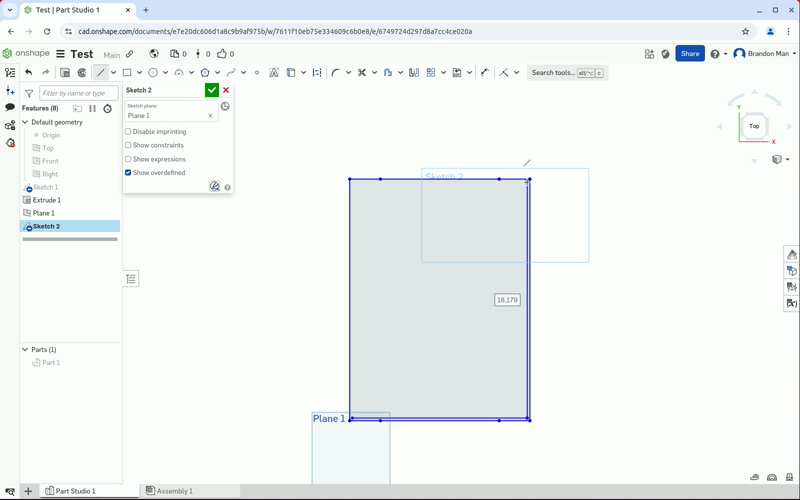
scroll(-6)
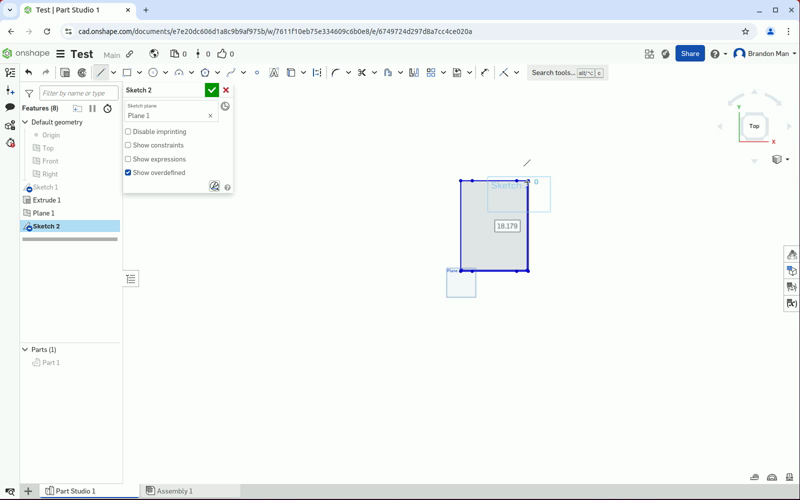
key_up(shift)
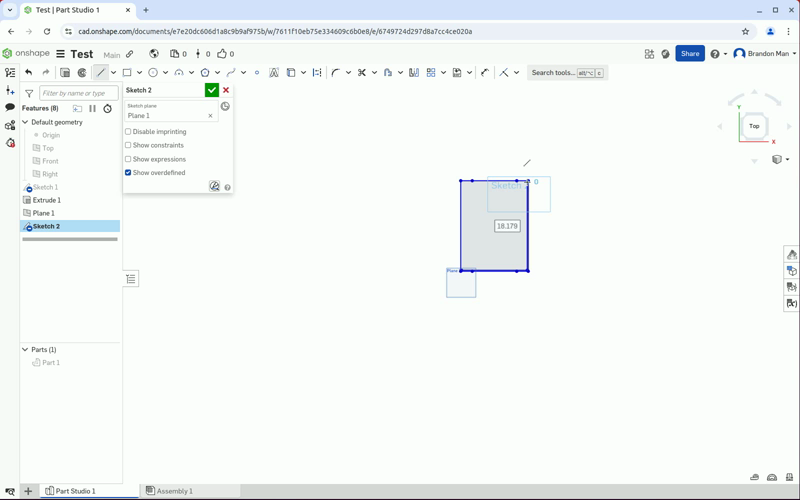
key_down(shift)
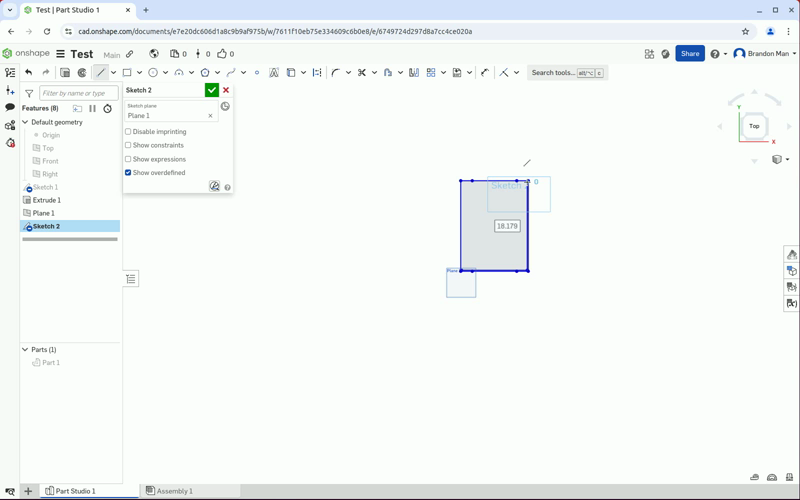
mouse_move(461, 181)
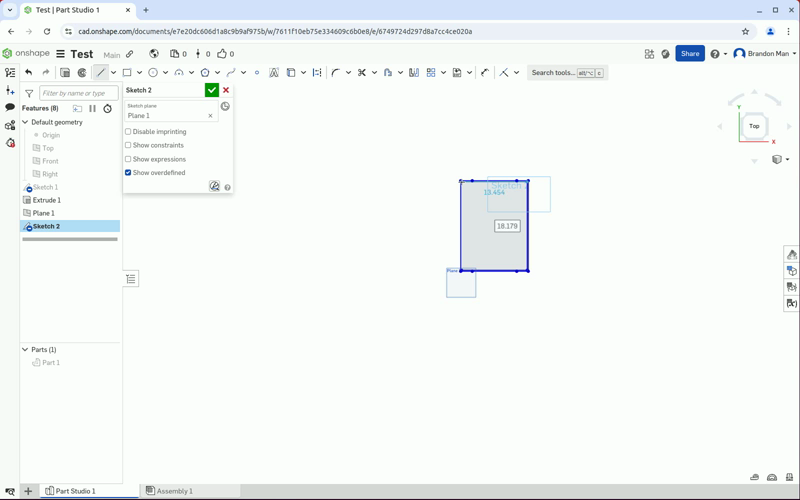
scroll(6)
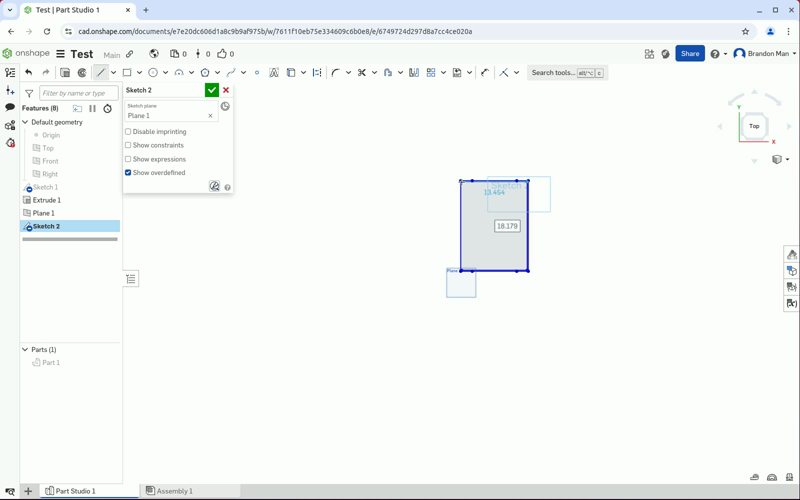
scroll(6)
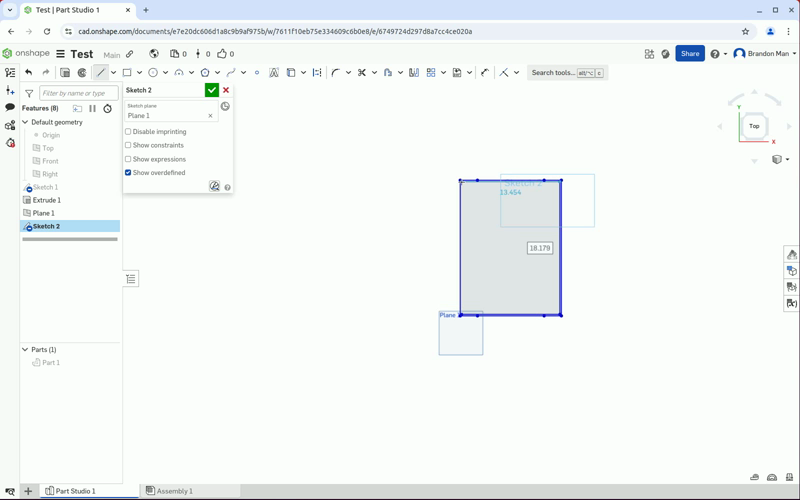
scroll(6)
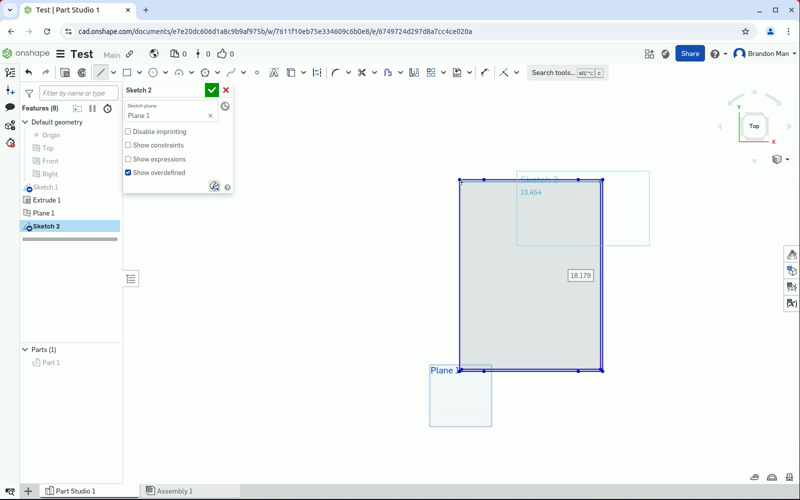
scroll(6)
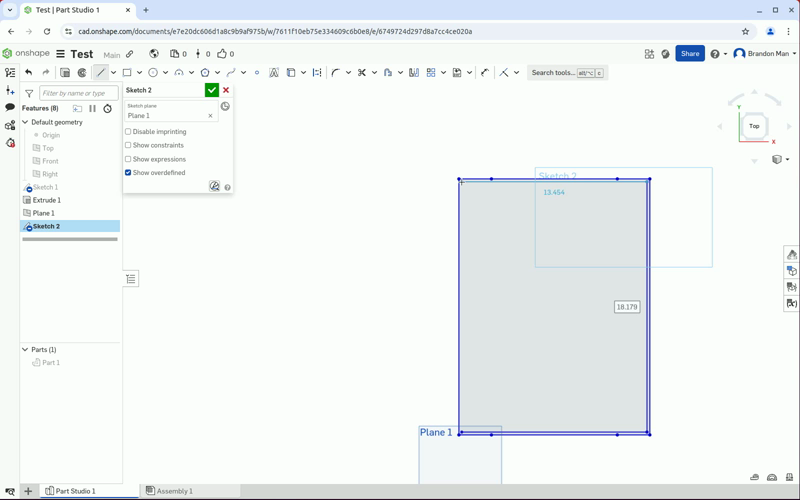
scroll(6)
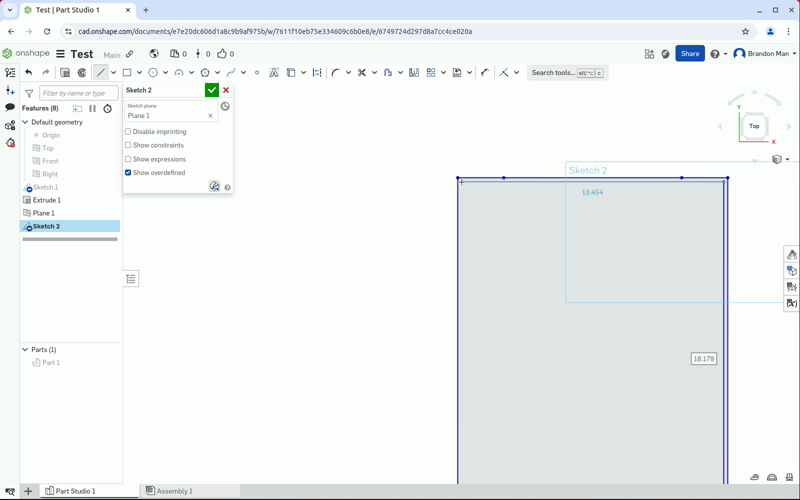
scroll(6)
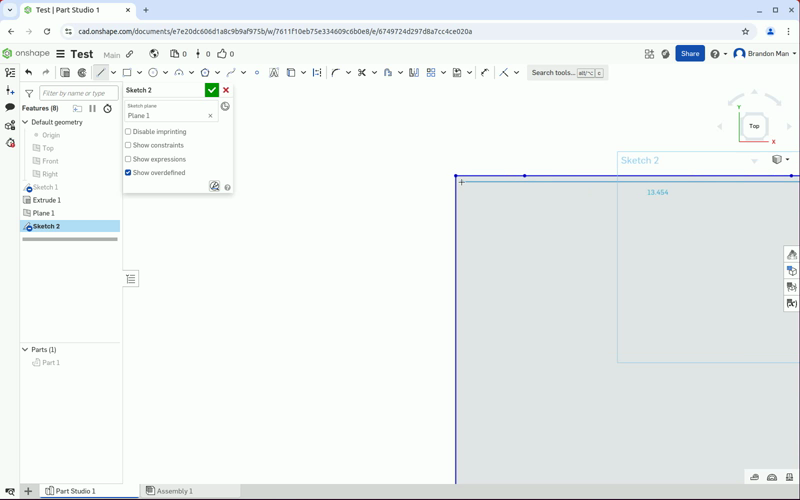
scroll(6)
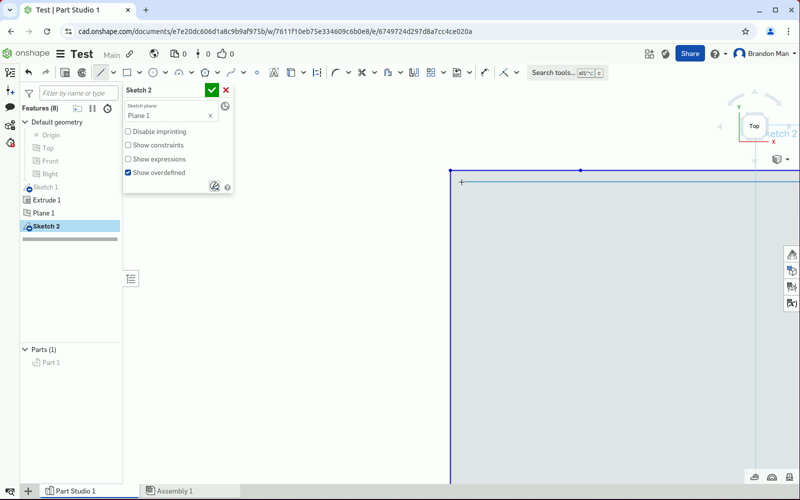
click(461, 181)
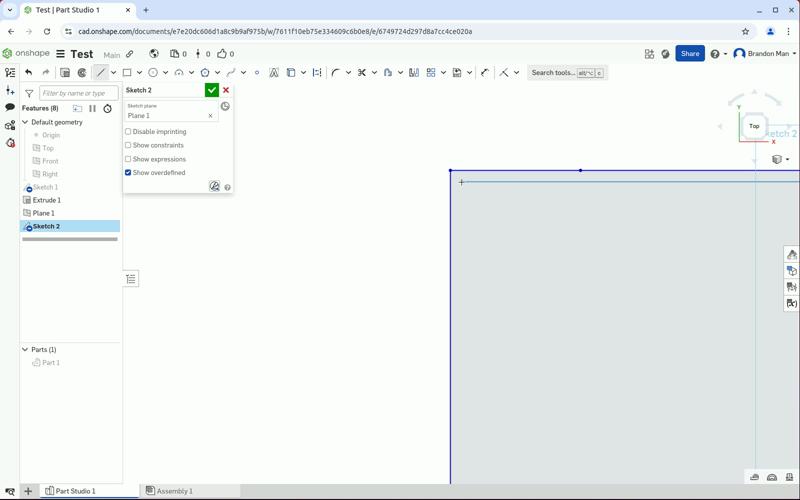
scroll(-6)
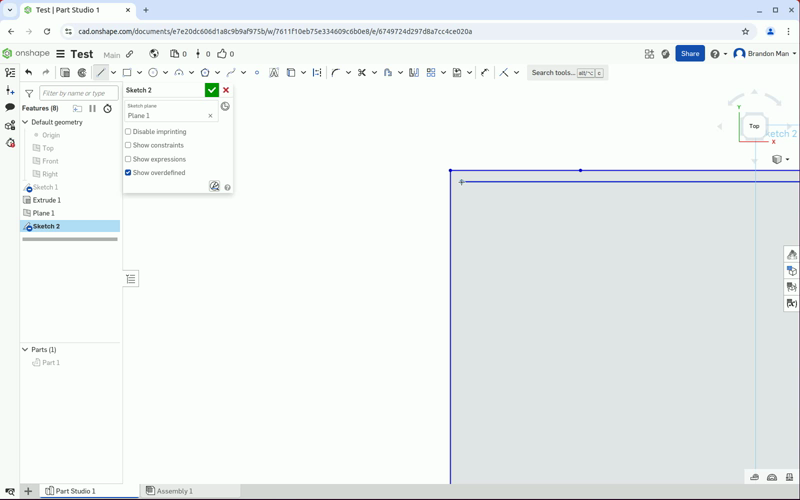
scroll(-6)
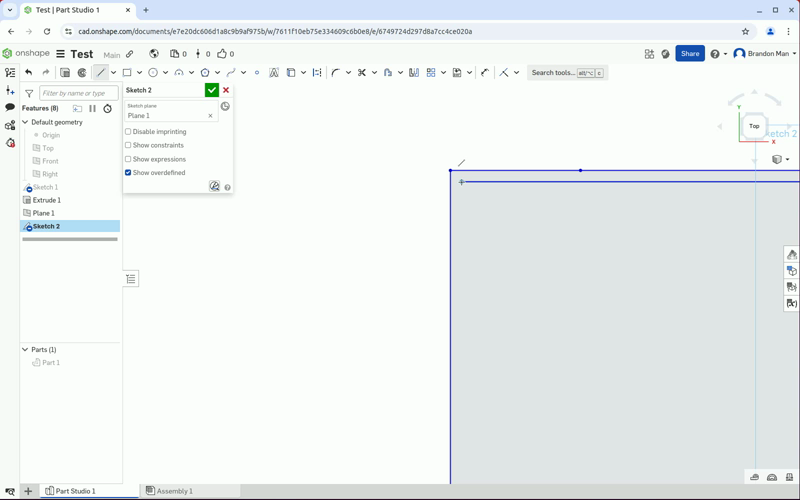
scroll(-6)
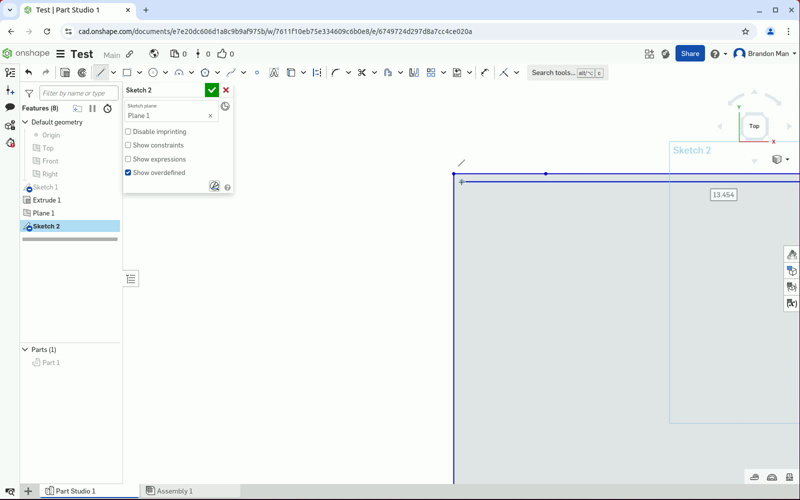
scroll(-6)
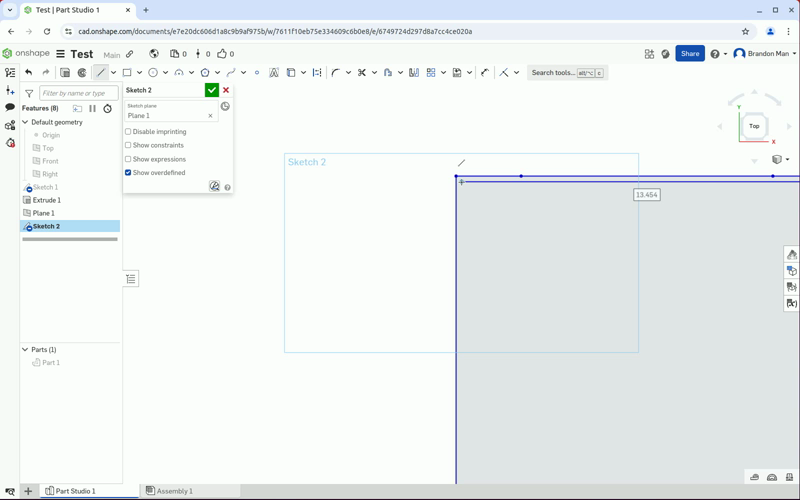
scroll(-6)
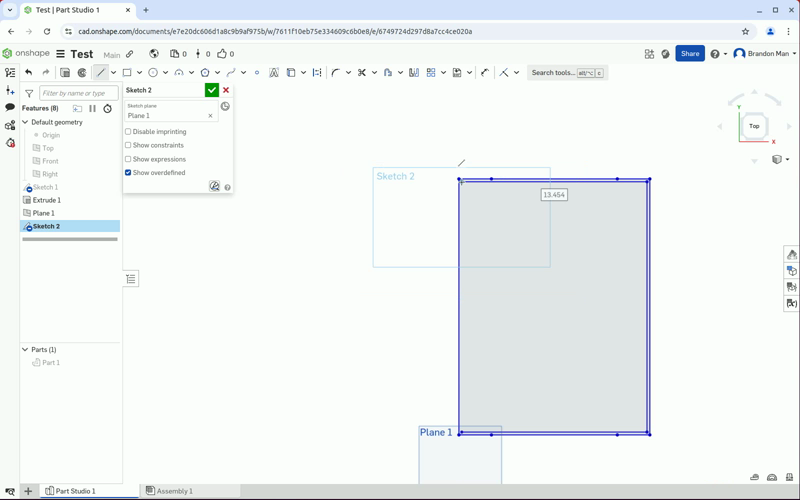
scroll(-6)
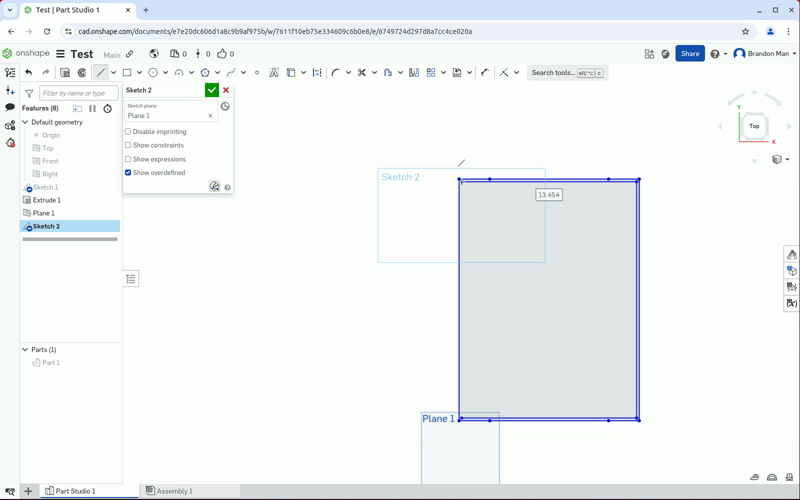
scroll(-6)
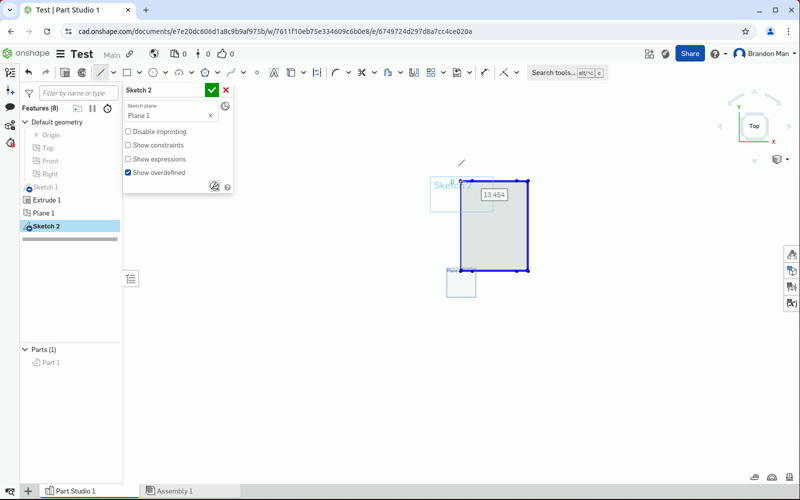
key_up(shift)
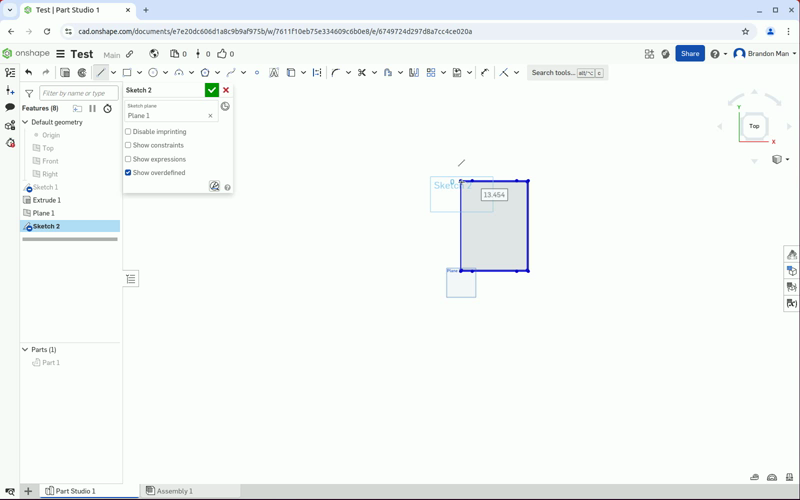
key_down(shift)
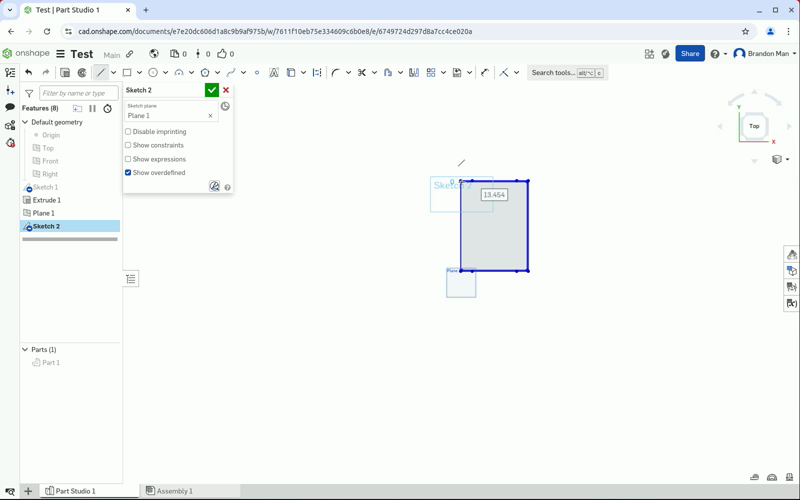
mouse_move(461, 270)
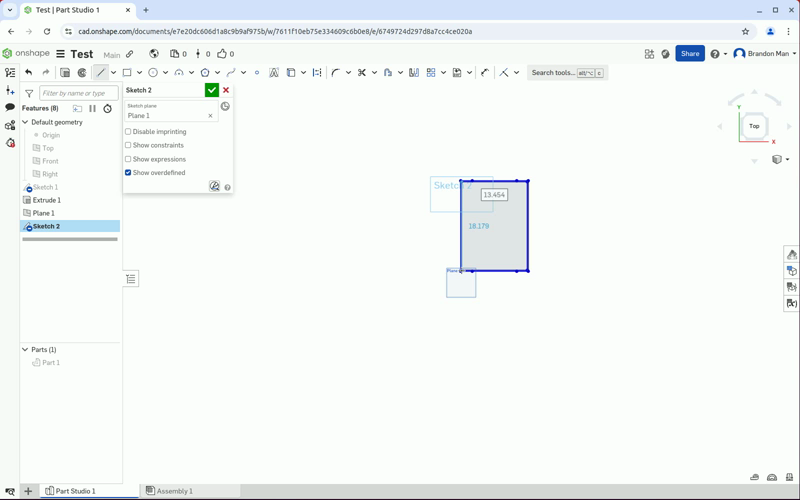
scroll(6)
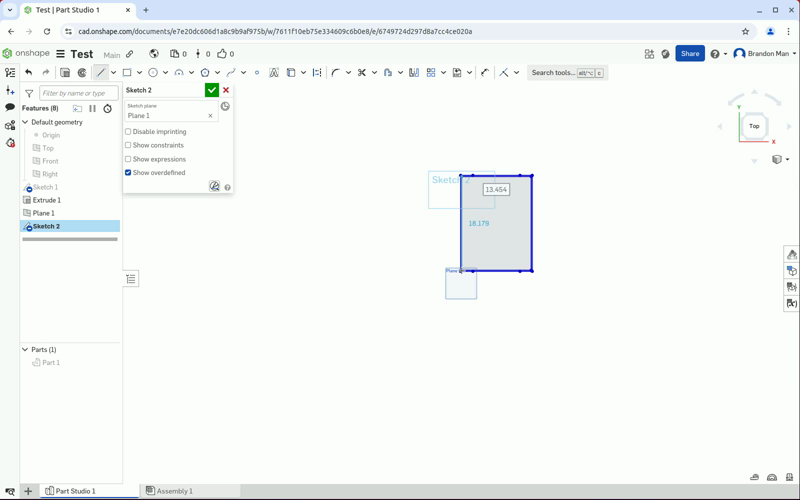
scroll(6)
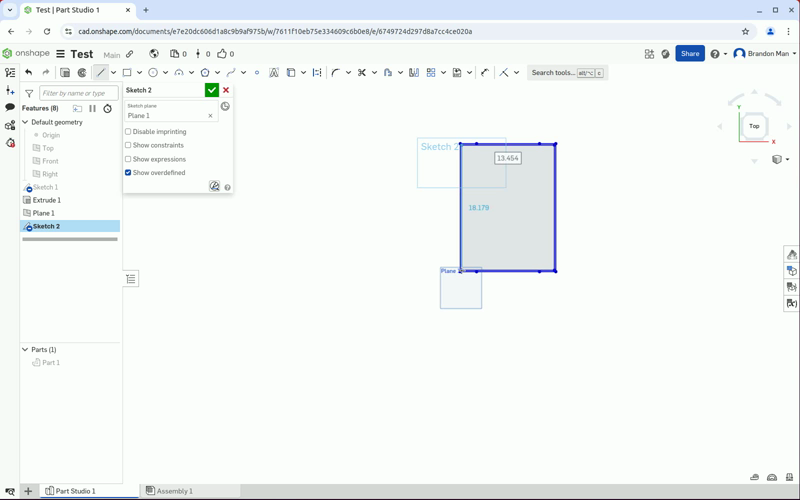
scroll(6)
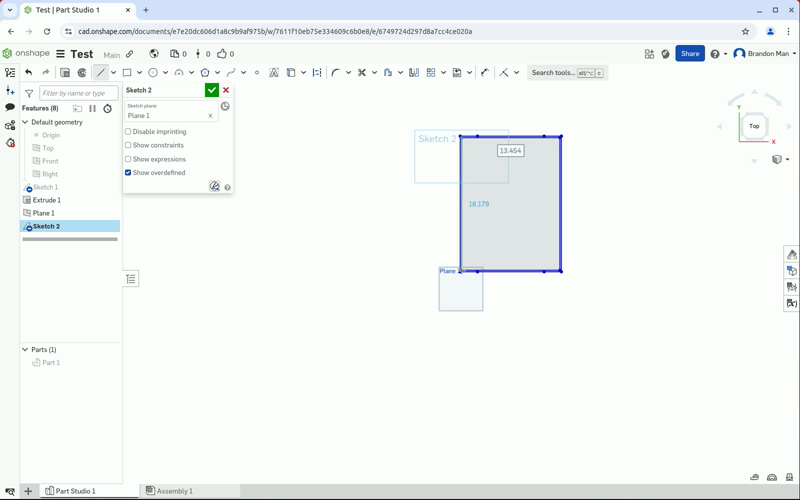
scroll(6)
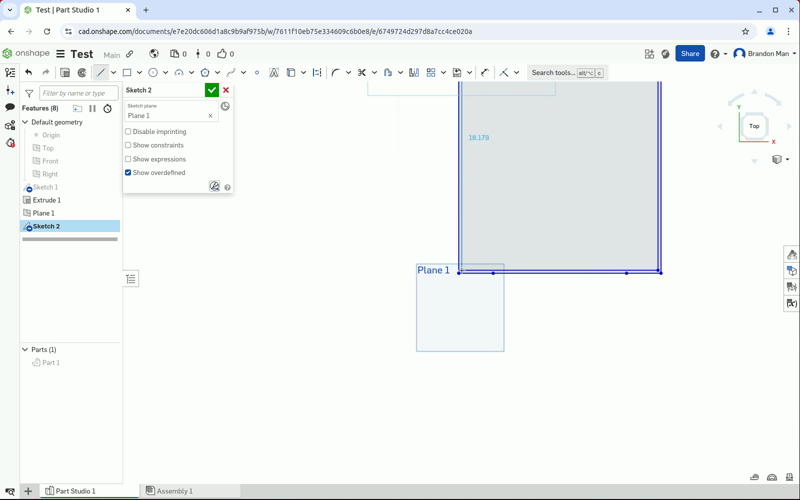
scroll(6)
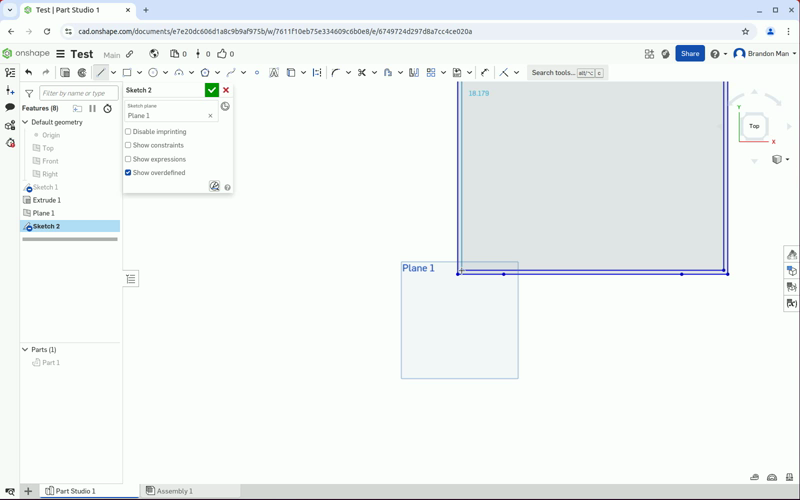
scroll(6)
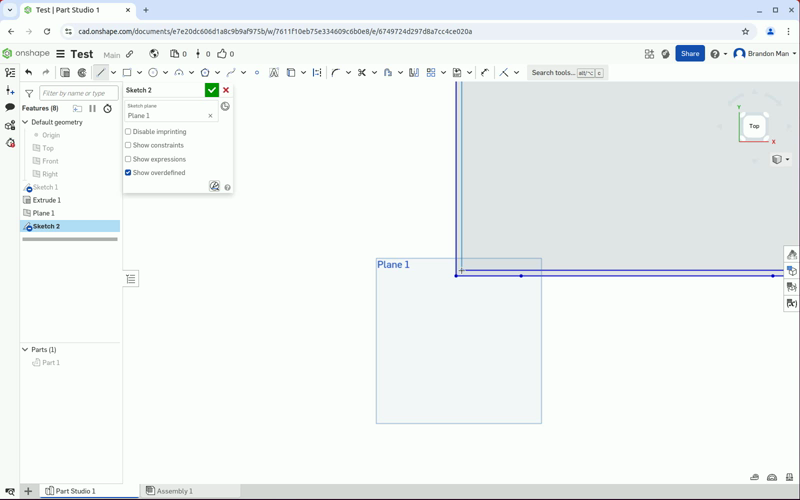
scroll(6)
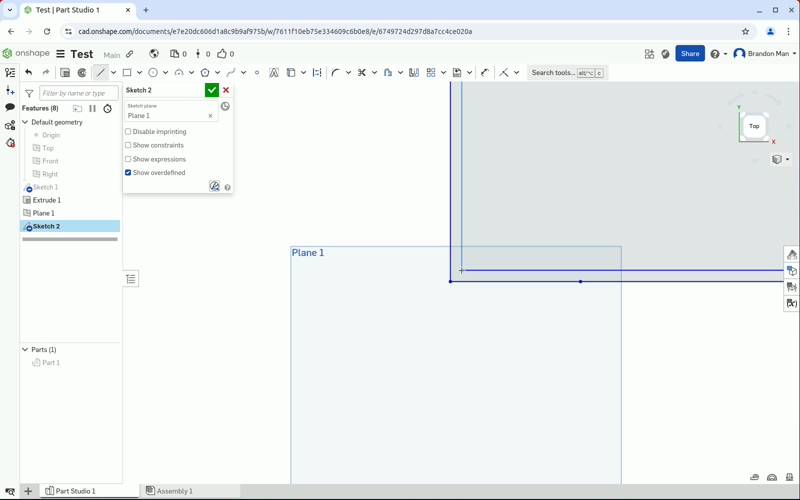
key_up(shift)
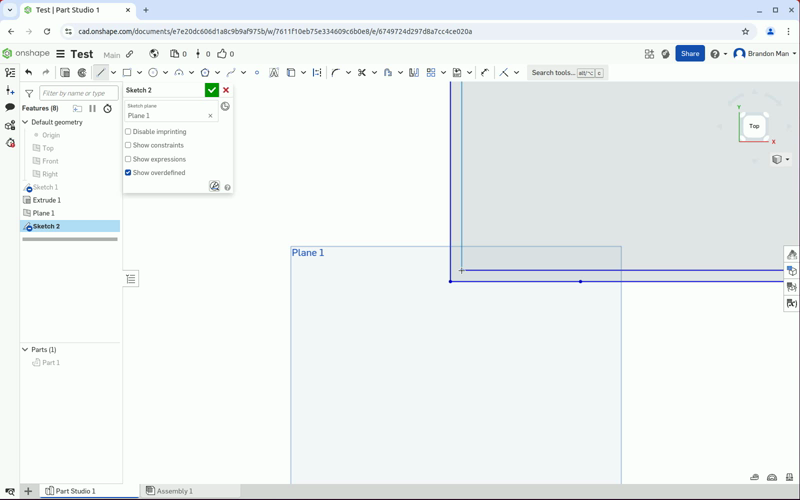
click(461, 270)
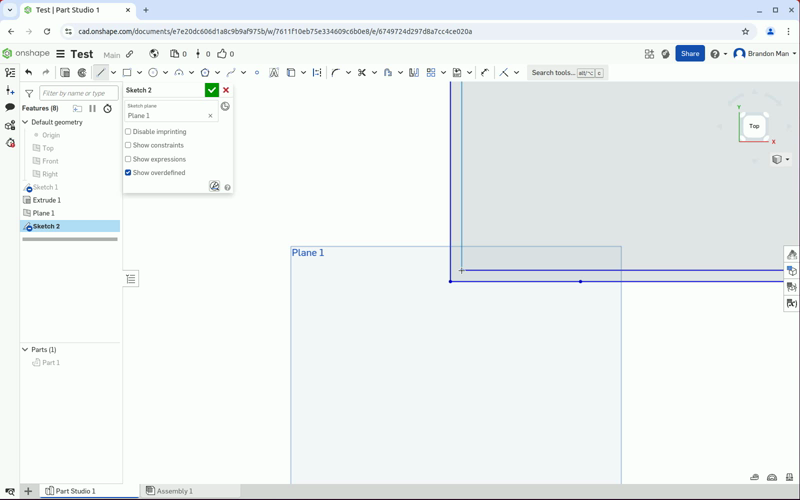
scroll(-6)
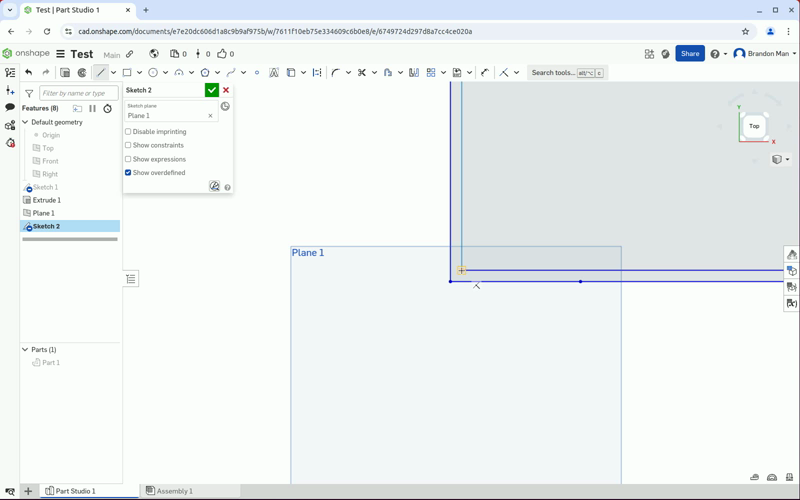
scroll(-6)
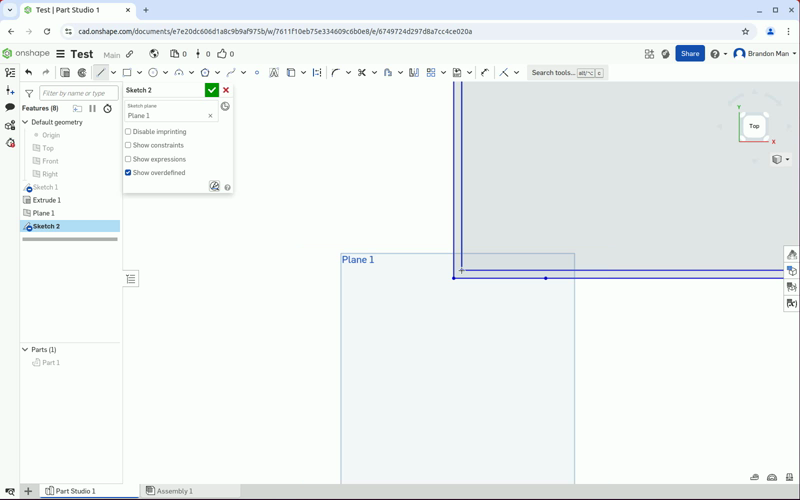
scroll(-6)
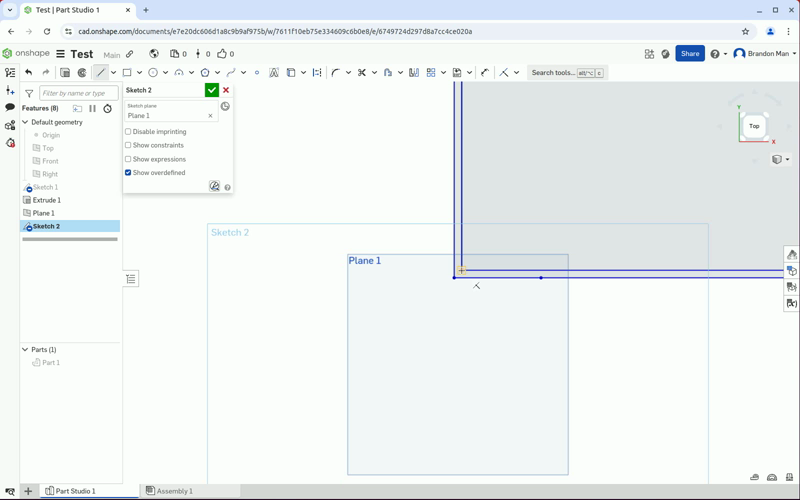
scroll(-6)
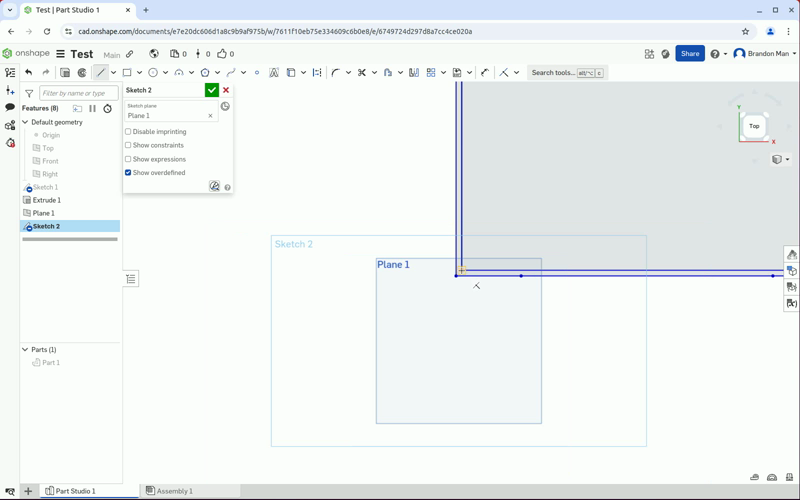
scroll(-6)
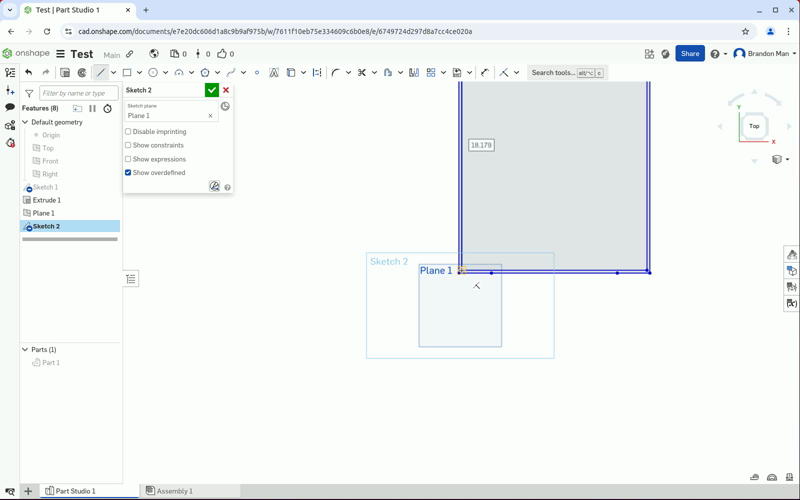
scroll(-6)
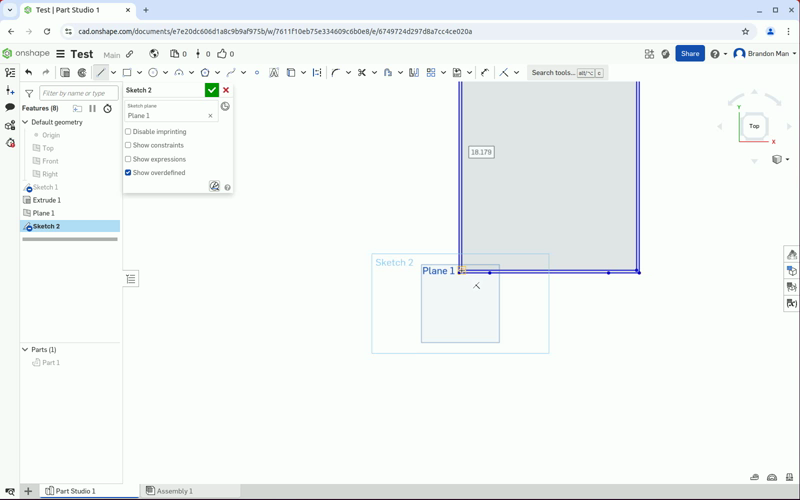
scroll(-6)
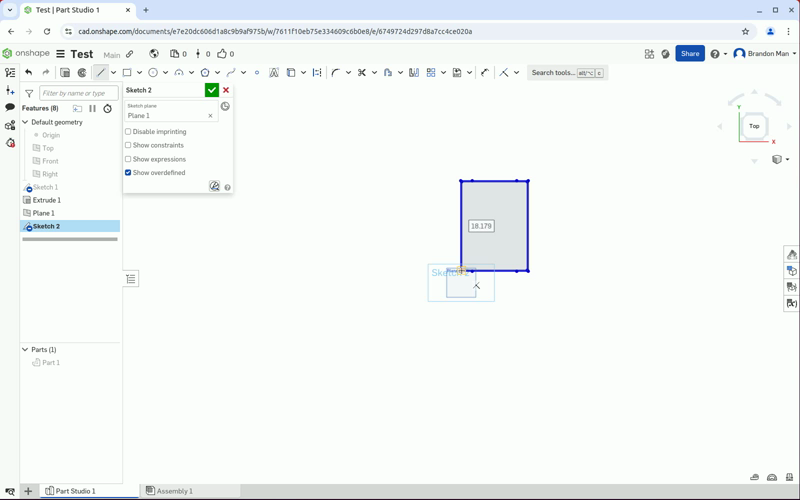
key(esc)
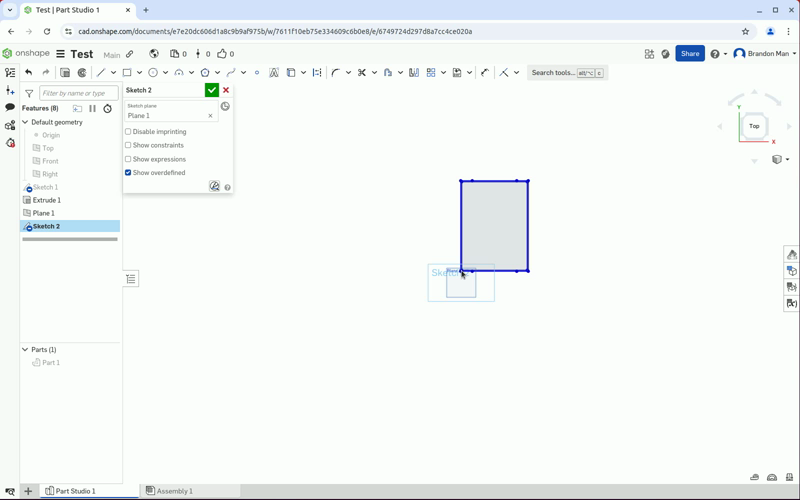
mouse_move(461, 212)
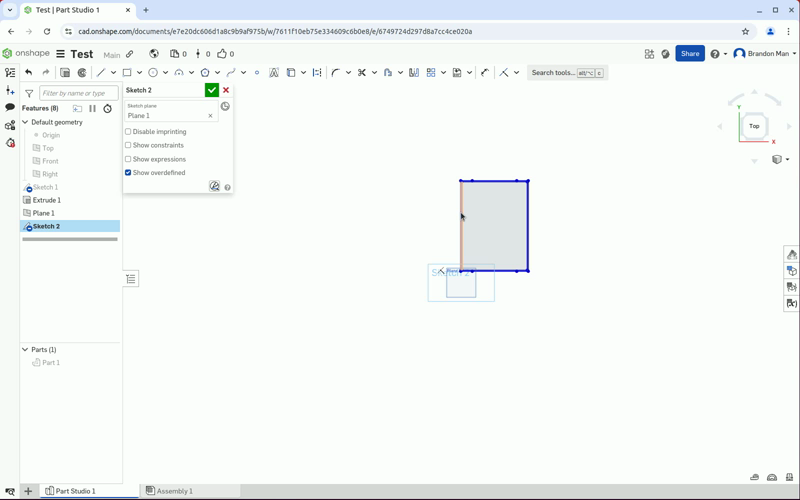
scroll(6)
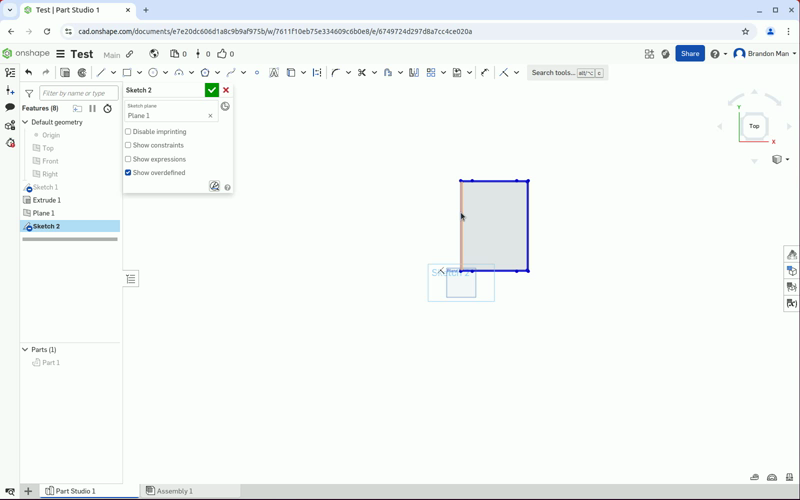
scroll(6)
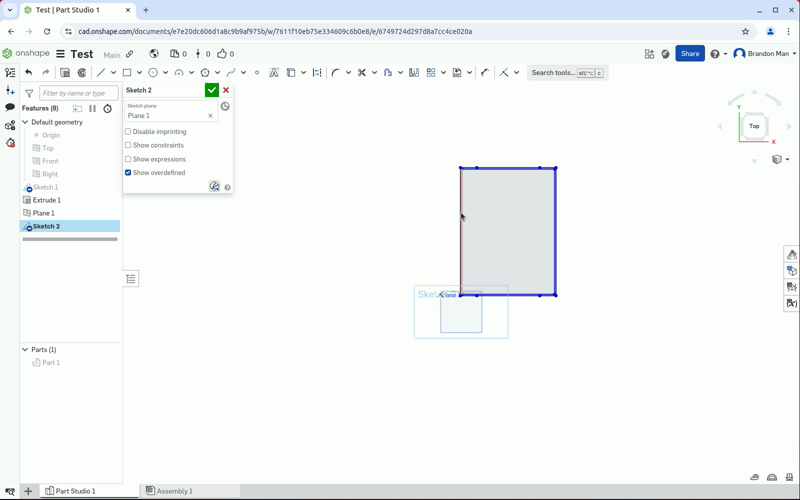
scroll(6)
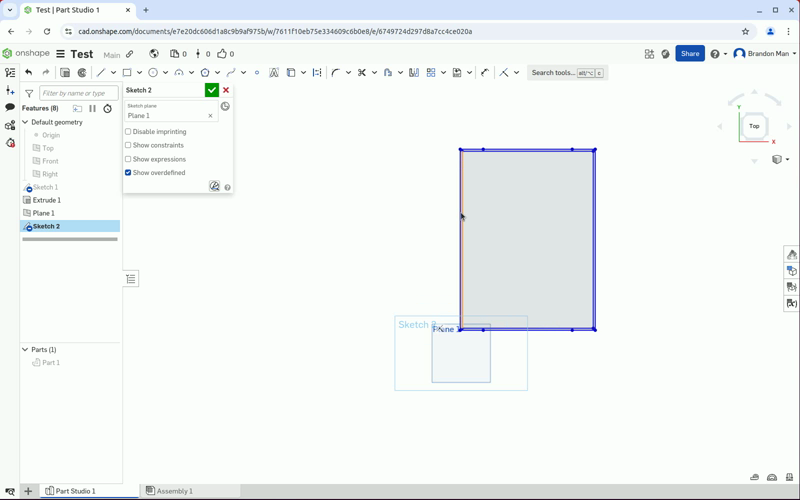
scroll(6)
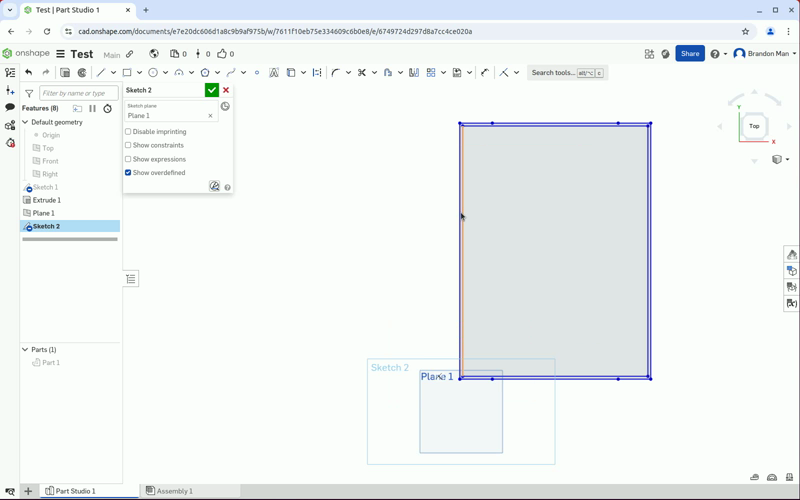
scroll(6)
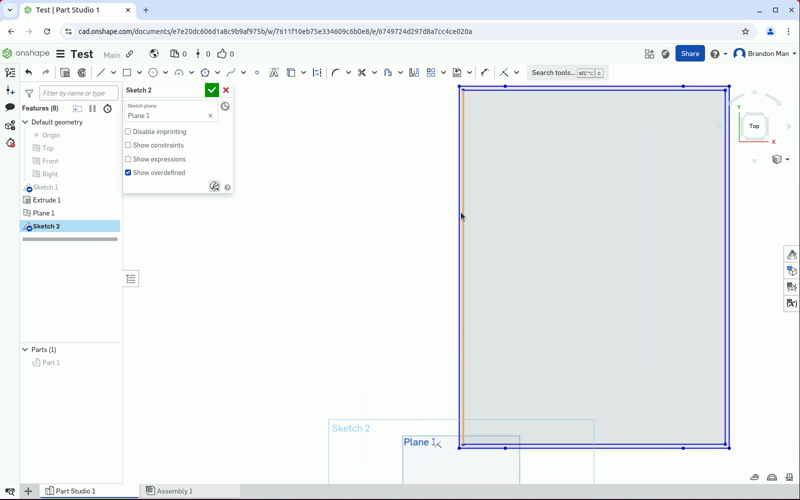
scroll(6)
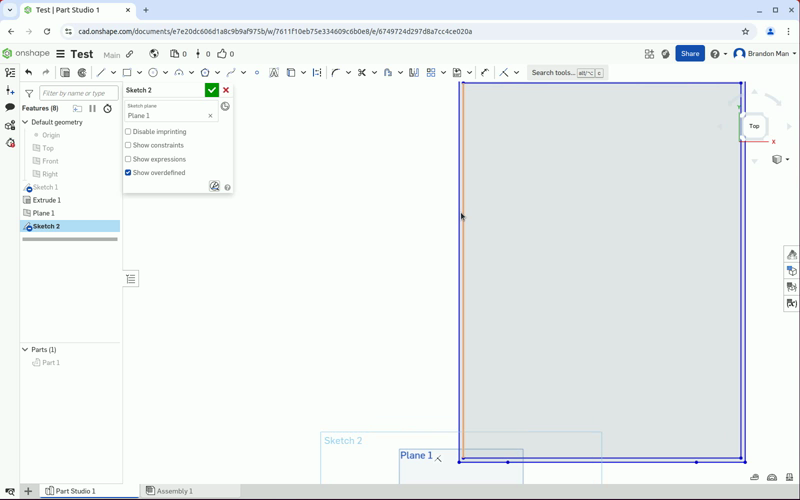
scroll(6)
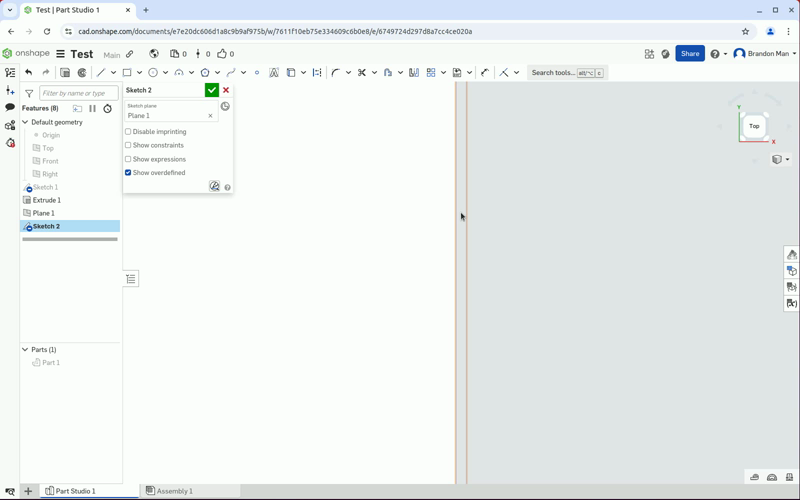
click(461, 212)
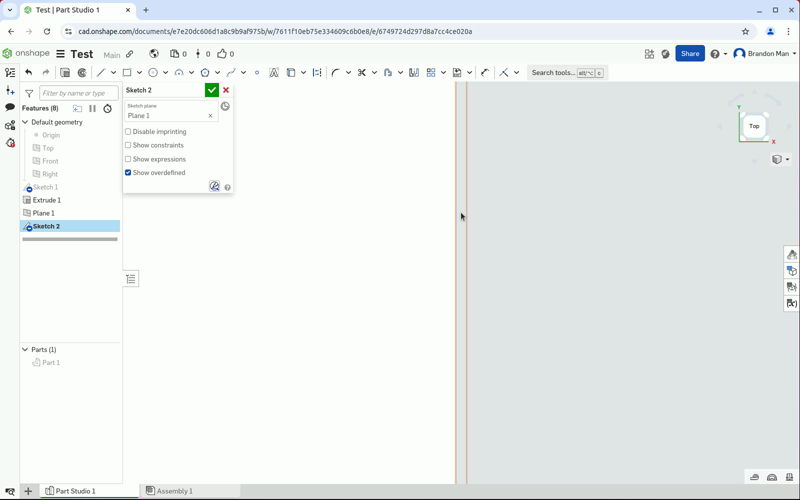
scroll(-6)
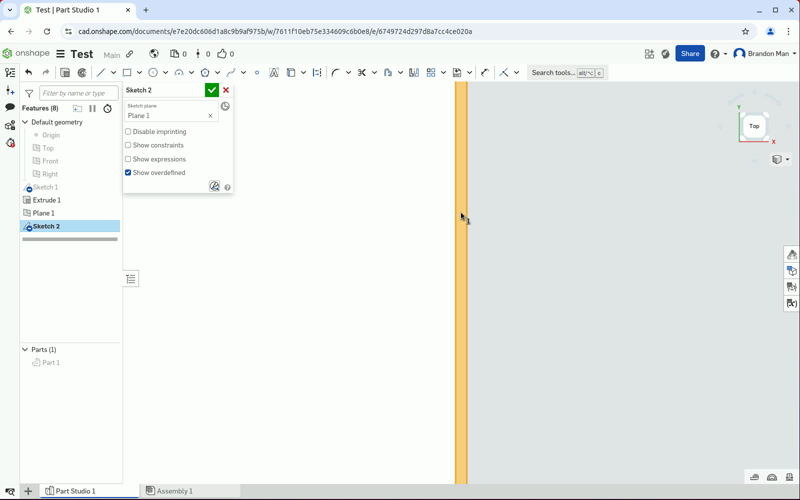
scroll(-6)
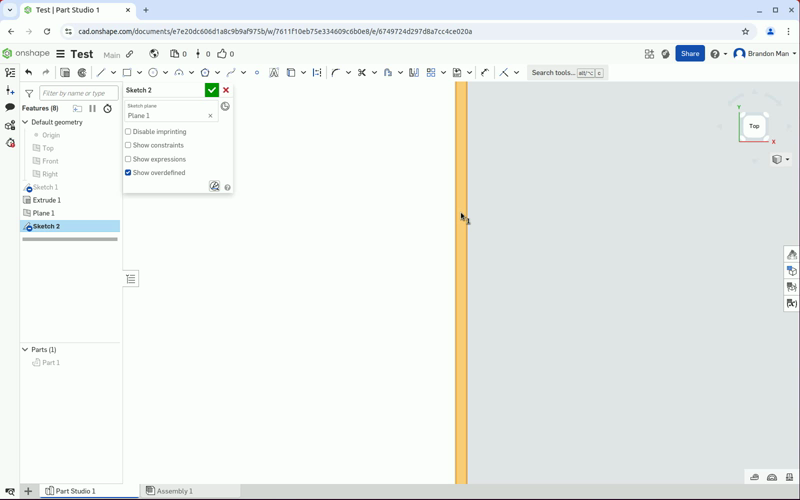
scroll(-6)
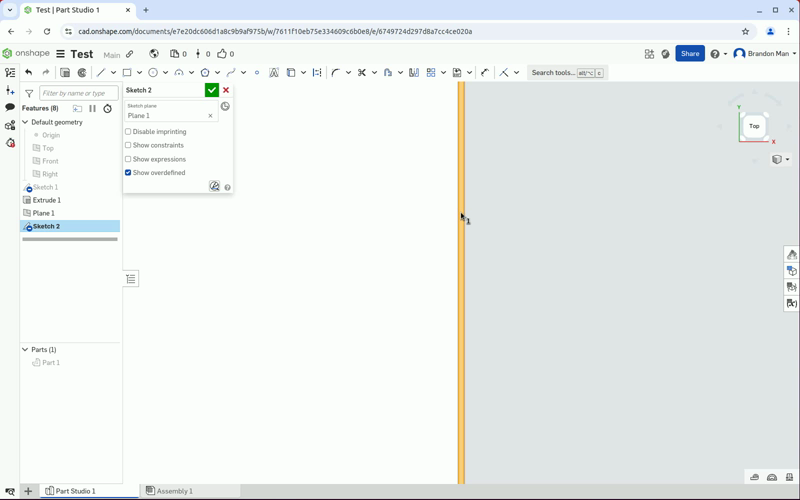
scroll(-6)
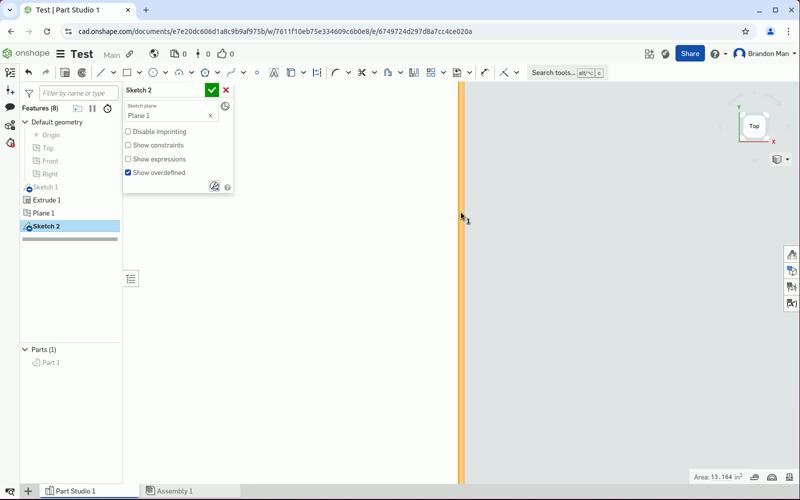
scroll(-6)
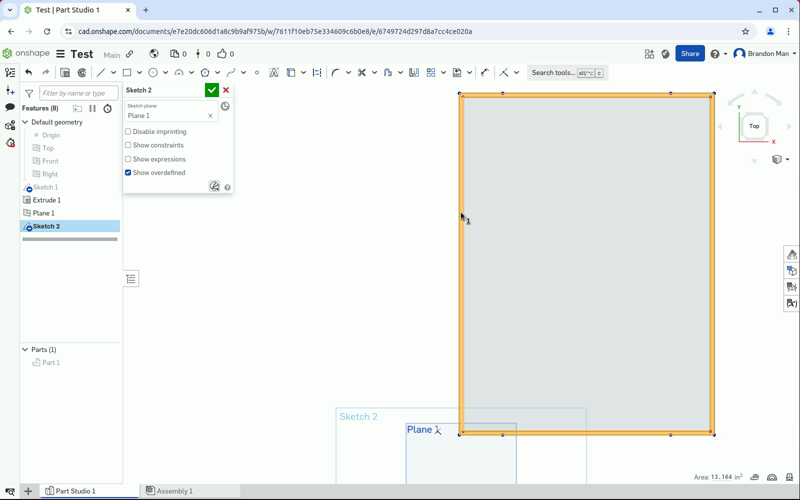
scroll(-6)
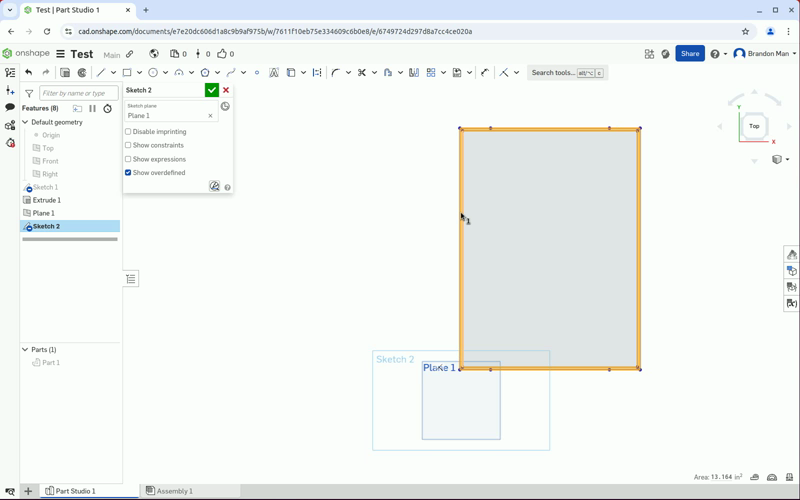
scroll(-6)
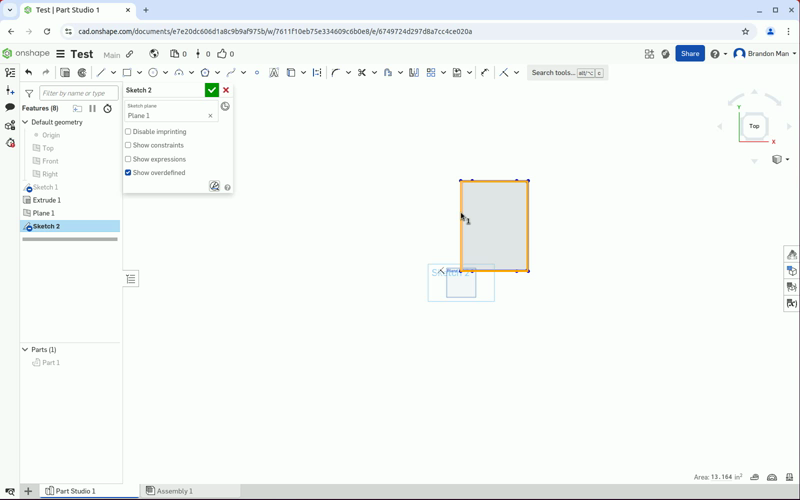
mouse_move(73, 352)
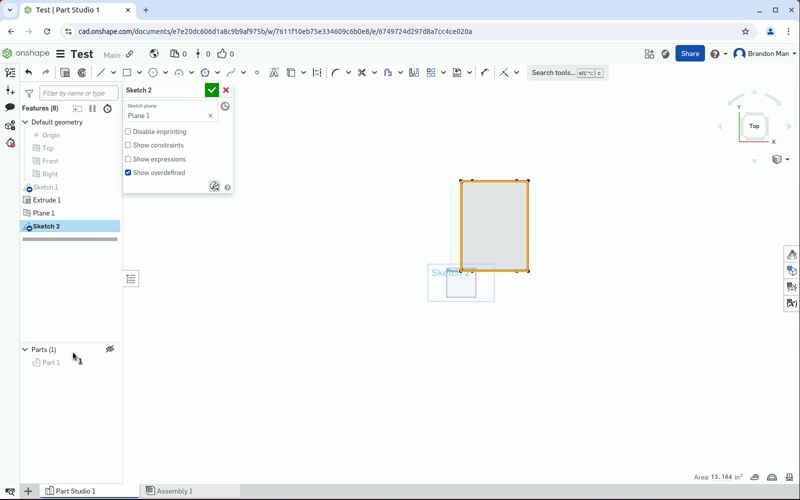
key(shift+y)
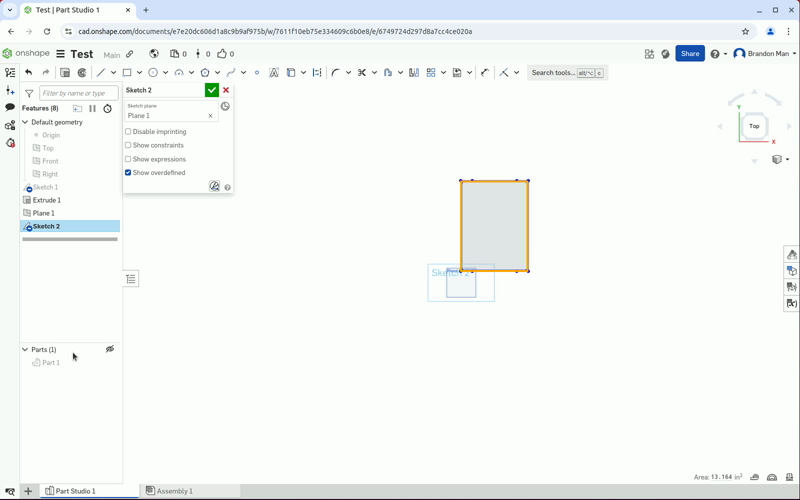
key(shift+e)
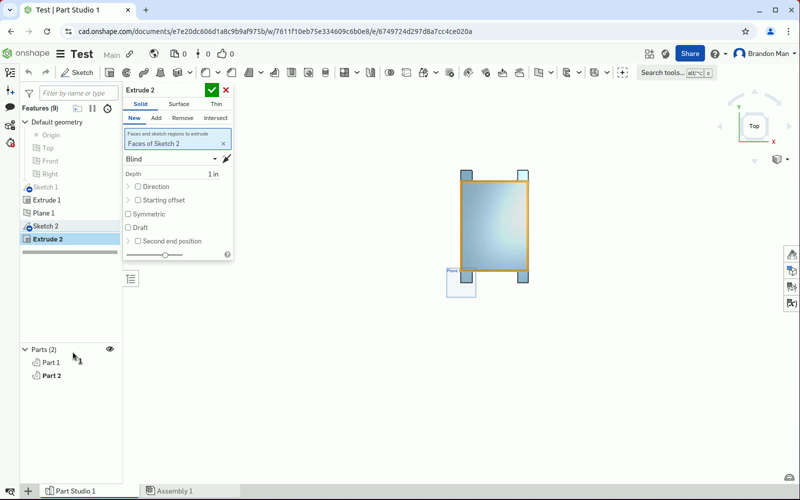
mouse_move(143, 106)
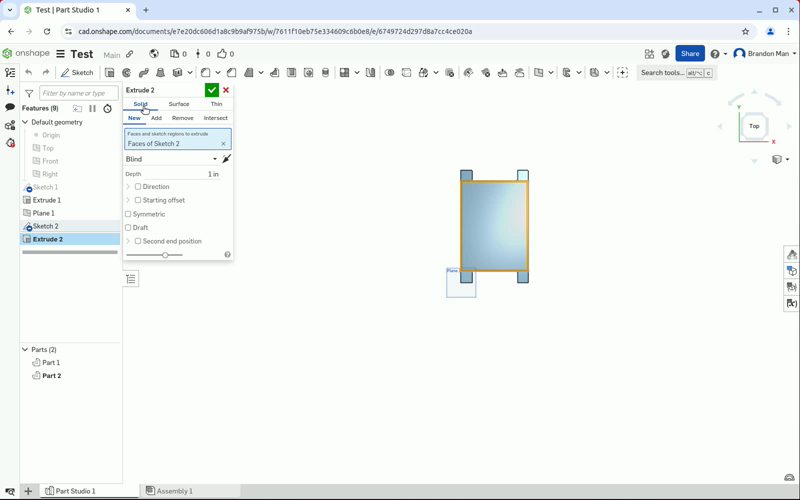
click(143, 106)
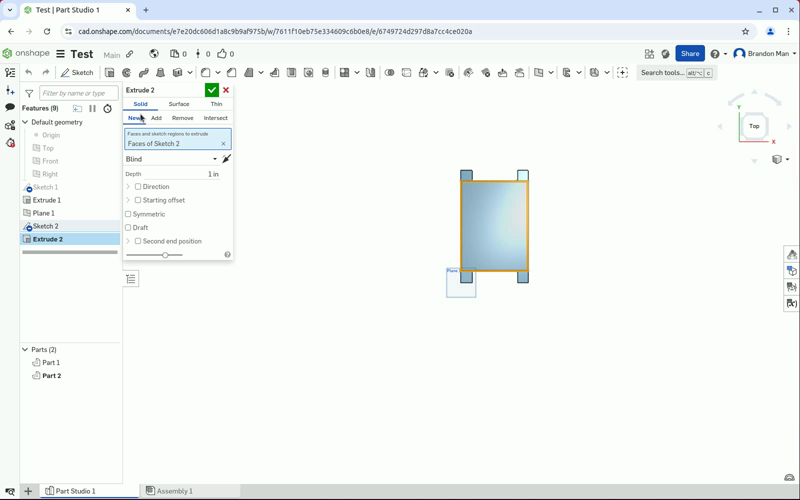
mouse_move(137, 120)
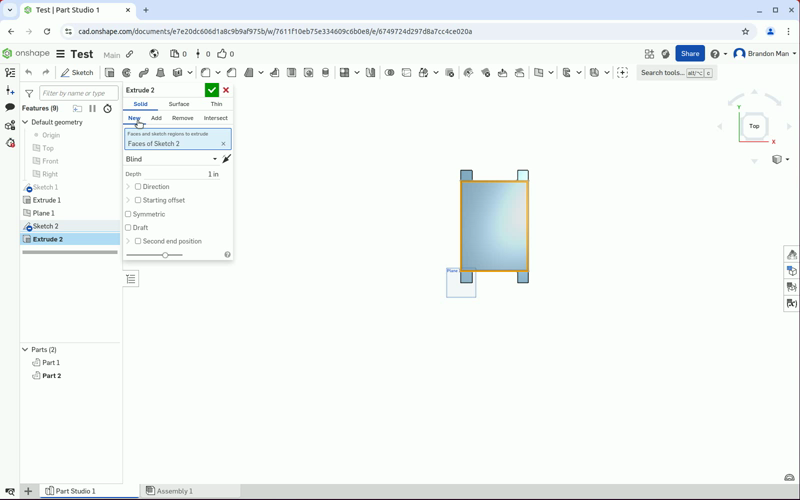
click(137, 120)
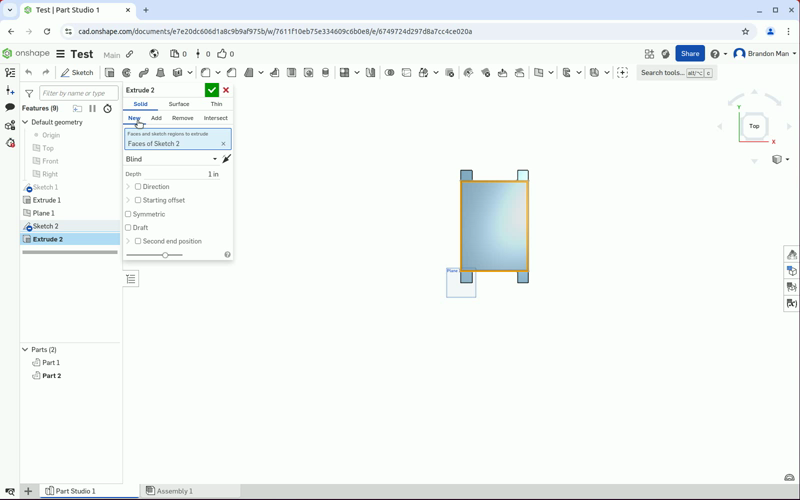
key(tab, 4)
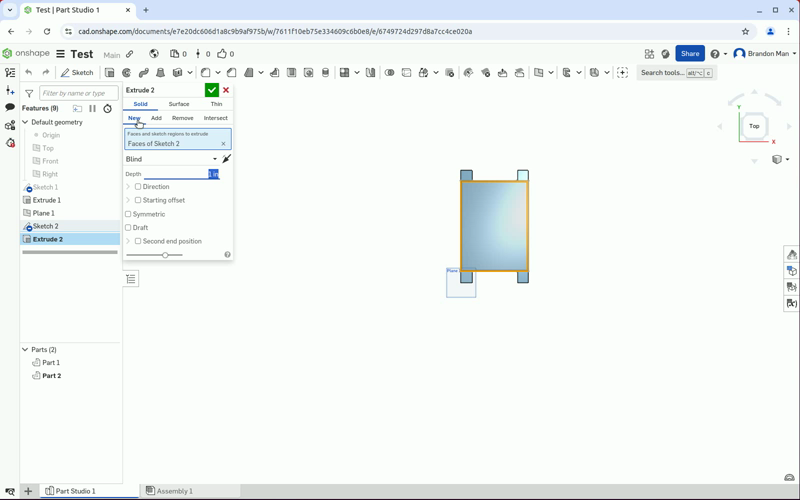
text(6.499)
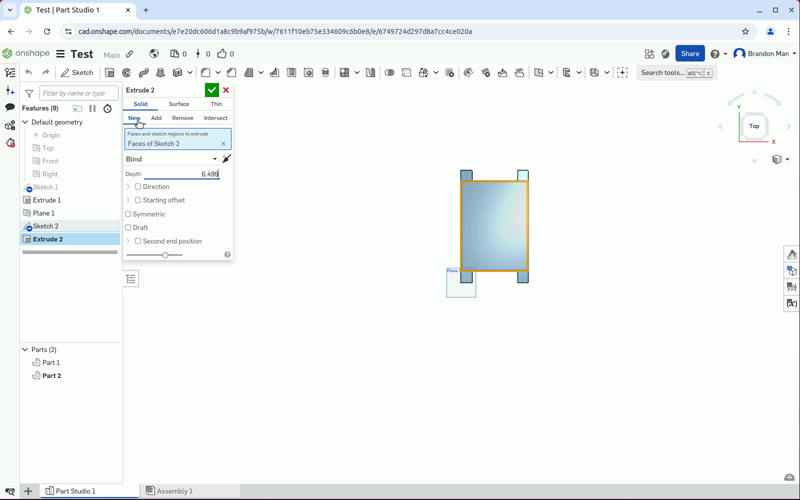
key(enter)
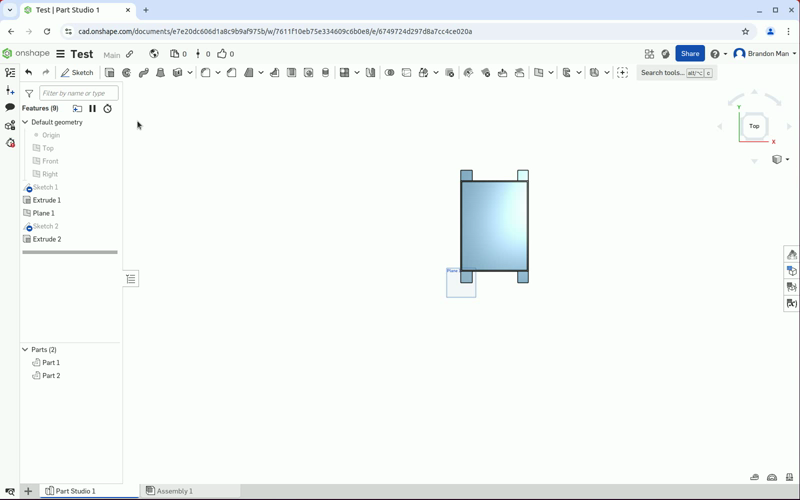
key(shift+h)
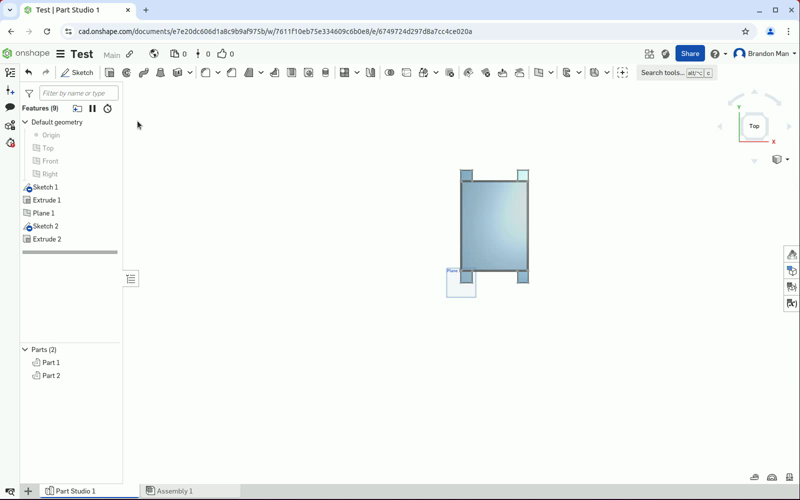
key(shift+h)
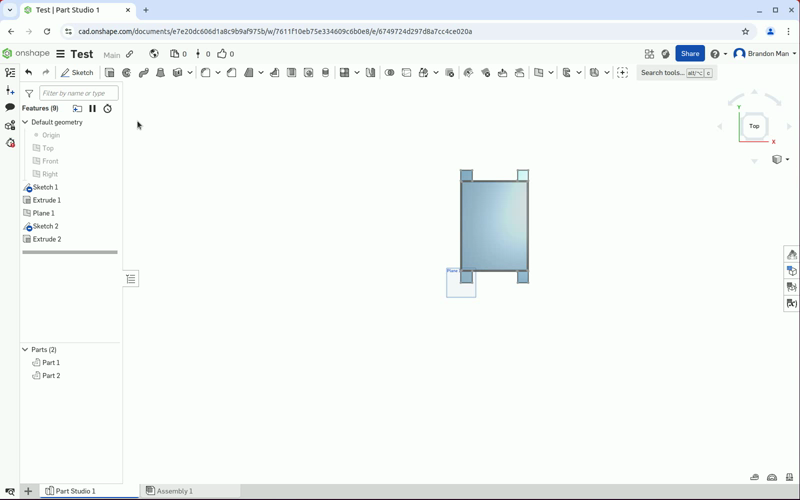
key(shift+7)
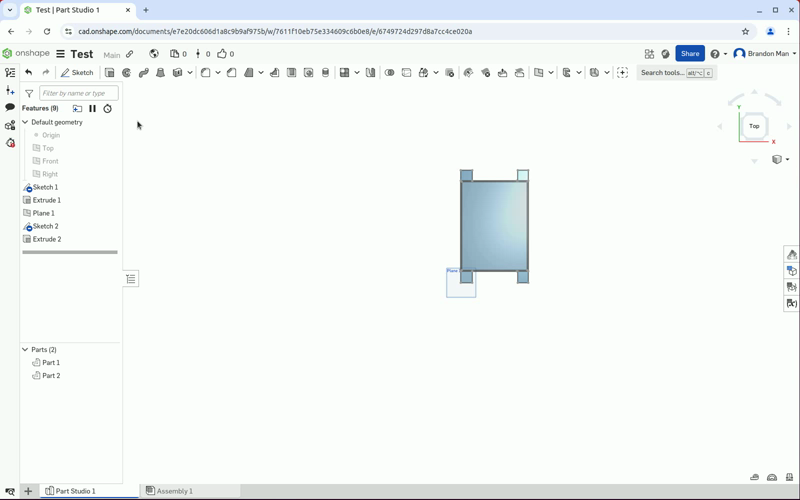
key(up, 3)
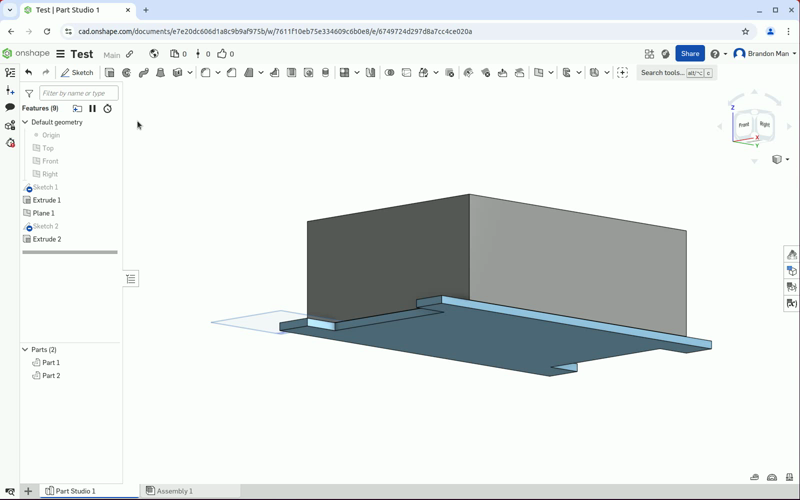
key(left, 3)
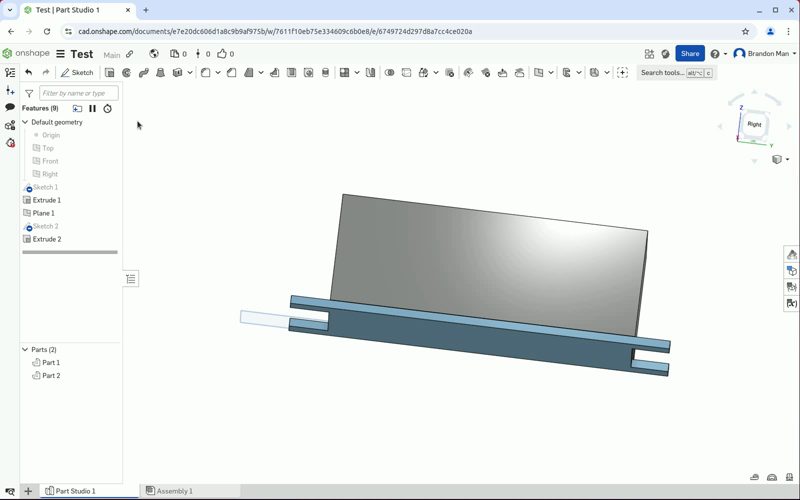
key(right, 3)
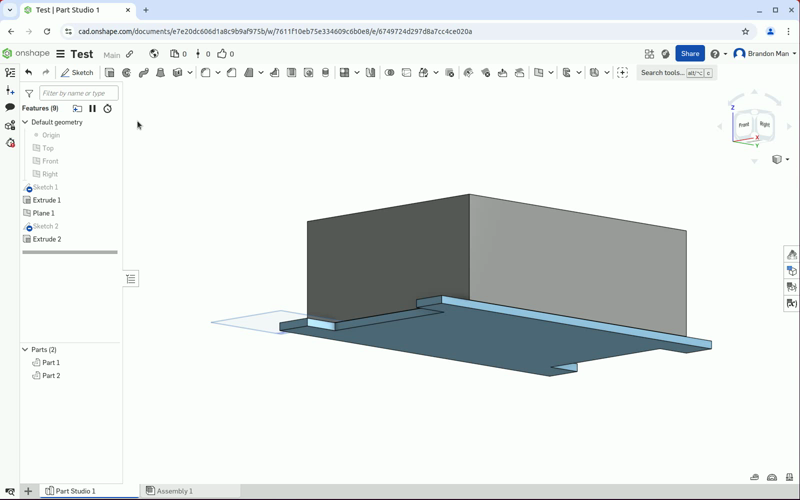
key(down, 3)
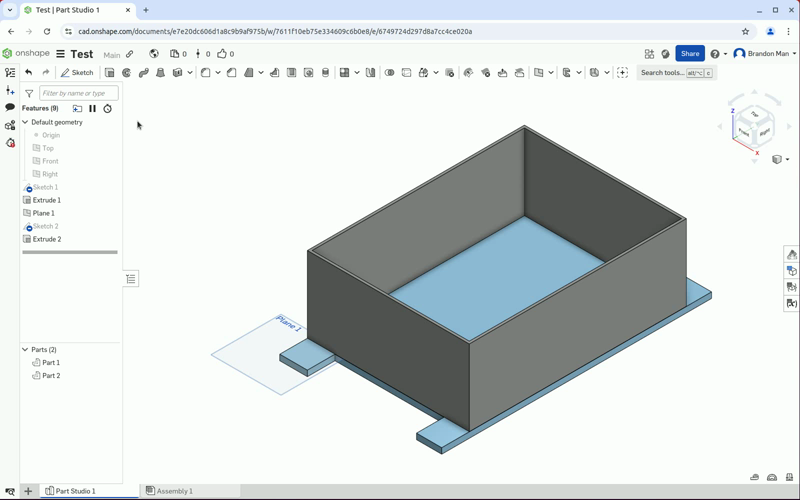
mouse_move(73, 189)
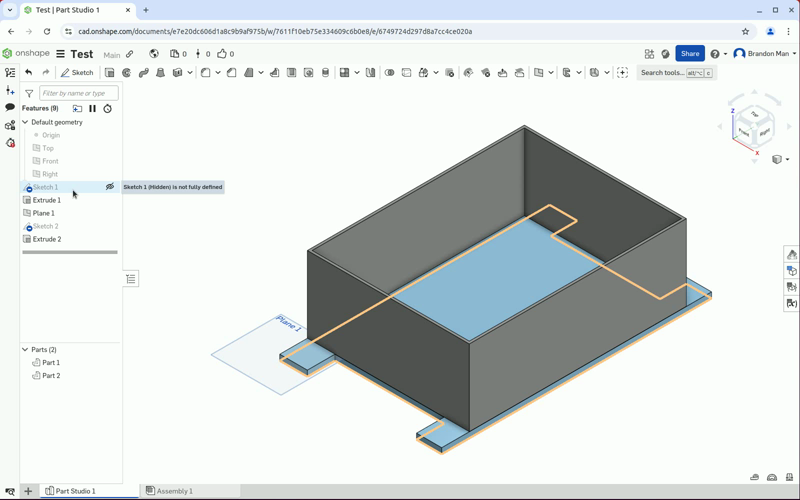
click(73, 189)